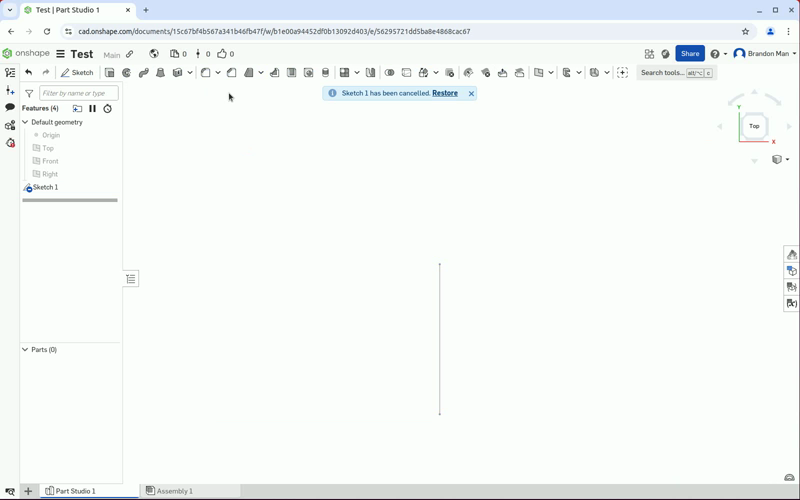
key(shift+h)
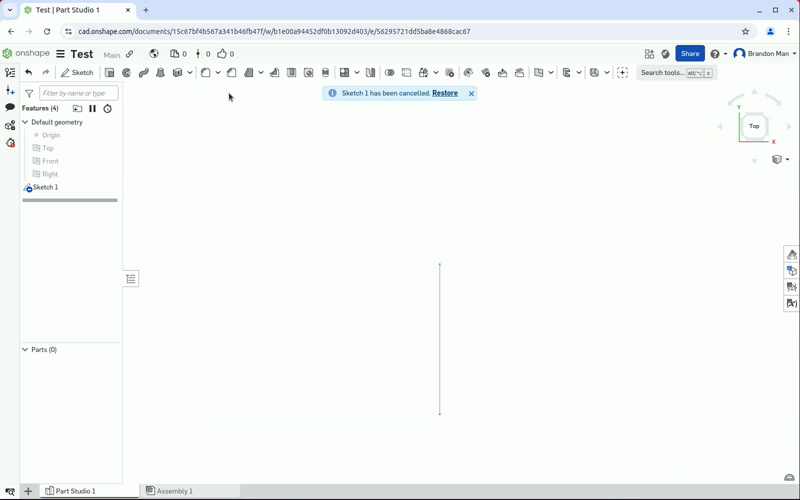
key(shift+s)
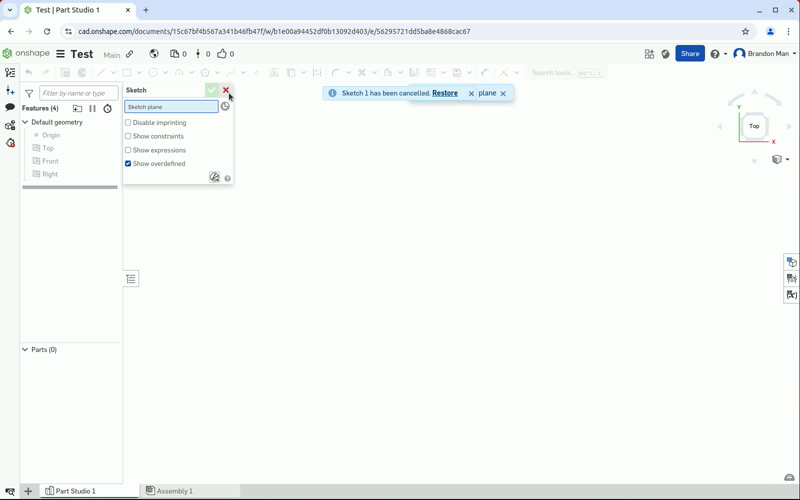
mouse_move(73, 150)
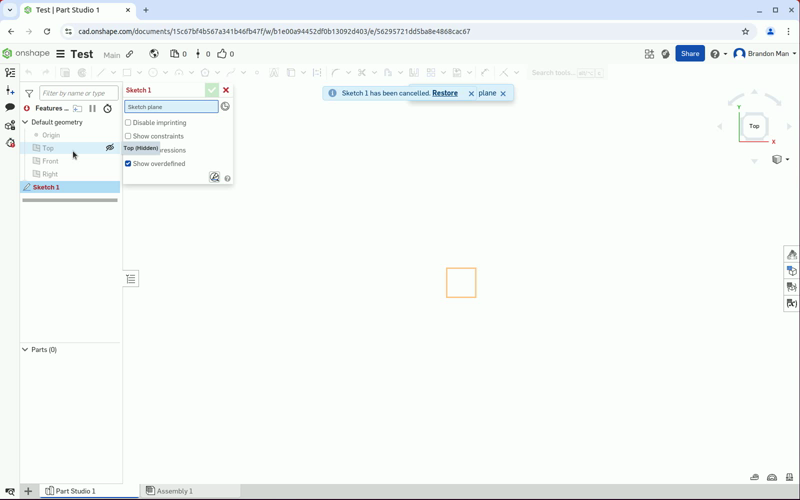
click(73, 150)
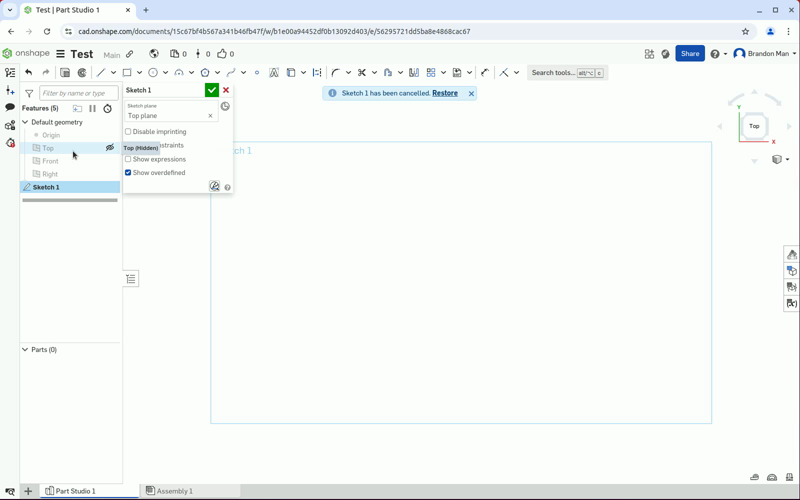
mouse_move(73, 352)
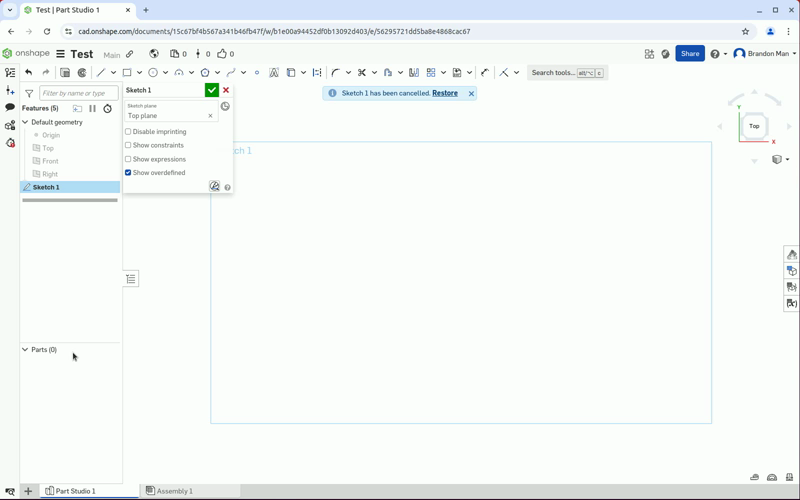
key(y)
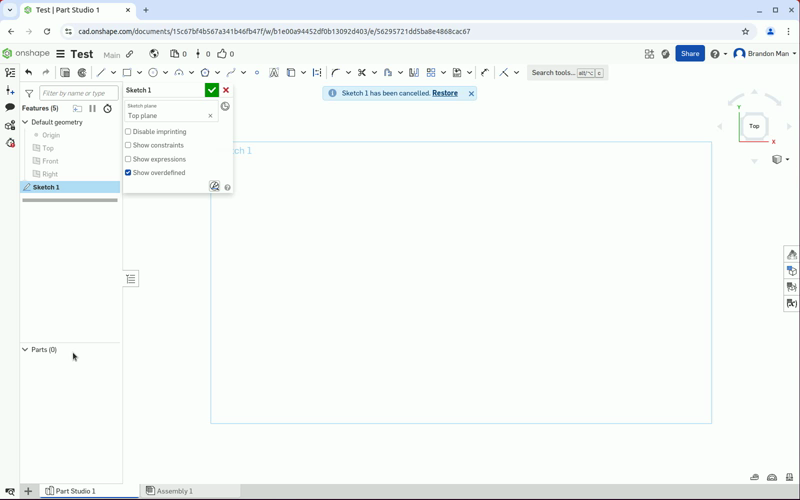
key(l)
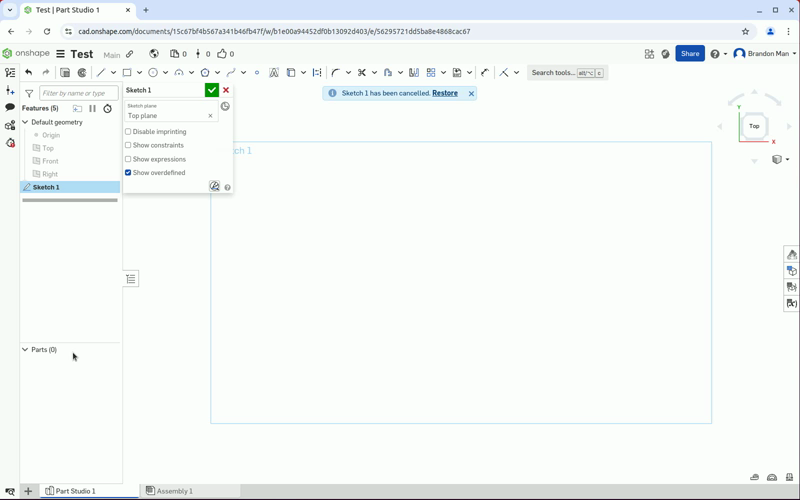
key_down(shift)
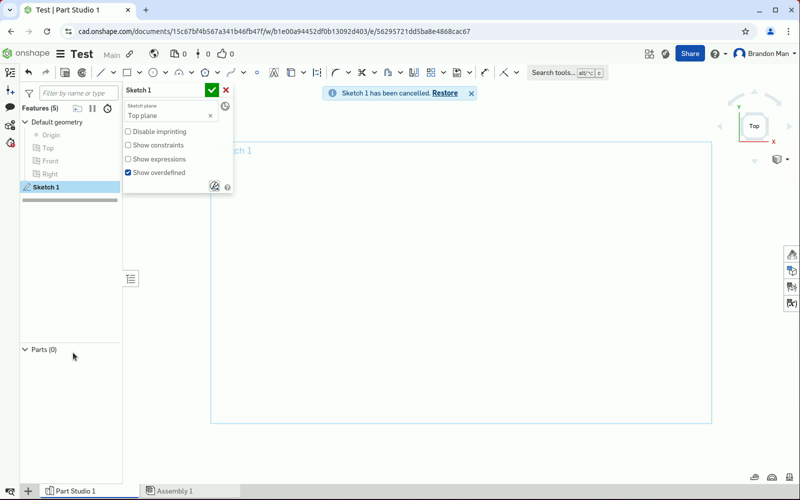
mouse_move(399, 318)
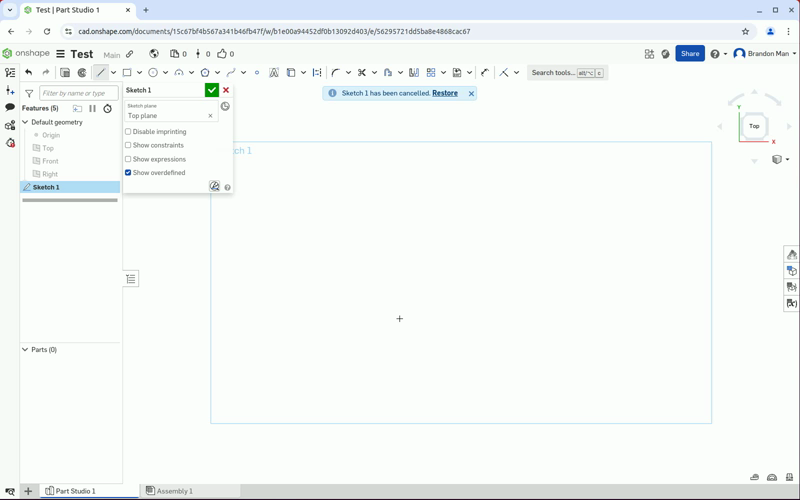
click(399, 318)
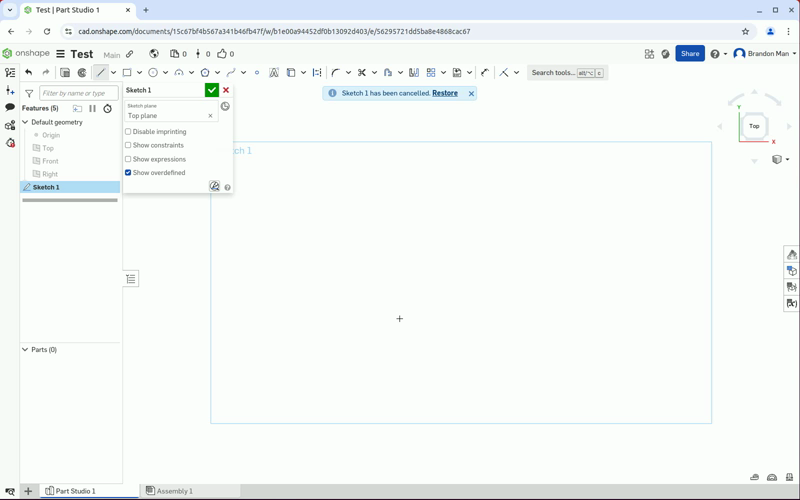
key_up(shift)
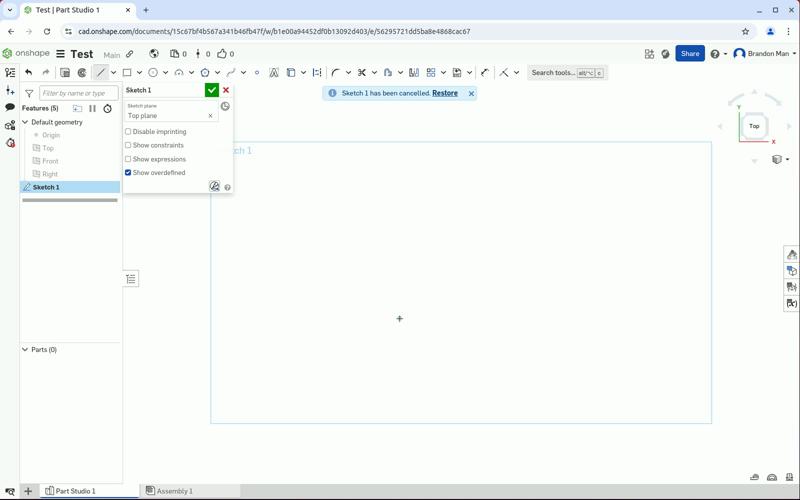
key_down(shift)
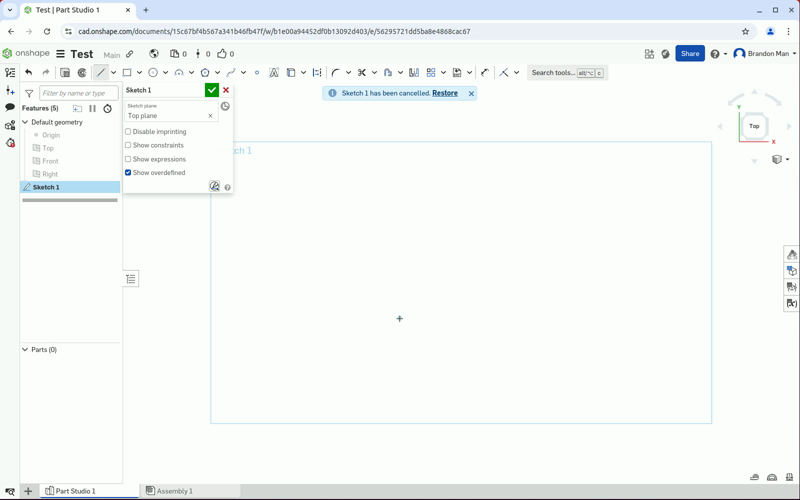
mouse_move(522, 318)
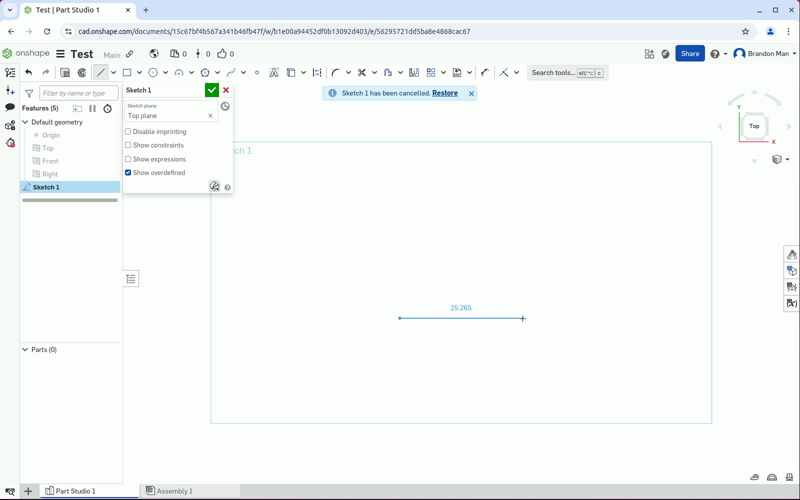
click(522, 318)
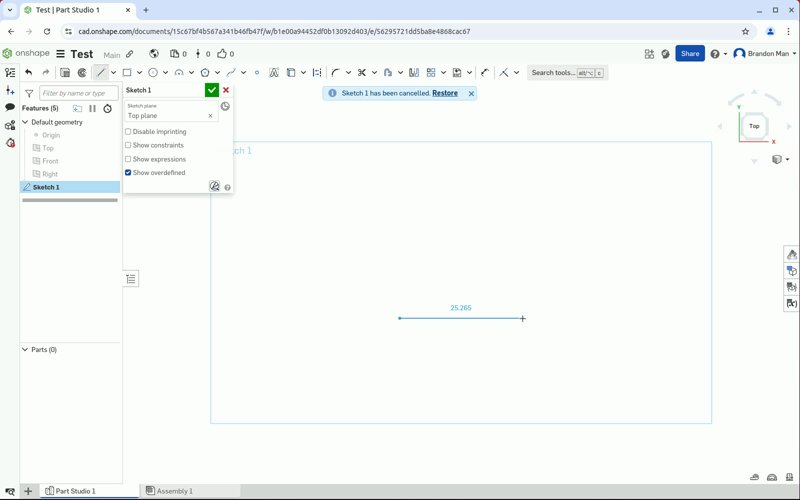
key_up(shift)
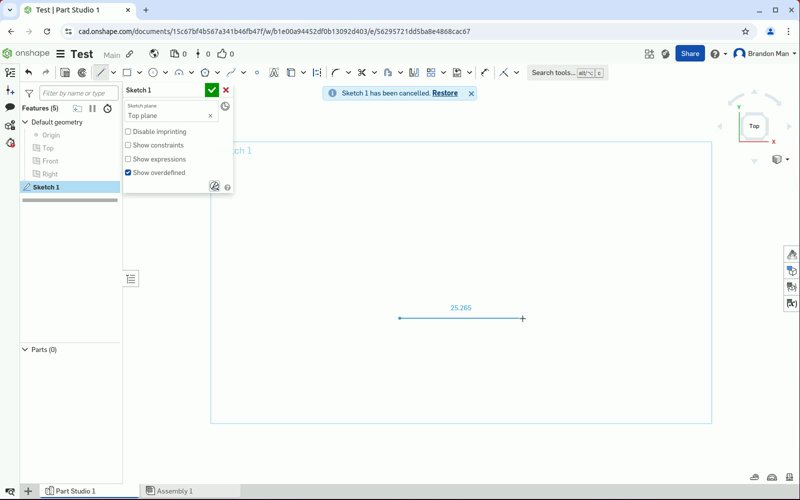
key_down(shift)
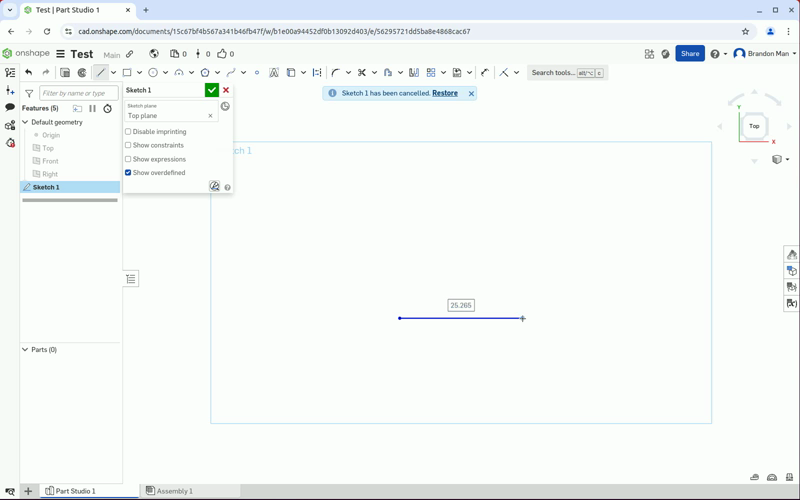
mouse_move(522, 214)
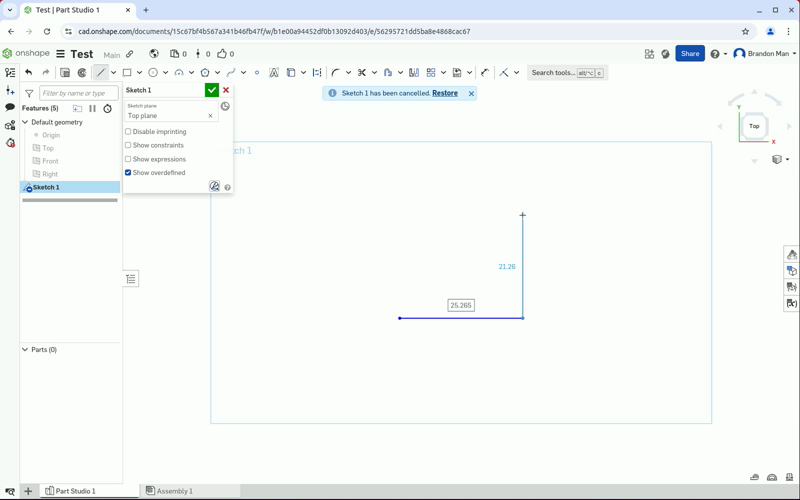
click(522, 214)
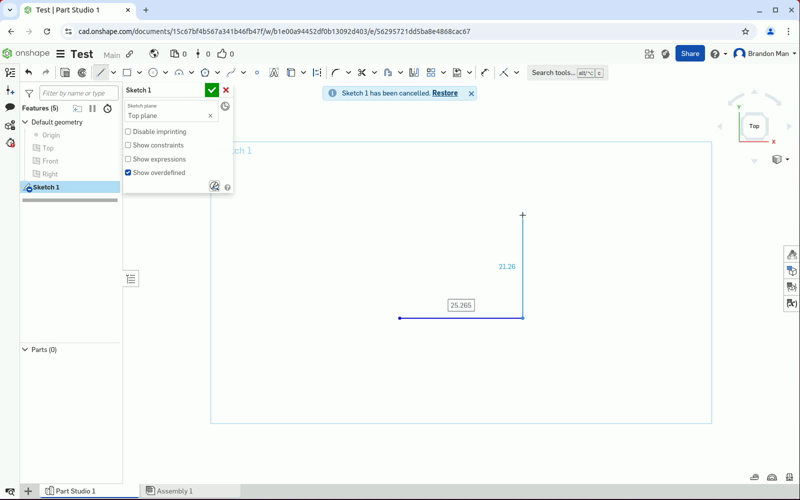
key_up(shift)
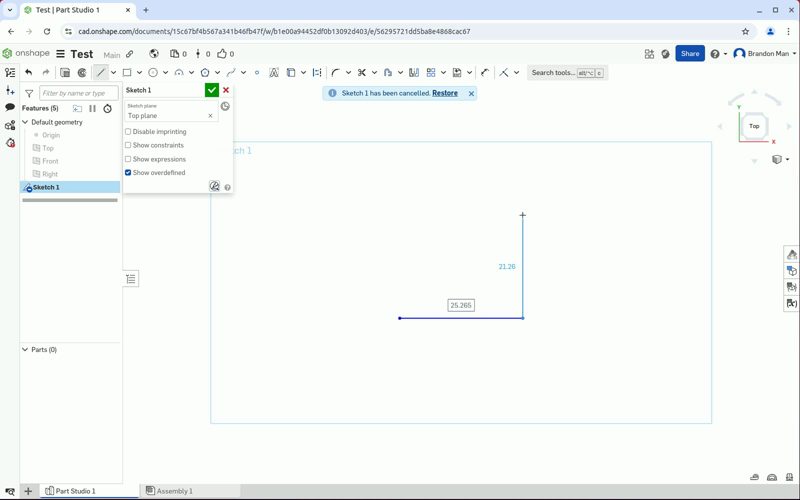
key_down(shift)
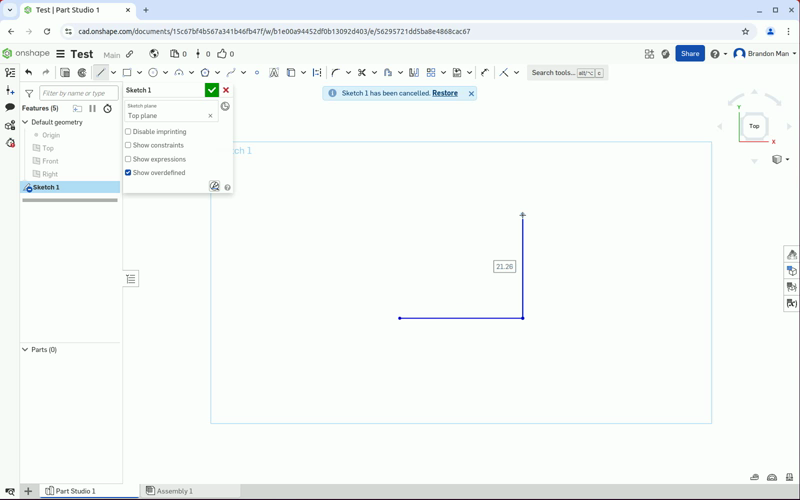
mouse_move(399, 214)
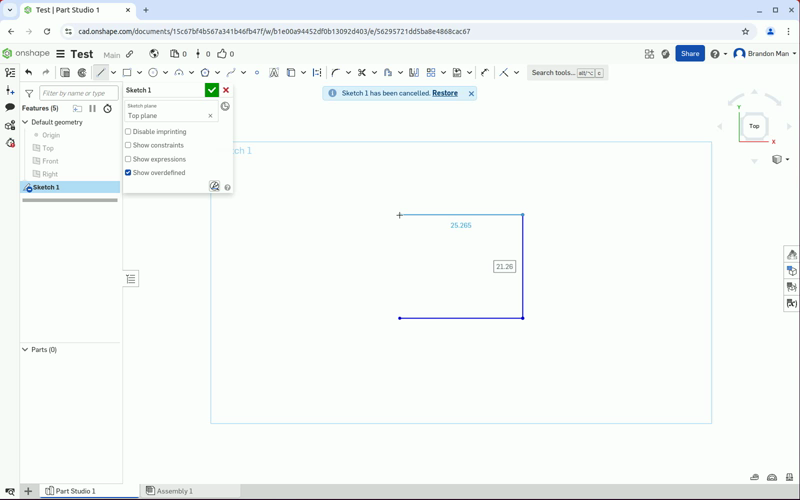
click(399, 214)
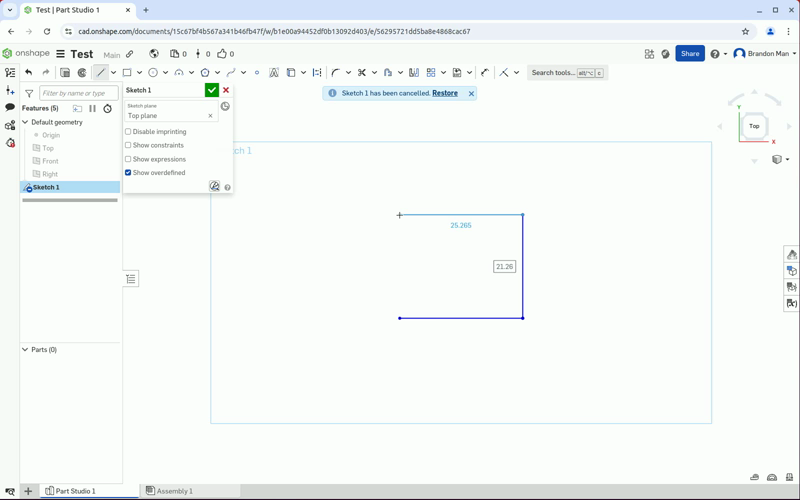
key_up(shift)
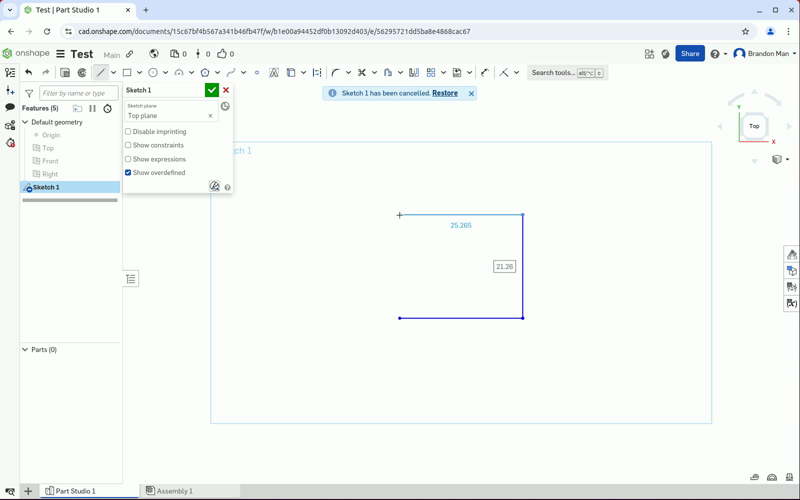
key_down(shift)
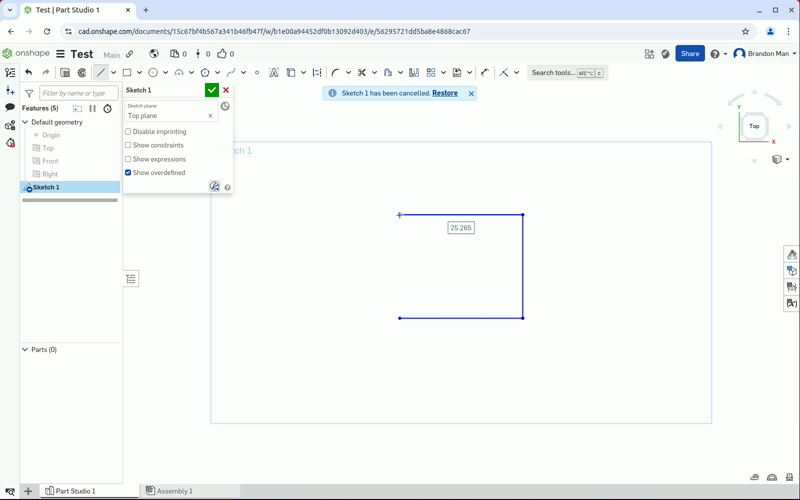
mouse_move(429, 214)
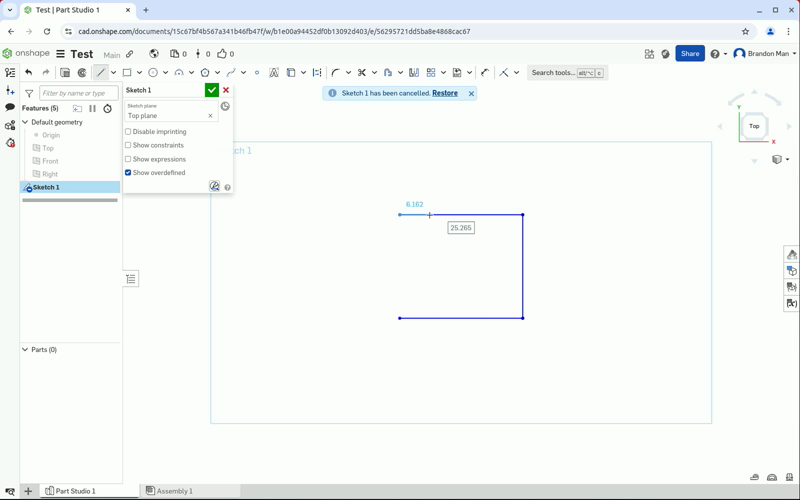
mouse_move(399, 215)
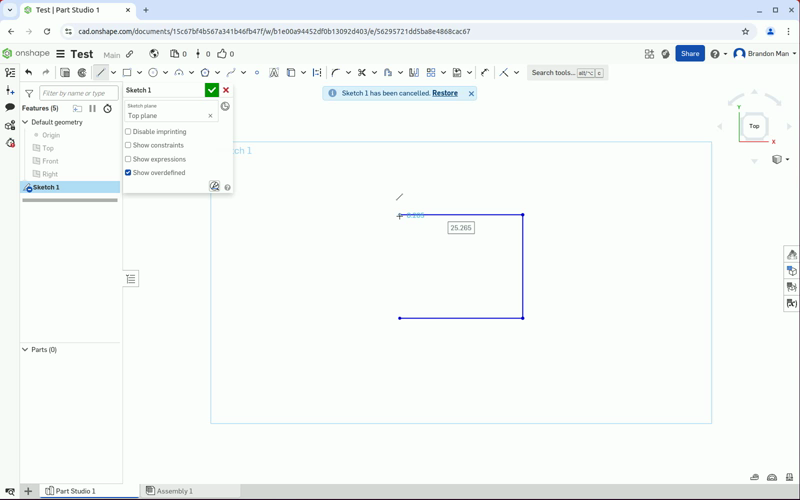
scroll(6)
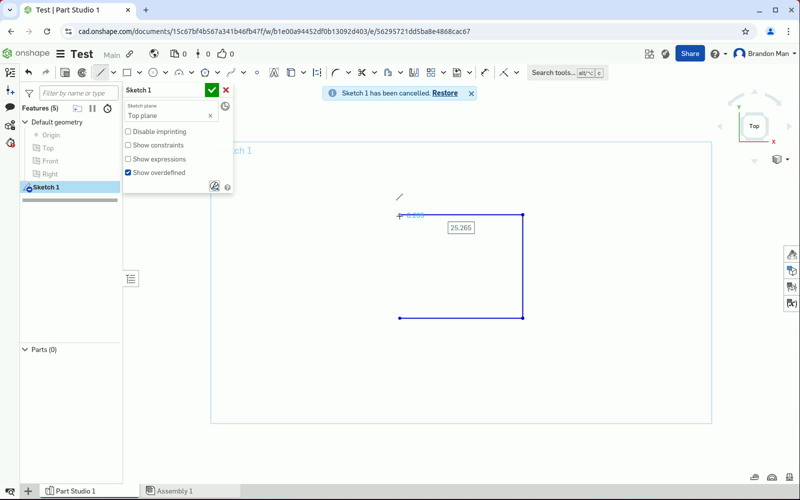
scroll(6)
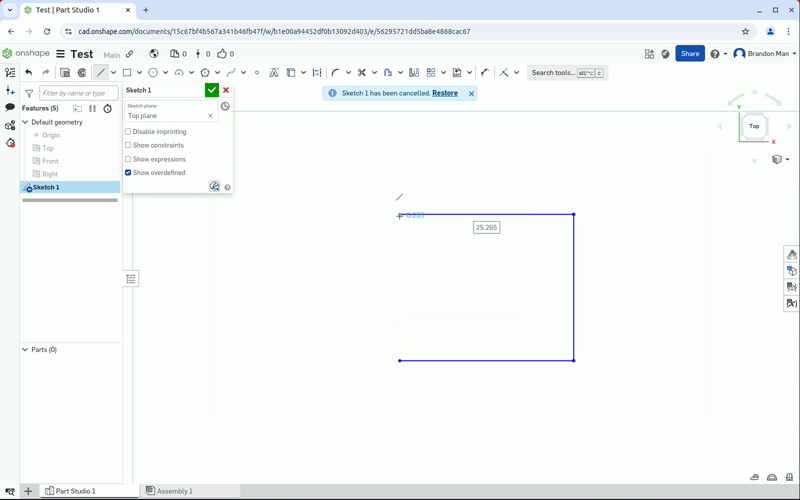
scroll(6)
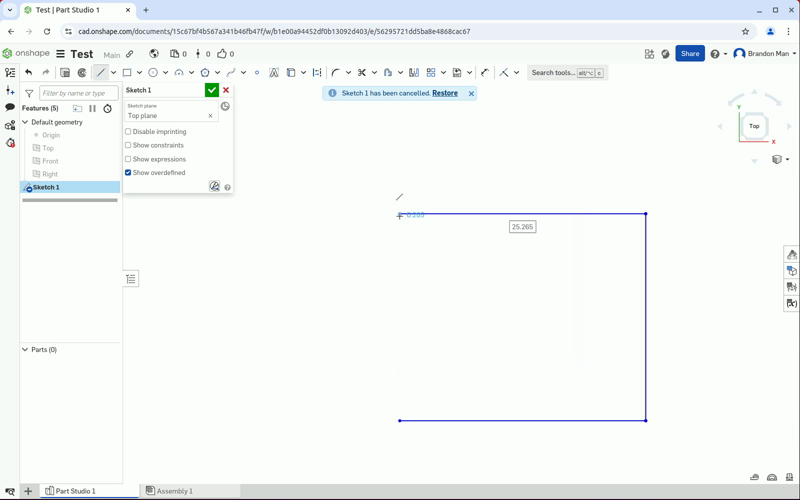
scroll(6)
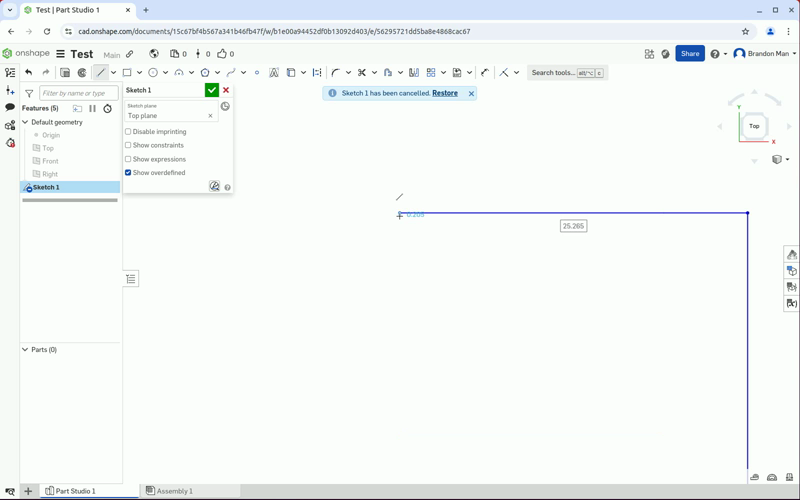
scroll(6)
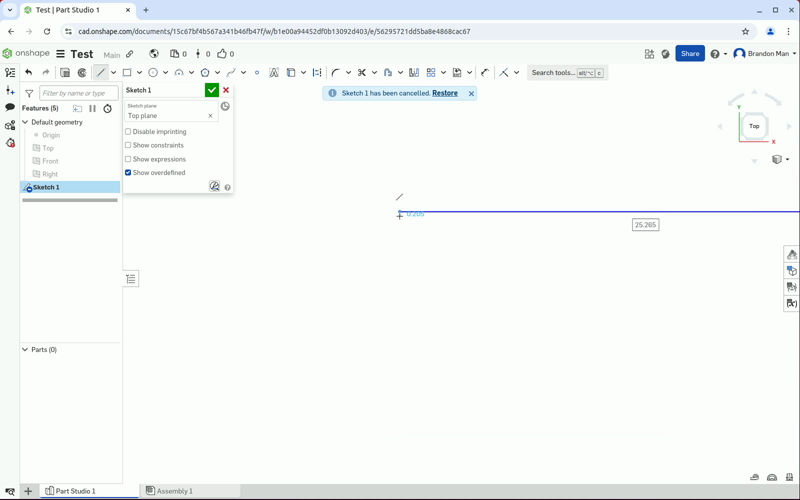
scroll(6)
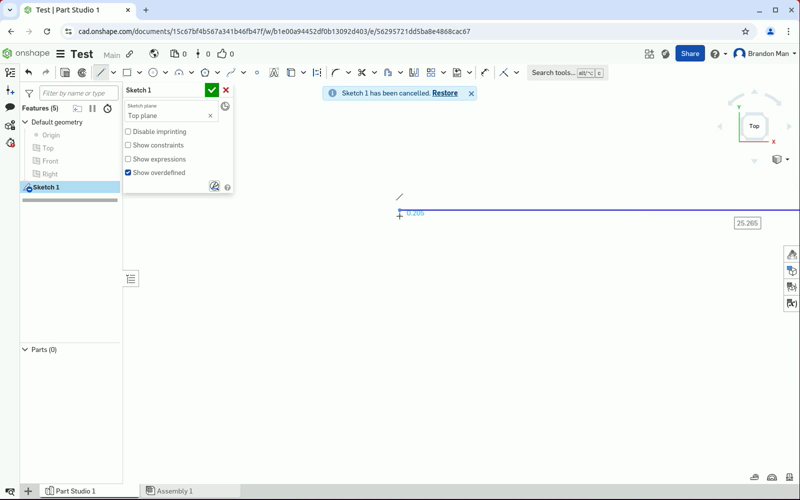
scroll(6)
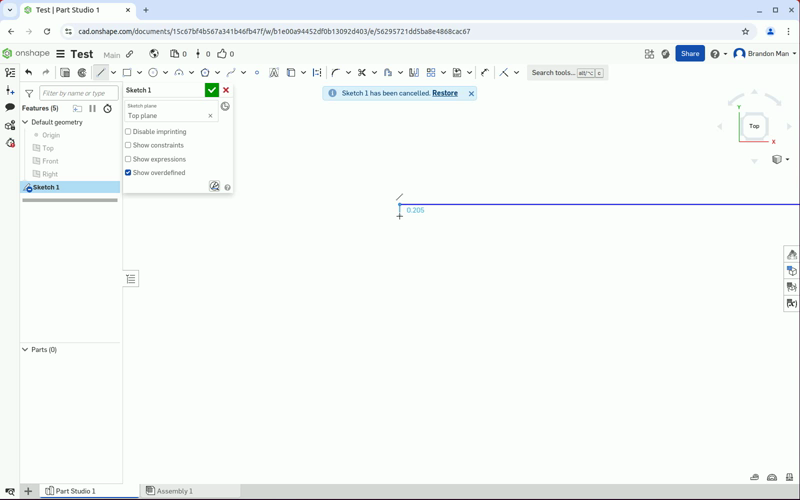
click(399, 215)
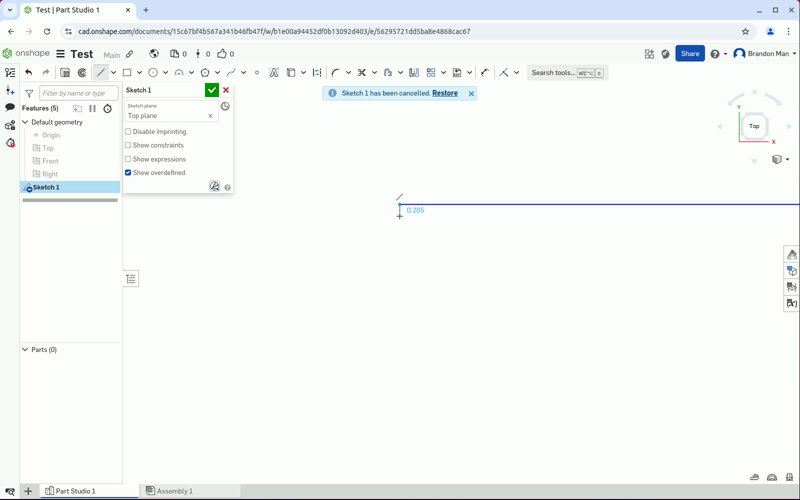
scroll(-6)
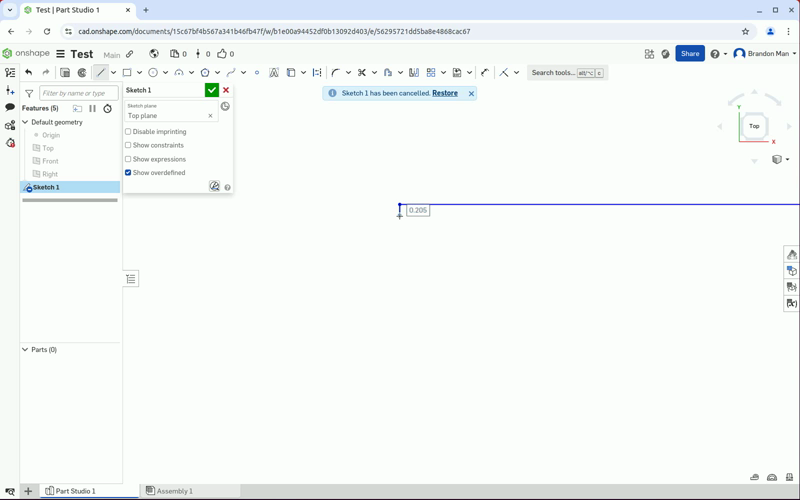
scroll(-6)
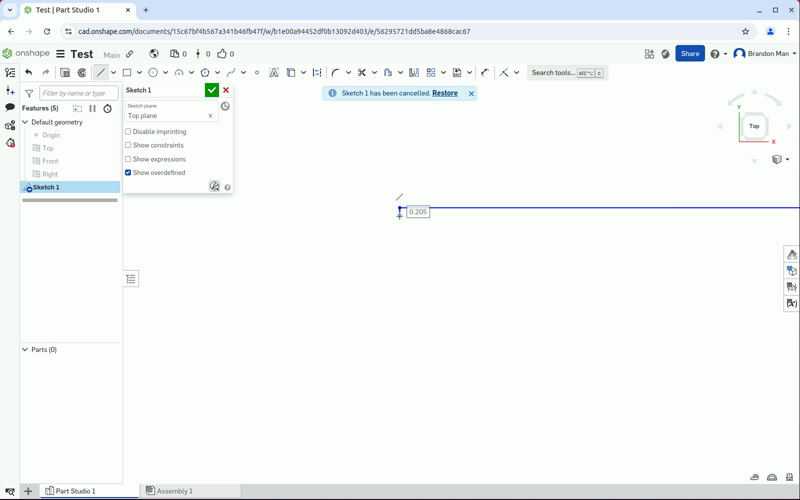
scroll(-6)
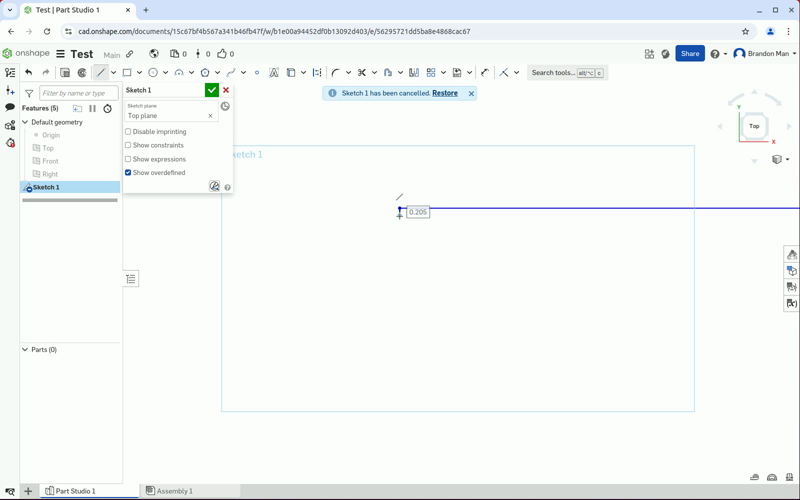
scroll(-6)
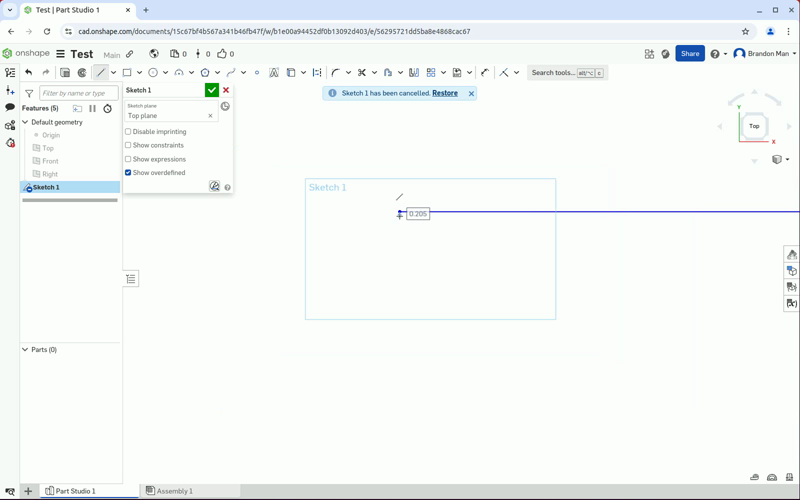
scroll(-6)
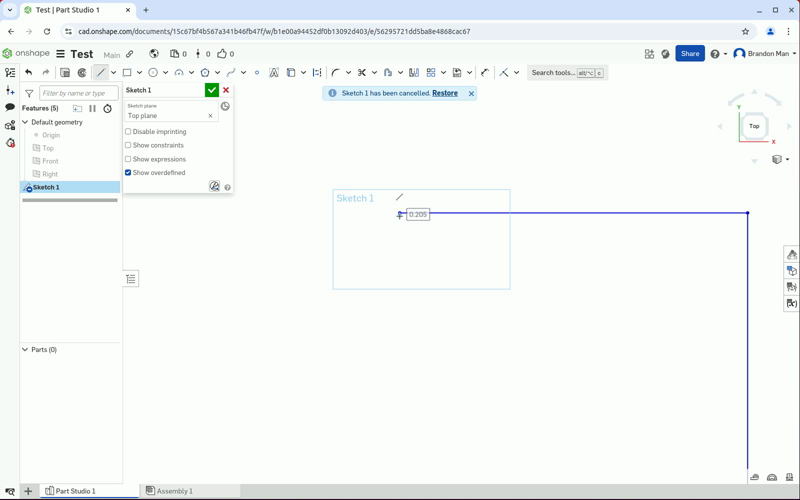
scroll(-6)
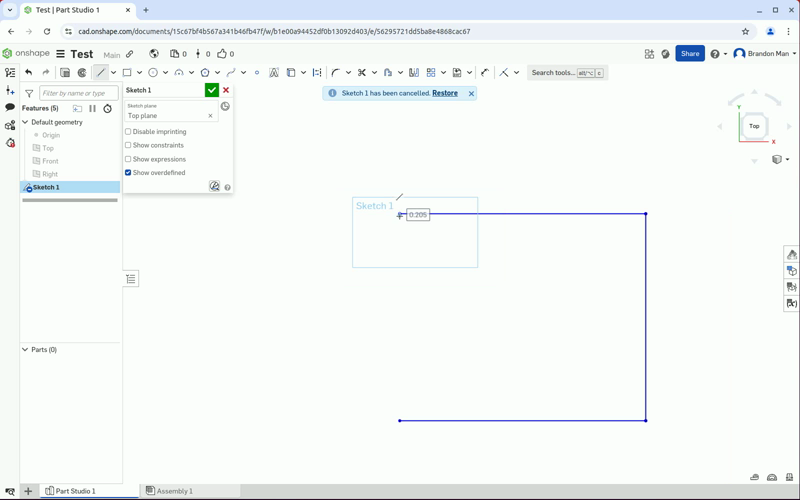
scroll(-6)
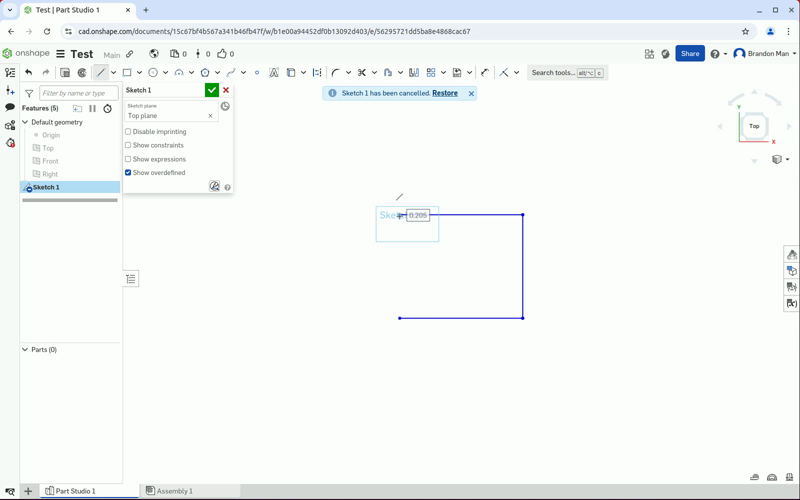
key_up(shift)
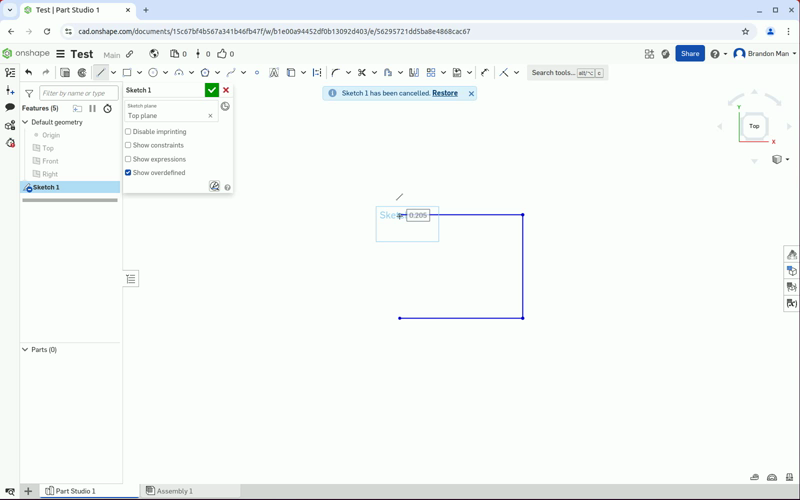
key(esc)
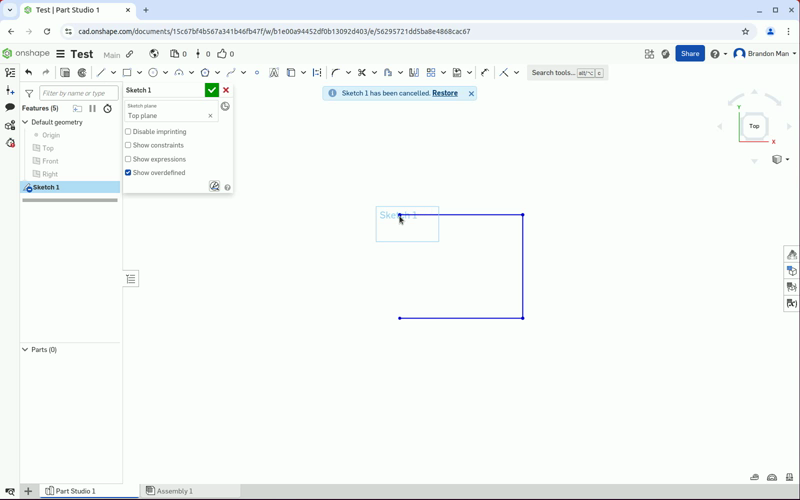
key(a)
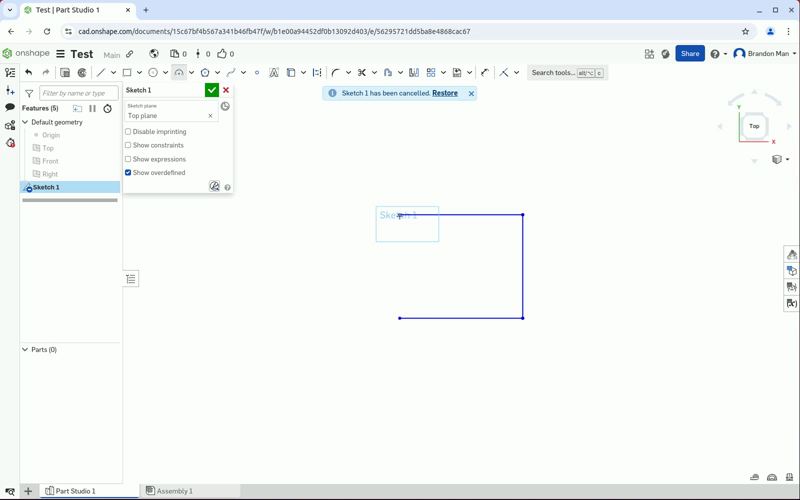
mouse_move(399, 215)
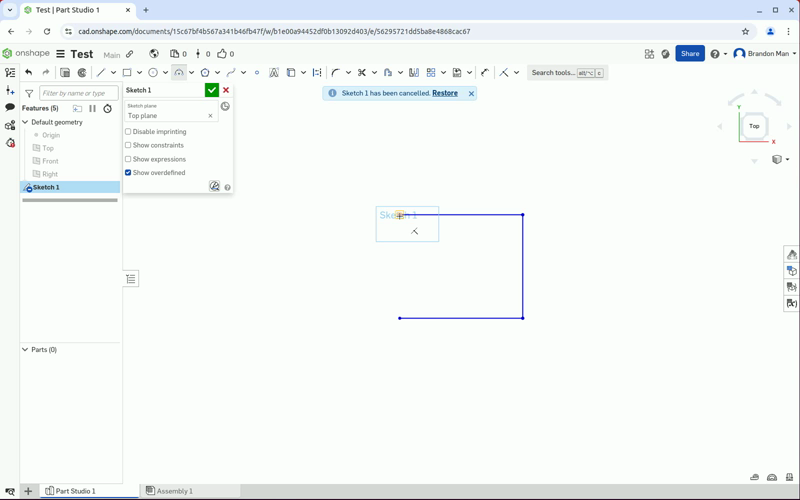
scroll(6)
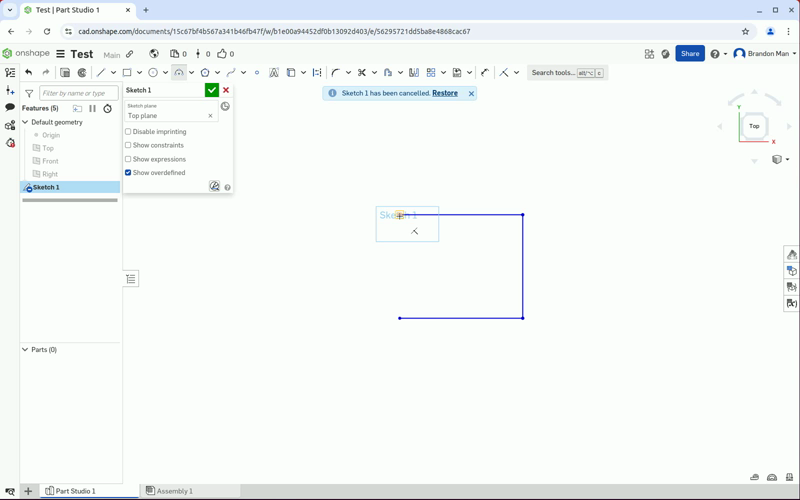
scroll(6)
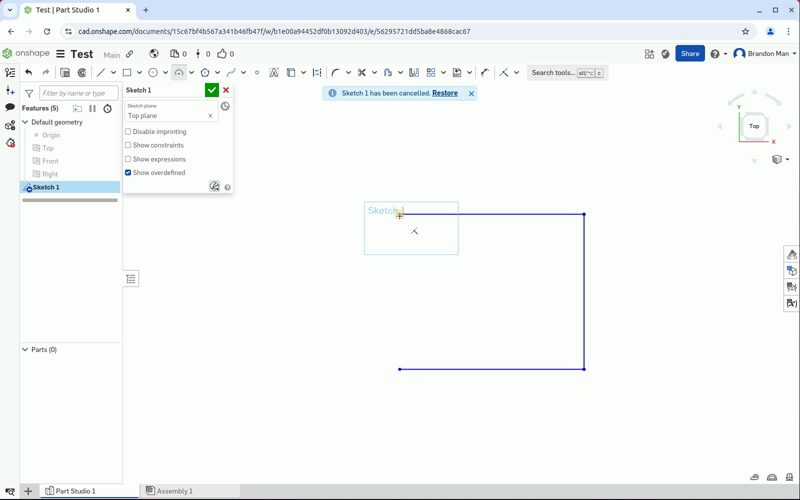
scroll(6)
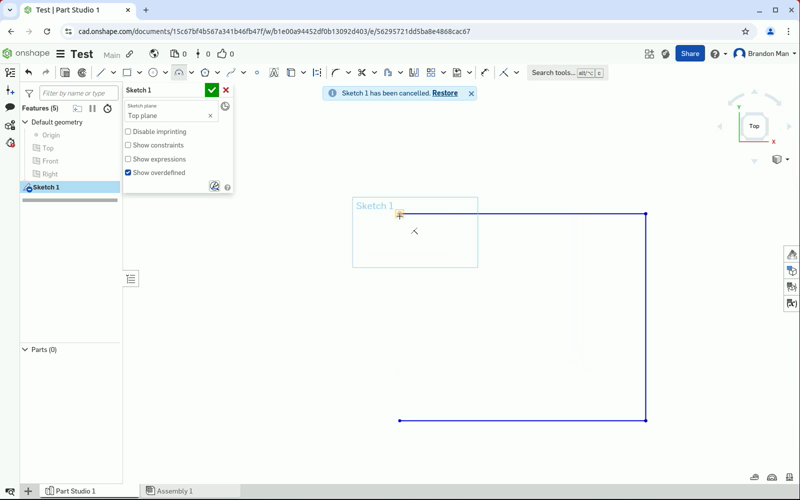
scroll(6)
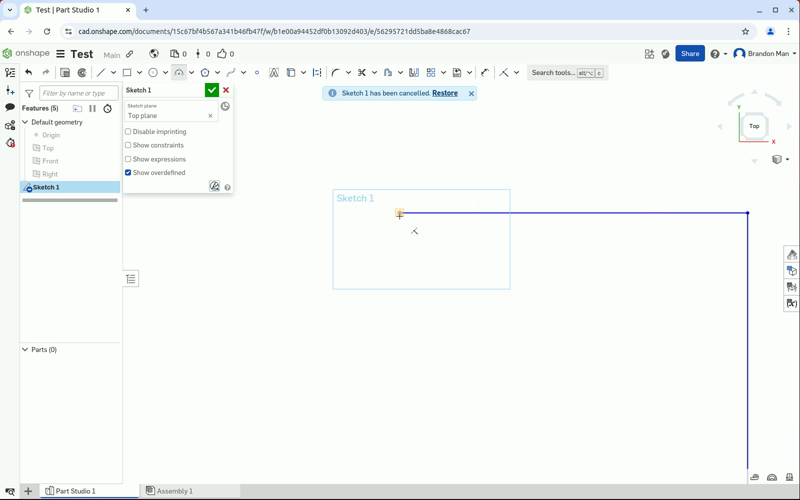
scroll(6)
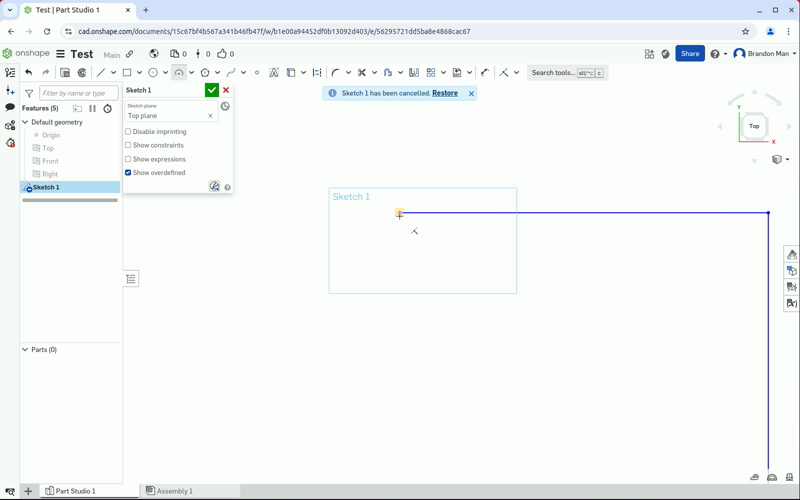
scroll(6)
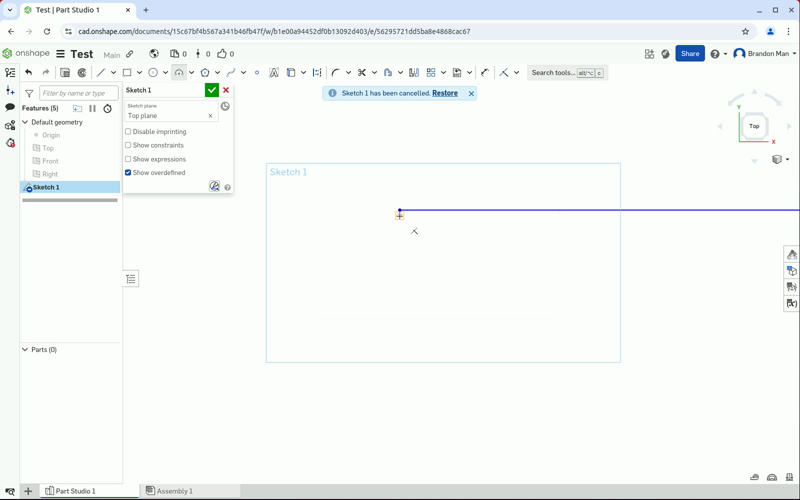
scroll(6)
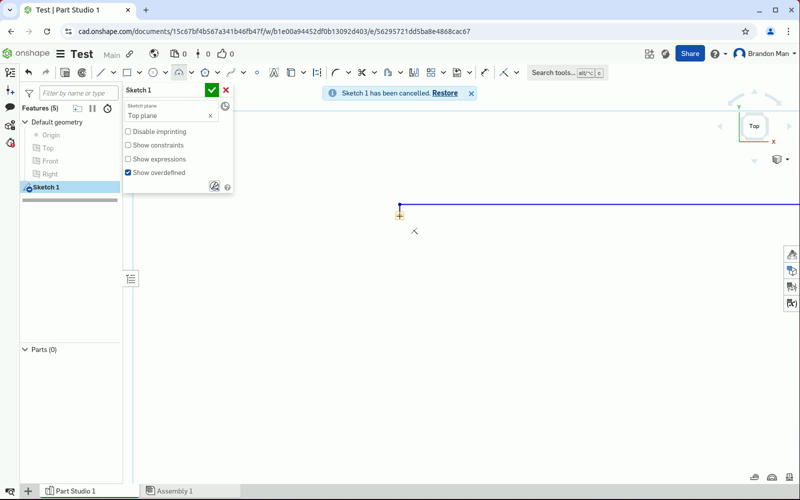
click(399, 215)
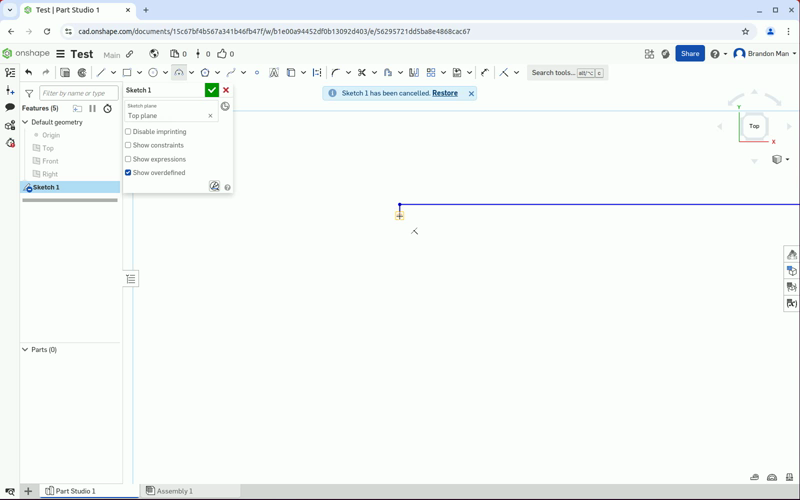
scroll(-6)
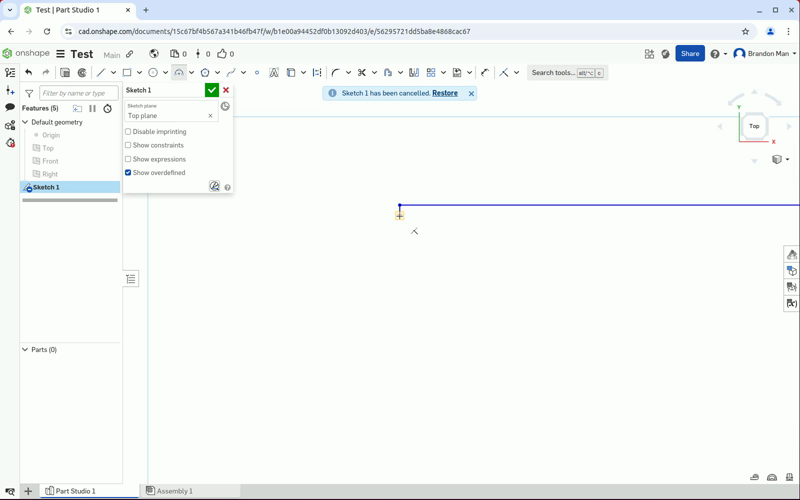
scroll(-6)
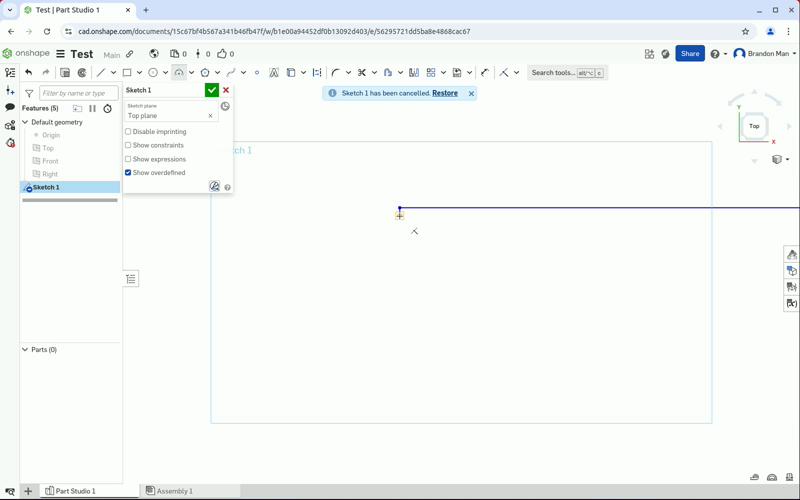
scroll(-6)
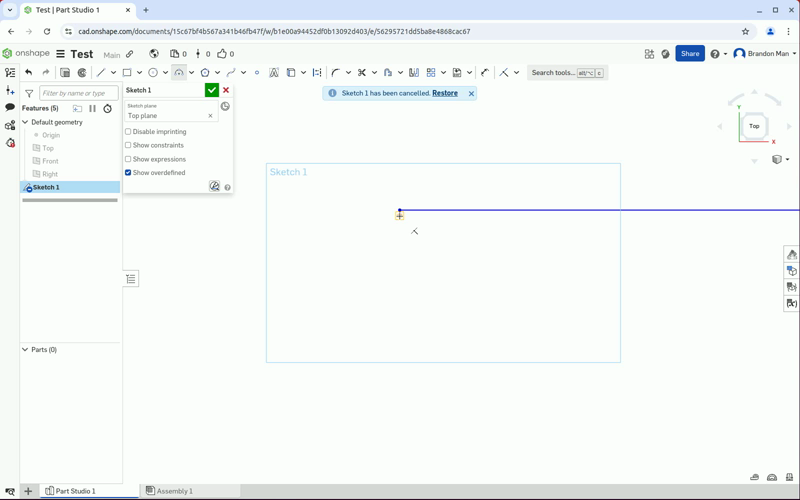
scroll(-6)
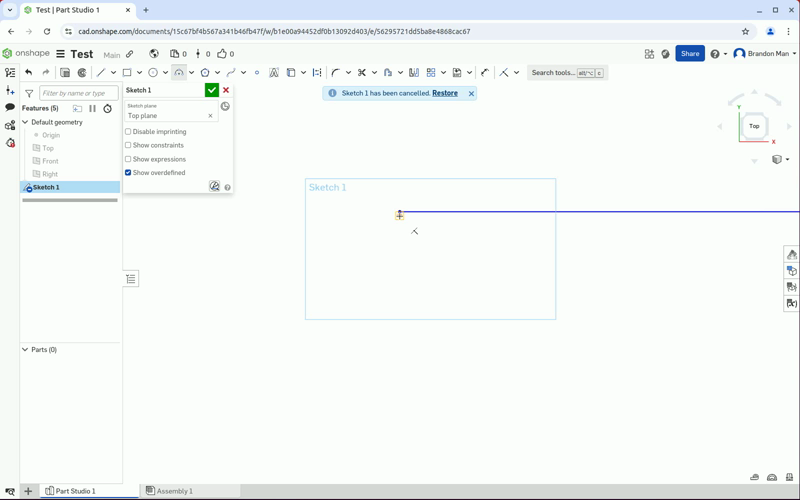
scroll(-6)
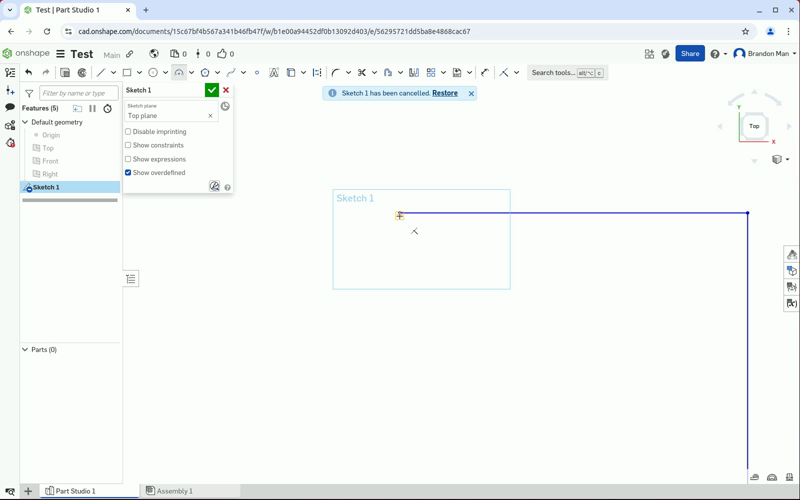
scroll(-6)
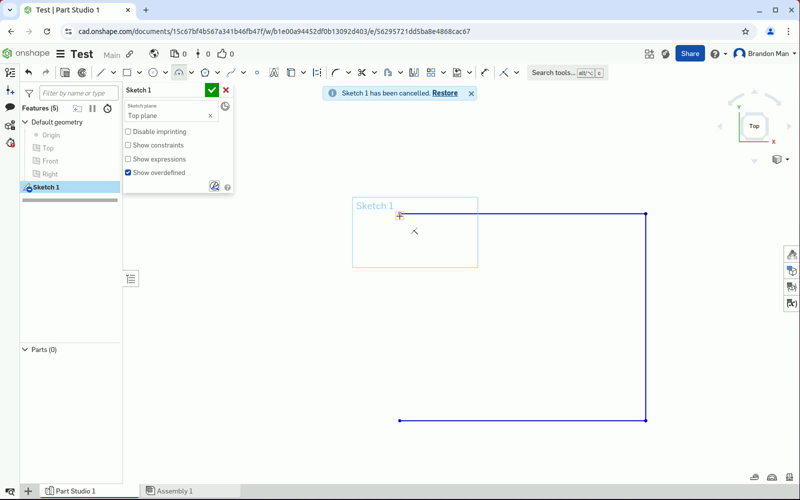
scroll(-6)
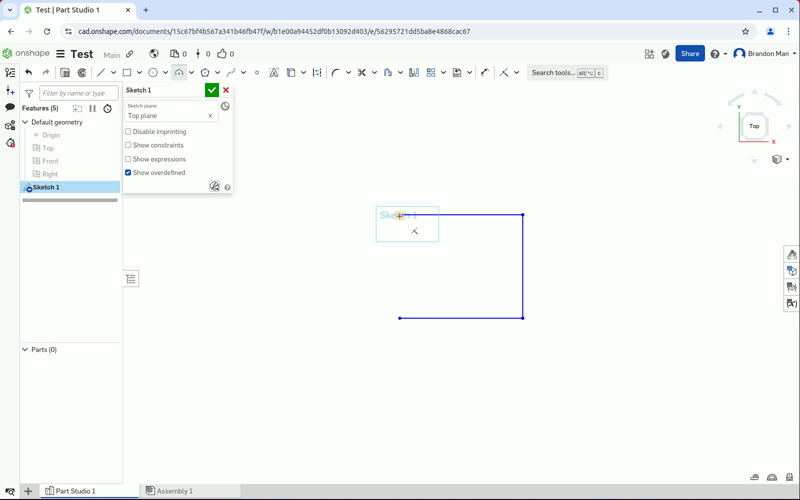
mouse_move(399, 318)
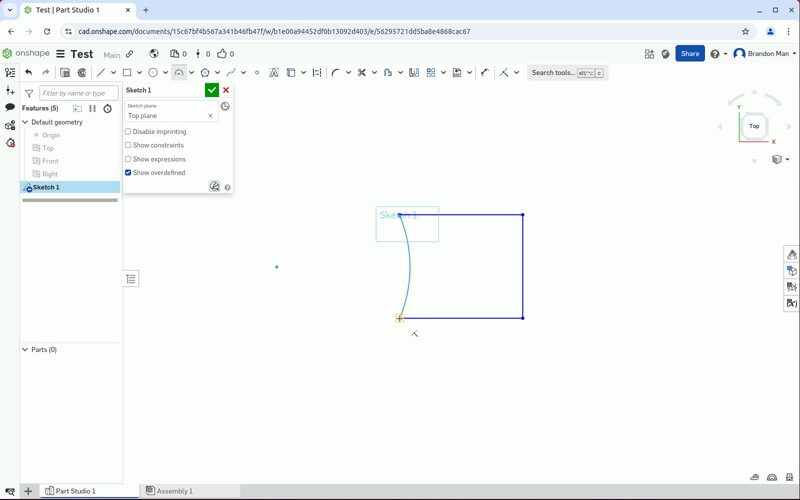
click(399, 318)
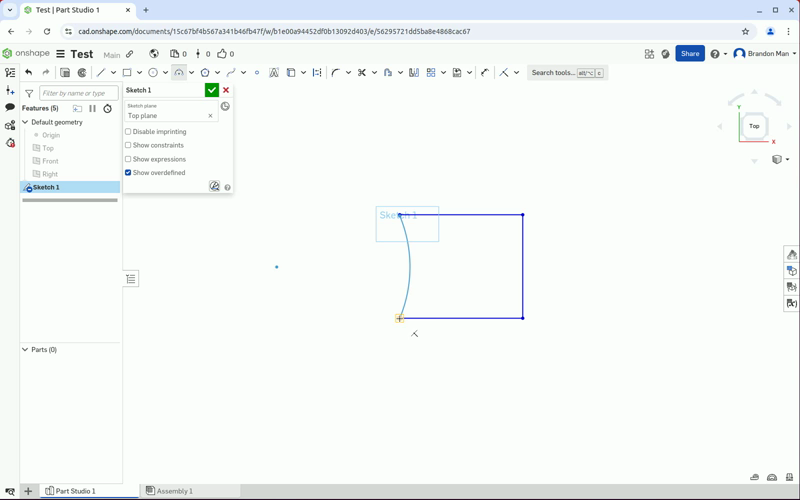
key_down(shift)
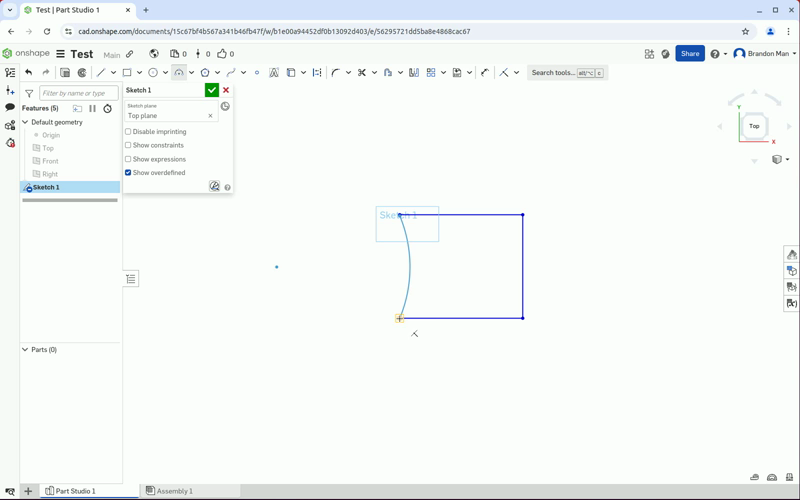
mouse_move(450, 267)
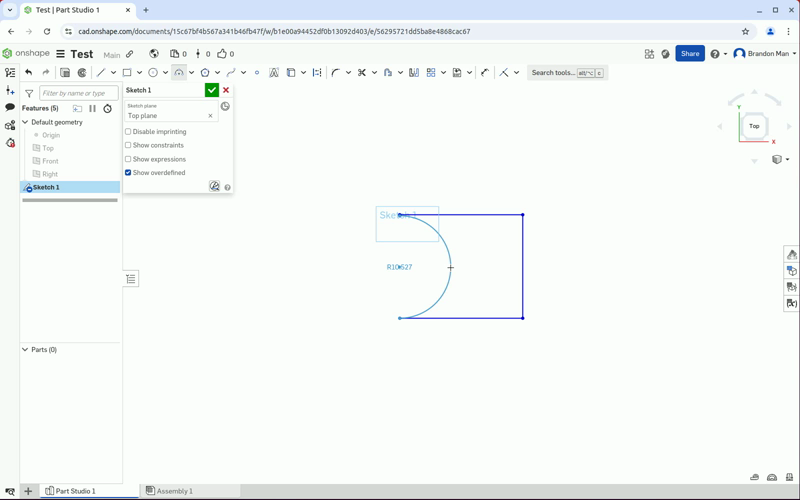
click(450, 267)
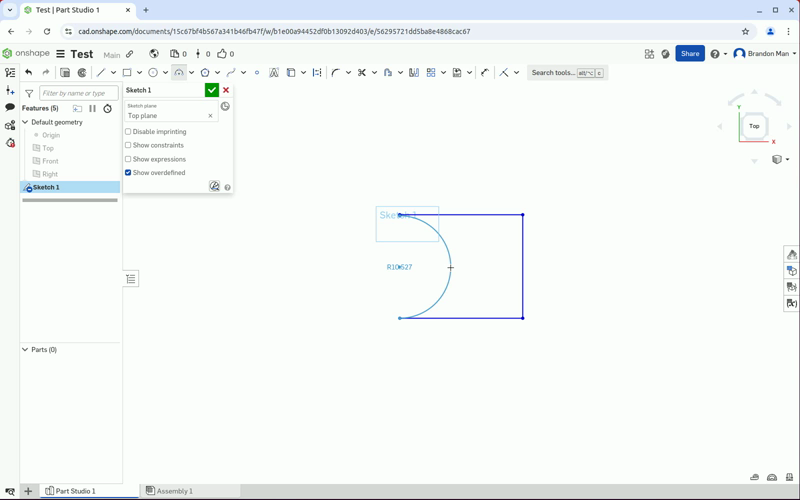
key_up(shift)
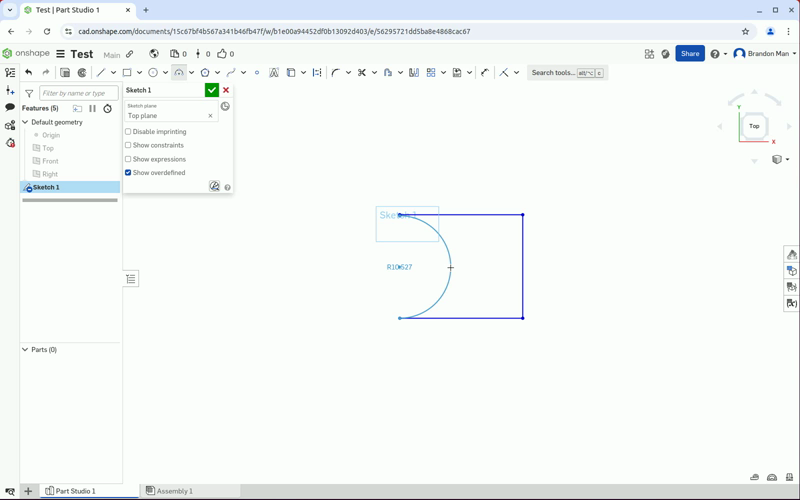
key(esc)
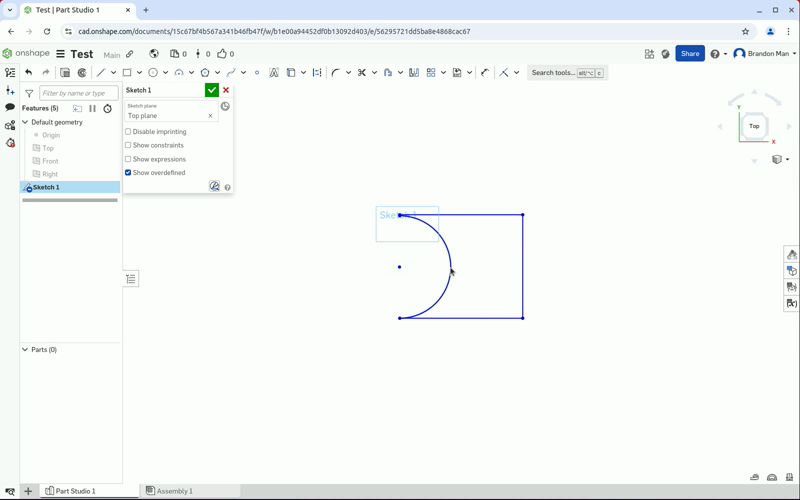
mouse_move(508, 248)
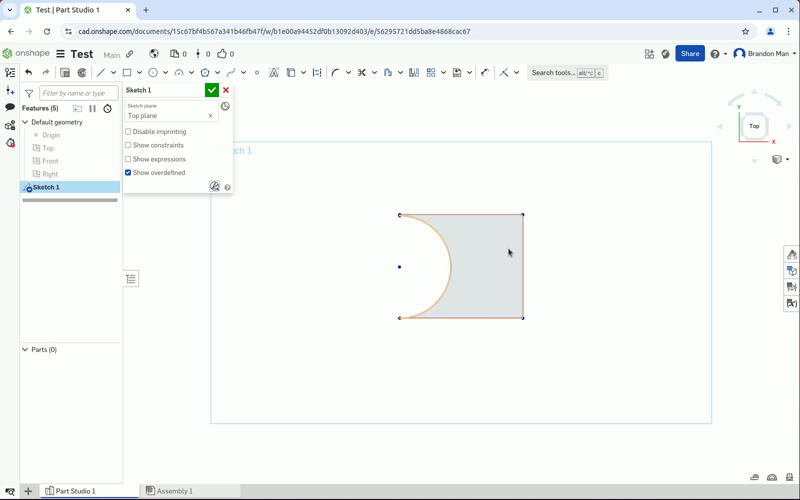
scroll(6)
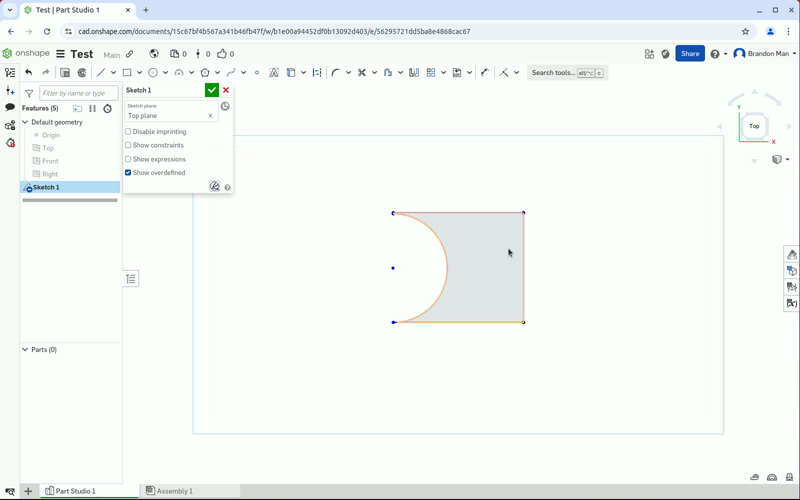
scroll(6)
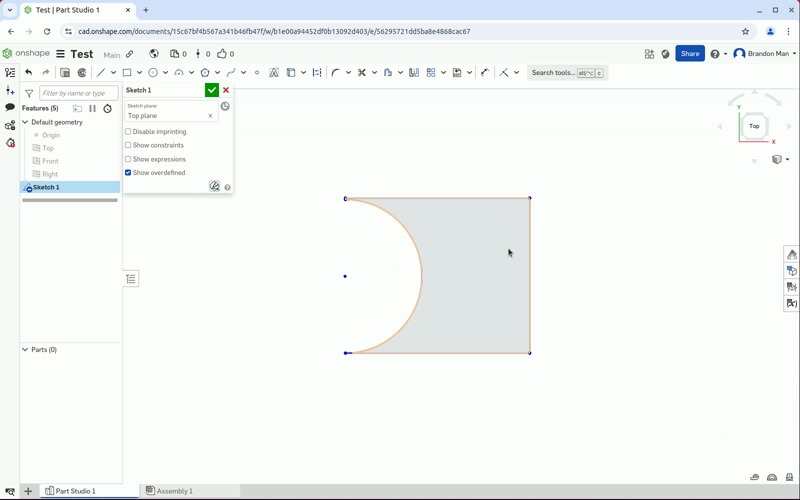
scroll(6)
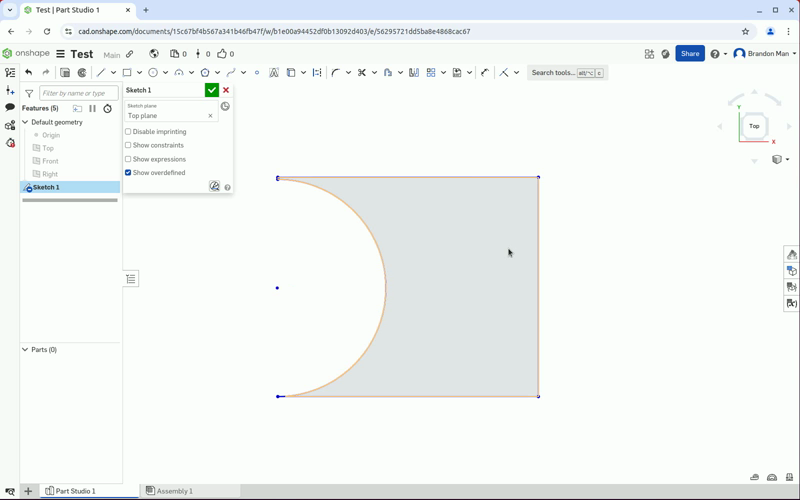
scroll(6)
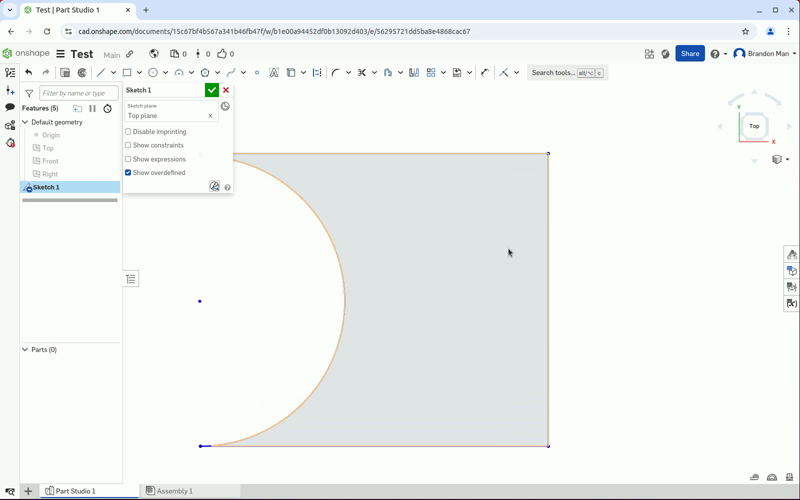
scroll(6)
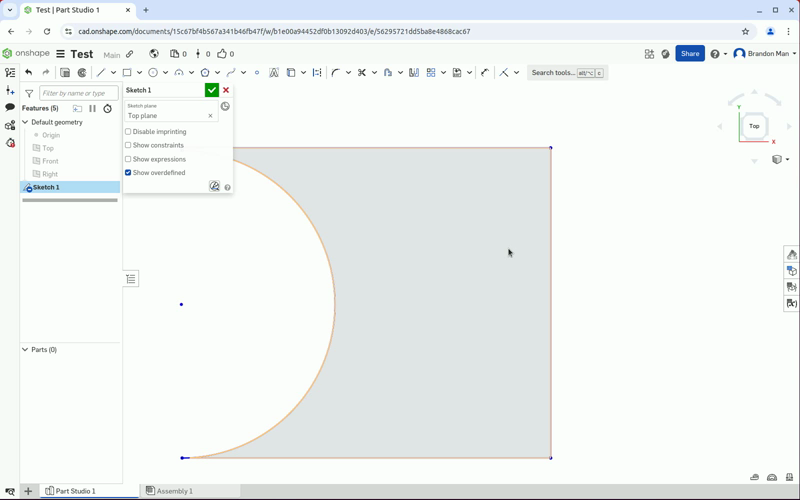
scroll(6)
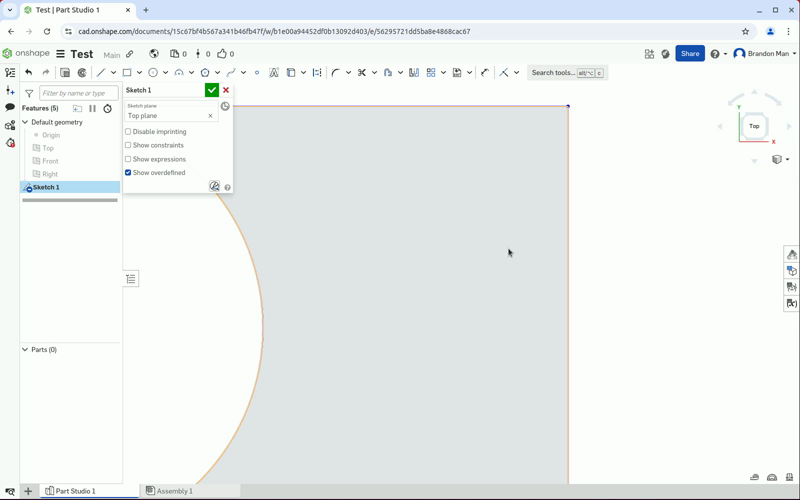
scroll(6)
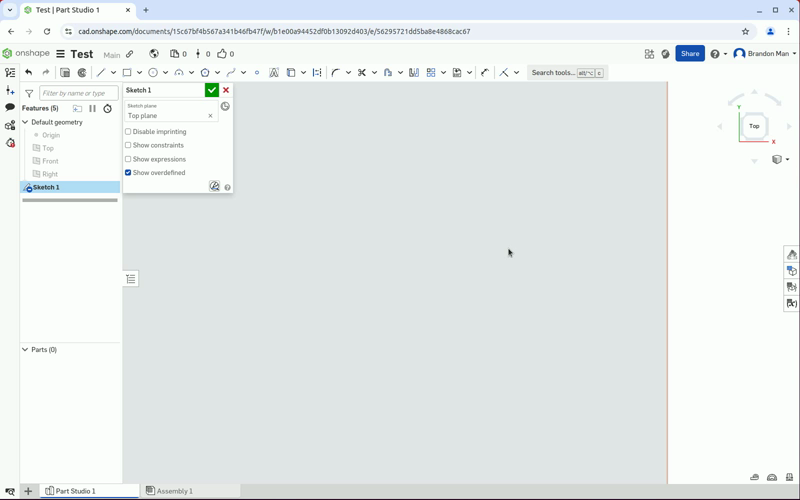
click(508, 248)
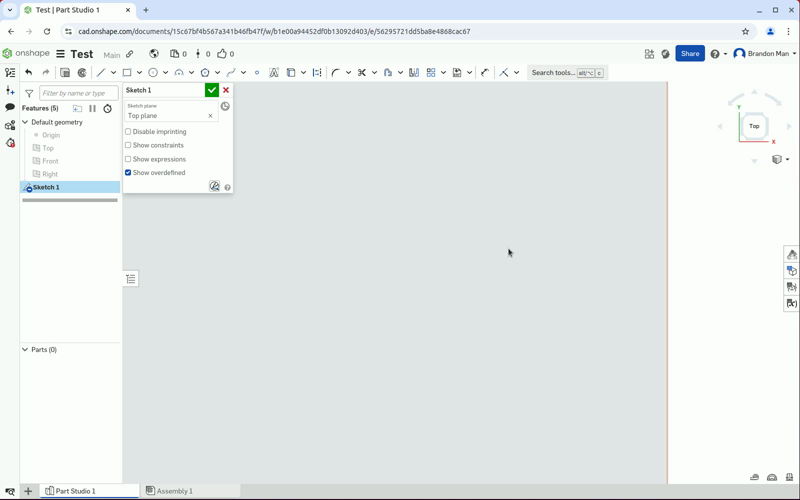
scroll(-6)
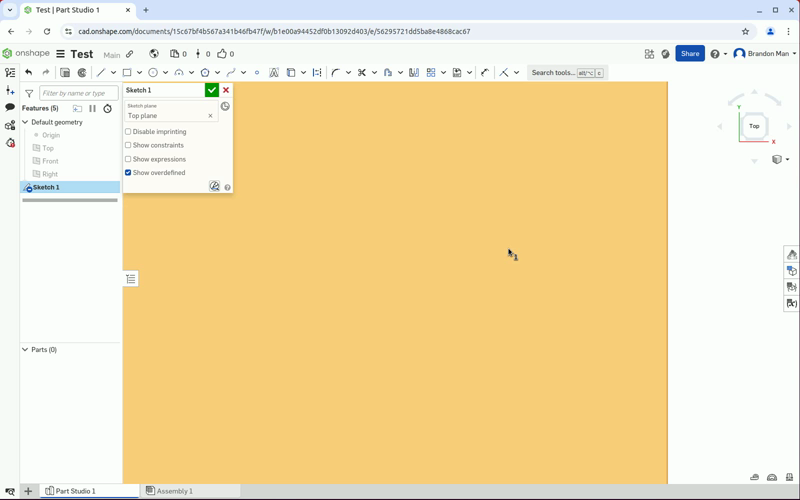
scroll(-6)
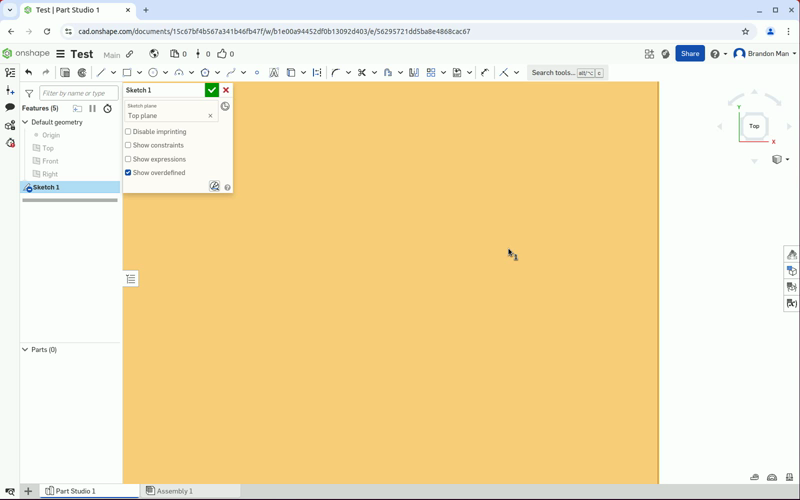
scroll(-6)
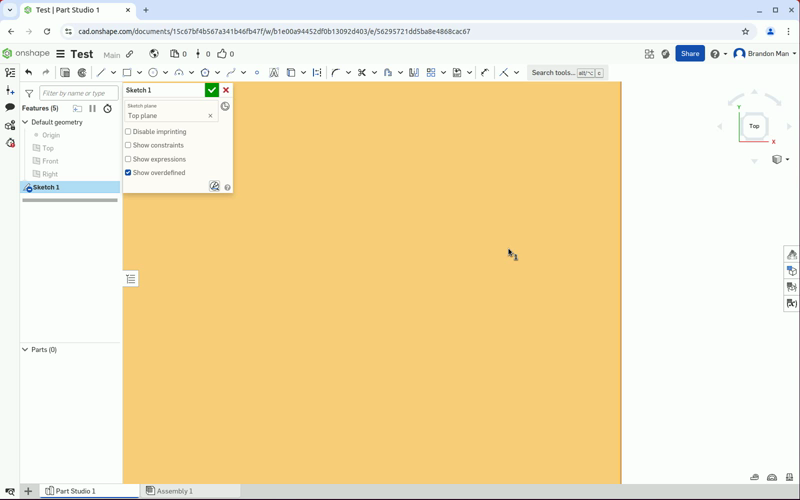
scroll(-6)
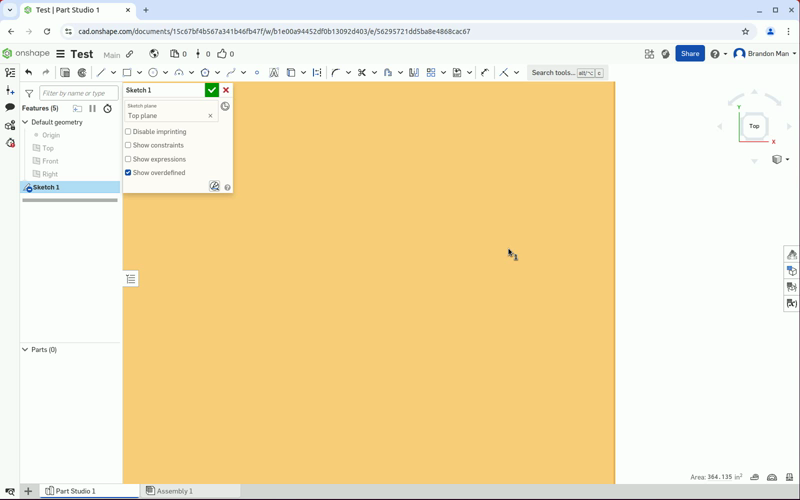
scroll(-6)
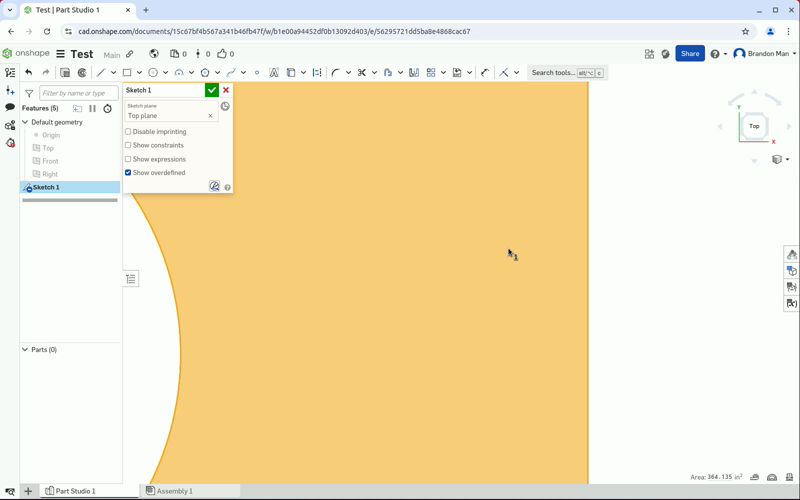
scroll(-6)
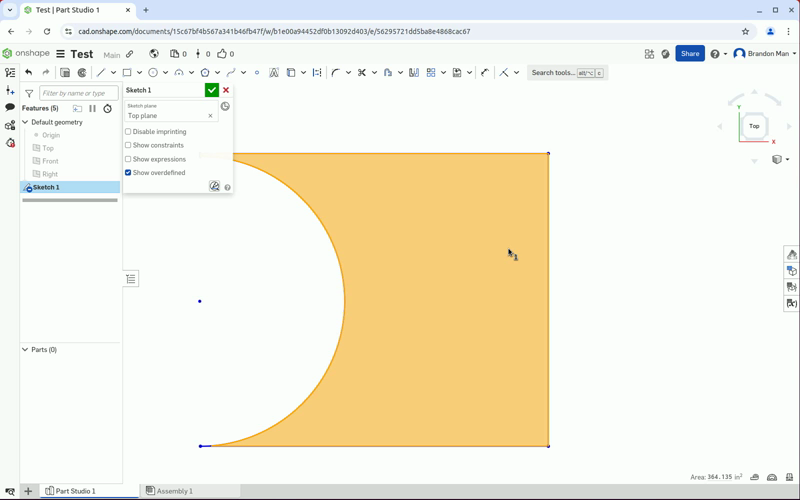
scroll(-6)
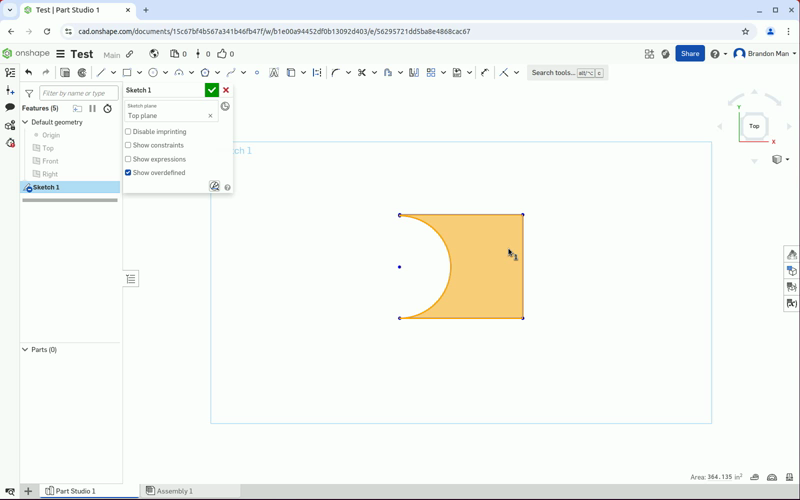
mouse_move(73, 352)
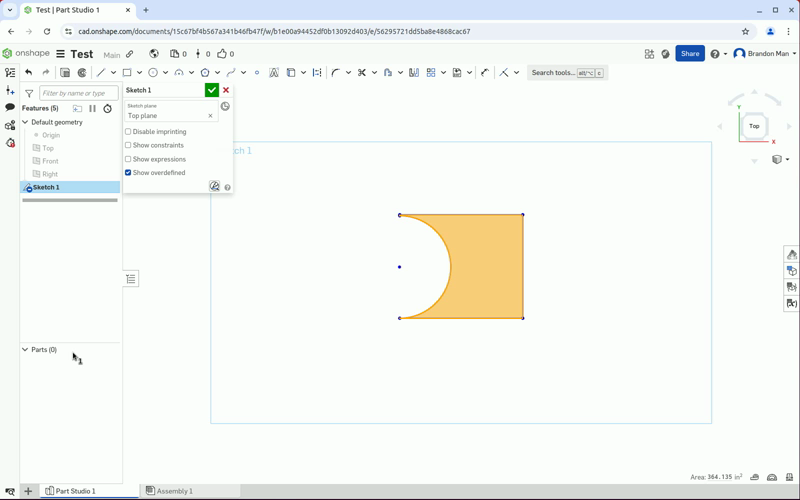
key(shift+y)
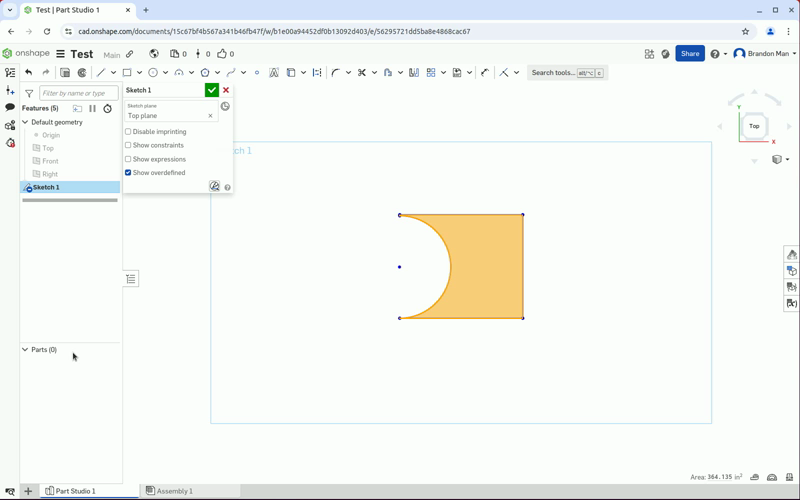
key(shift+e)
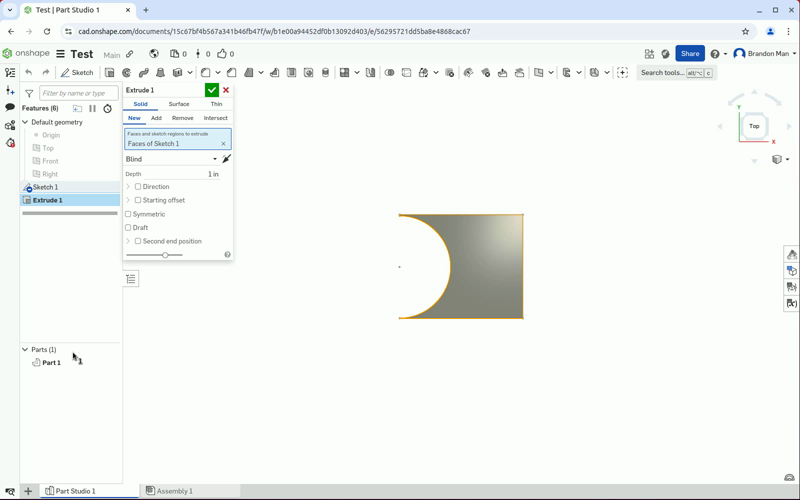
mouse_move(143, 106)
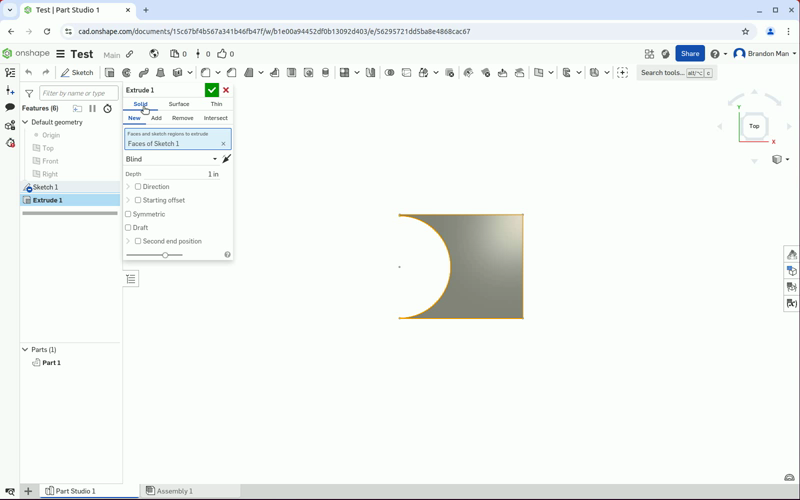
click(143, 106)
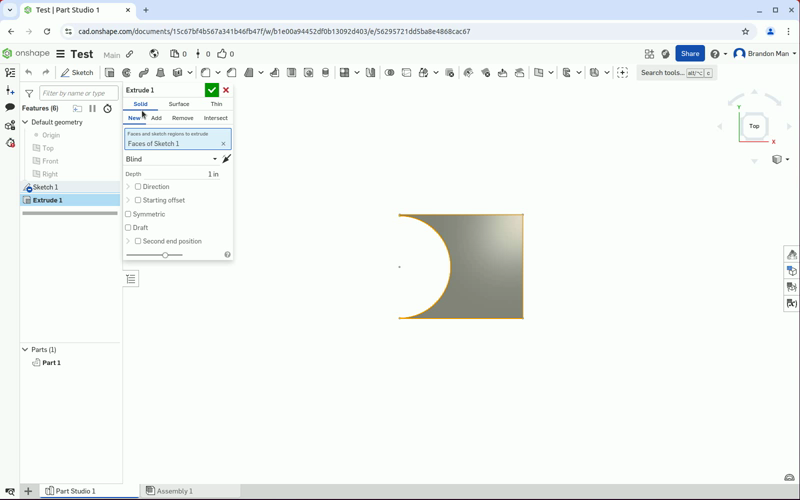
mouse_move(137, 120)
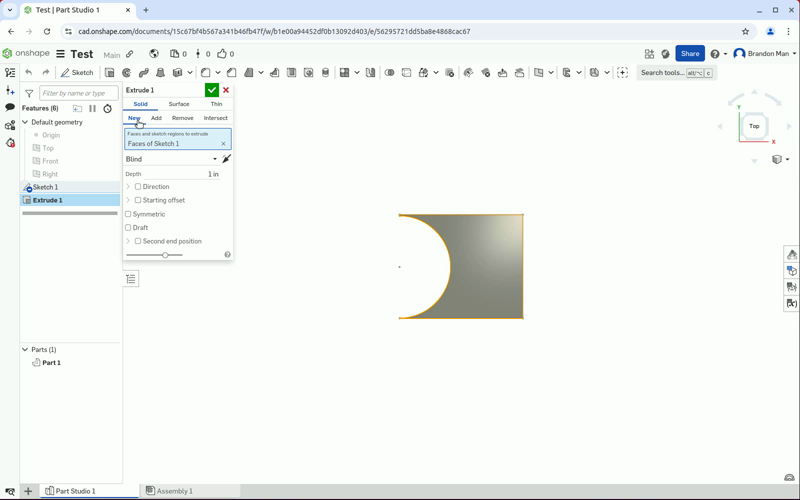
click(137, 120)
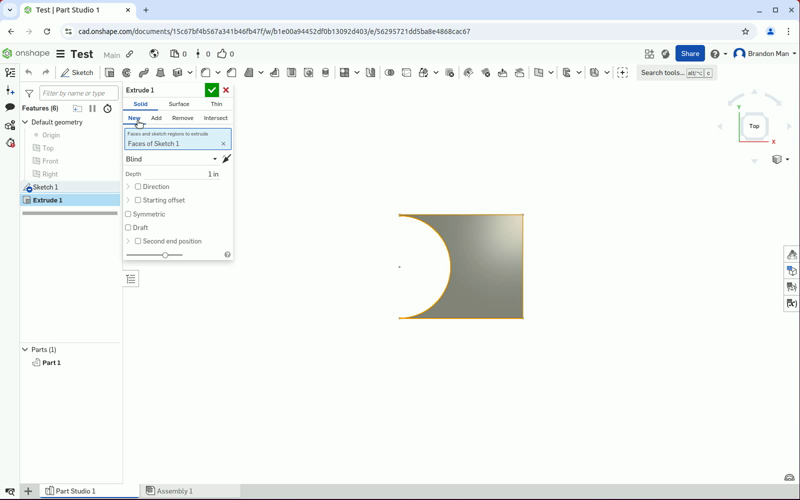
key(tab, 4)
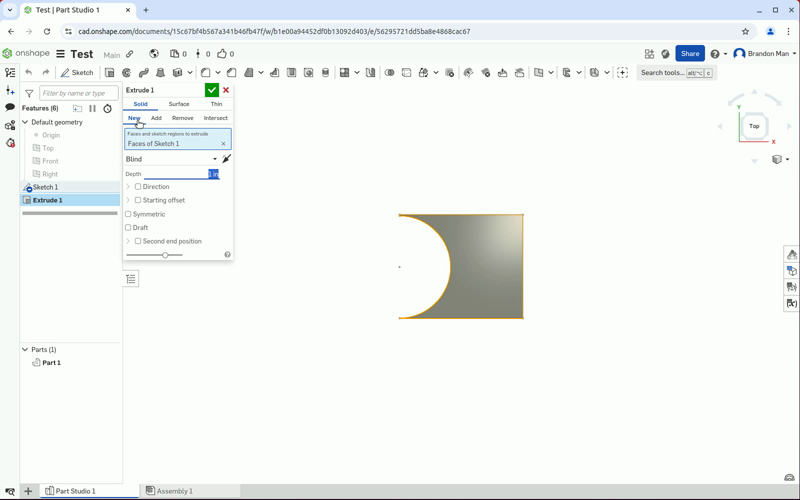
text(8.425)
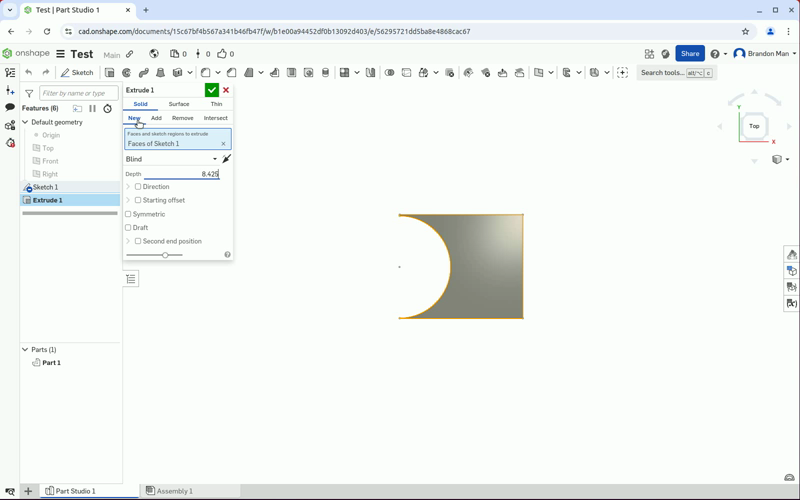
key(enter)
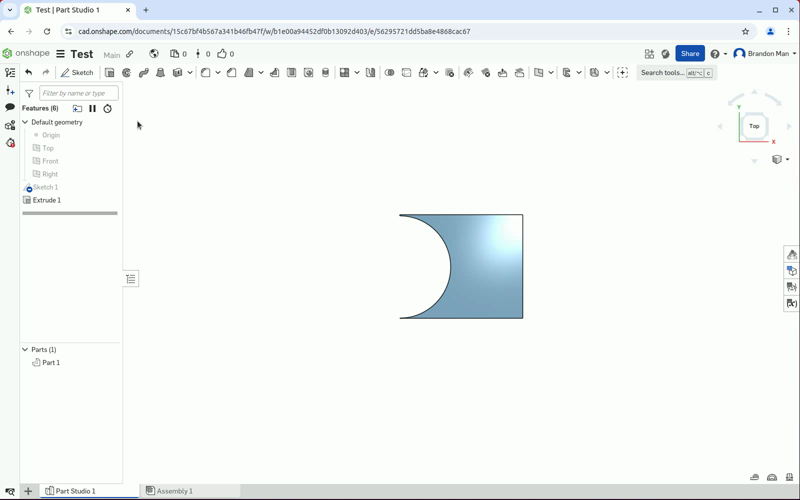
key(shift+h)
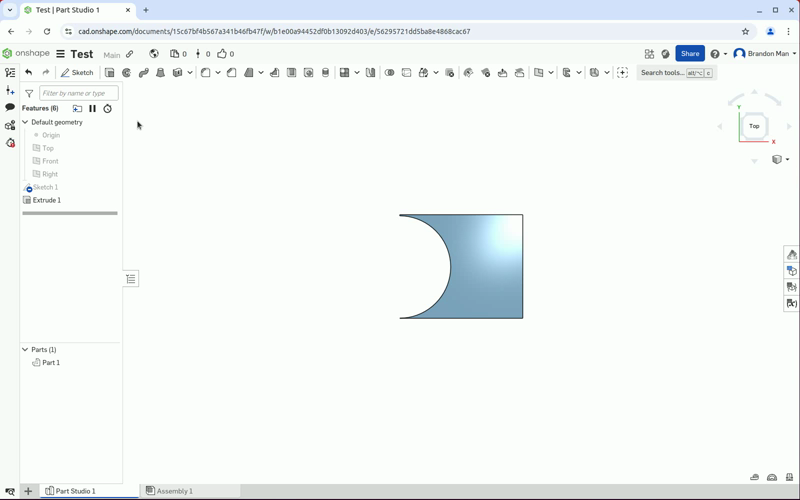
key(shift+h)
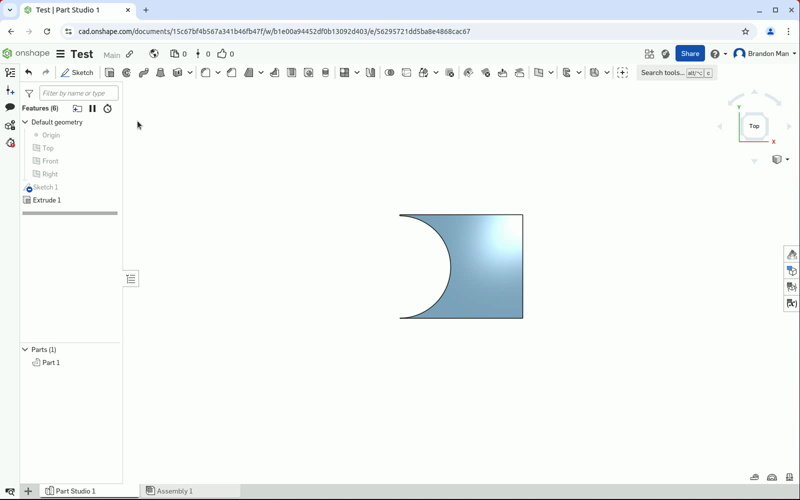
mouse_move(73, 189)
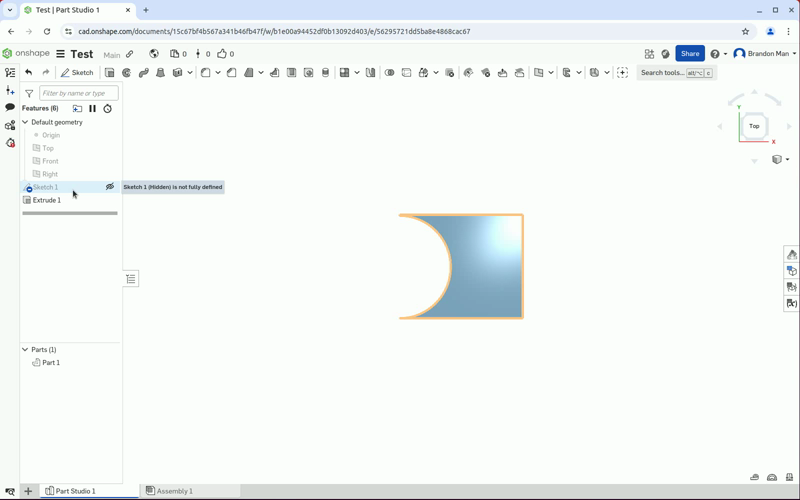
click(73, 189)
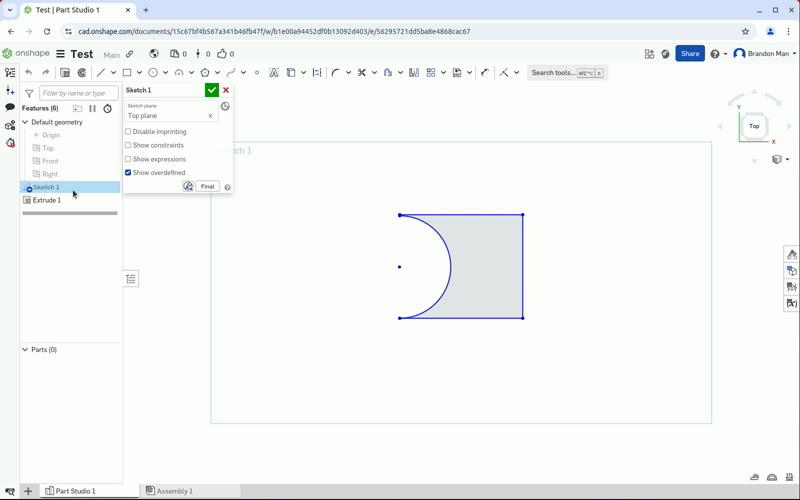
mouse_move(229, 92)
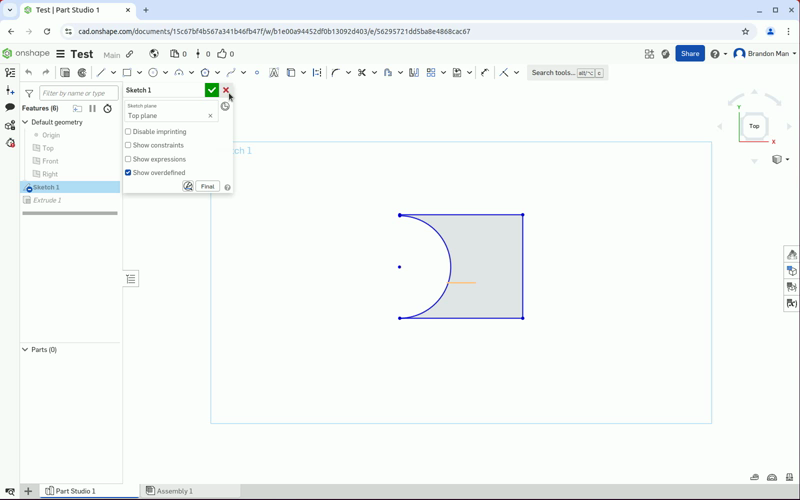
click(229, 92)
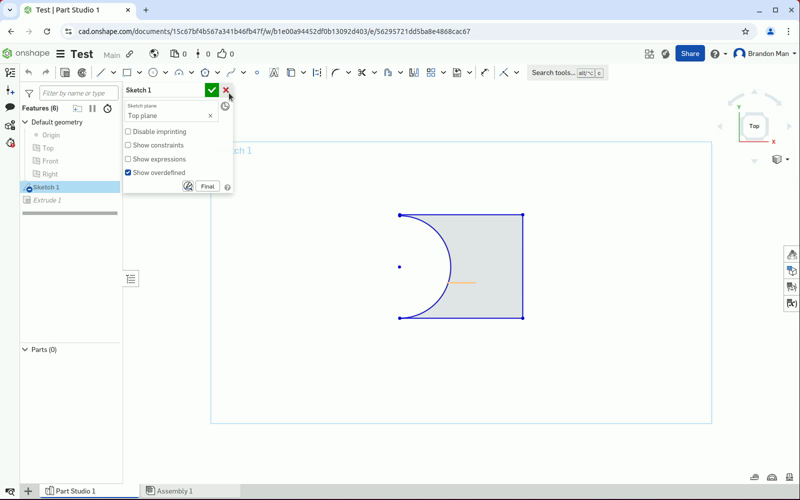
key(shift+s)
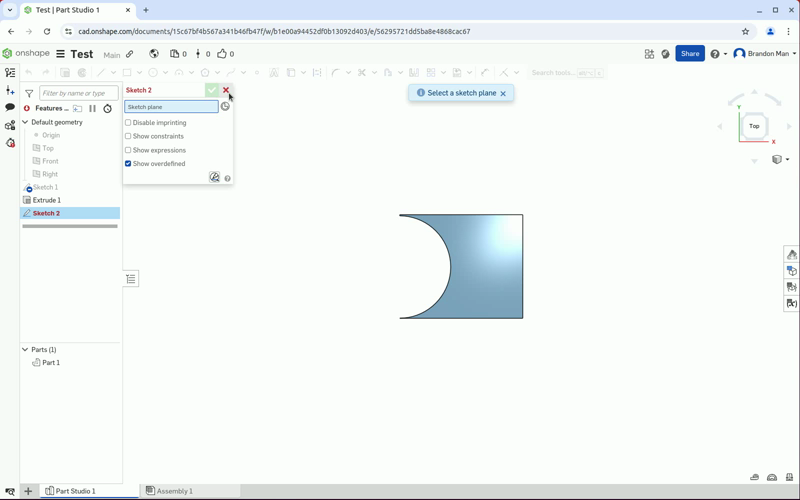
mouse_move(73, 150)
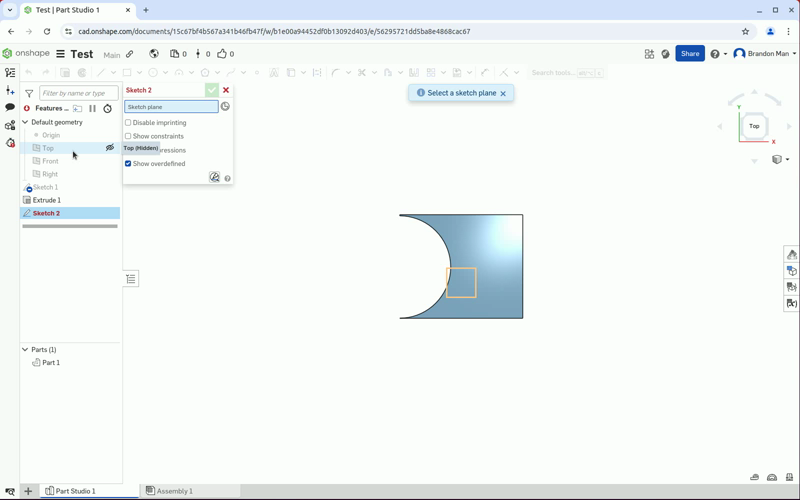
click(73, 150)
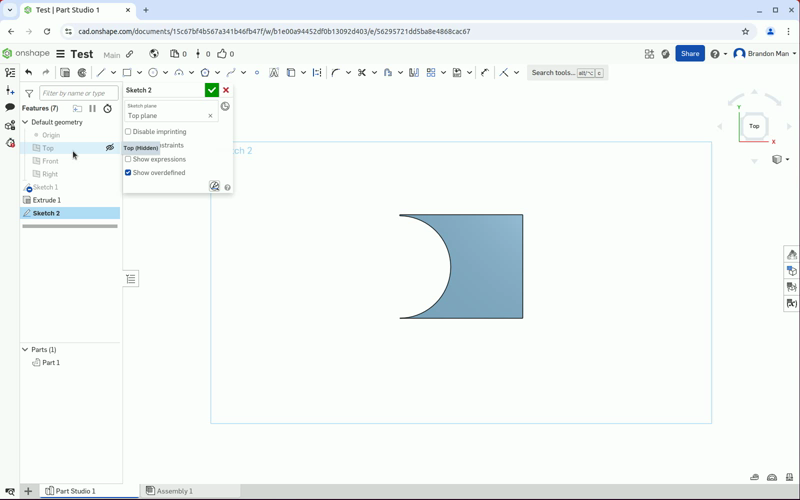
mouse_move(73, 352)
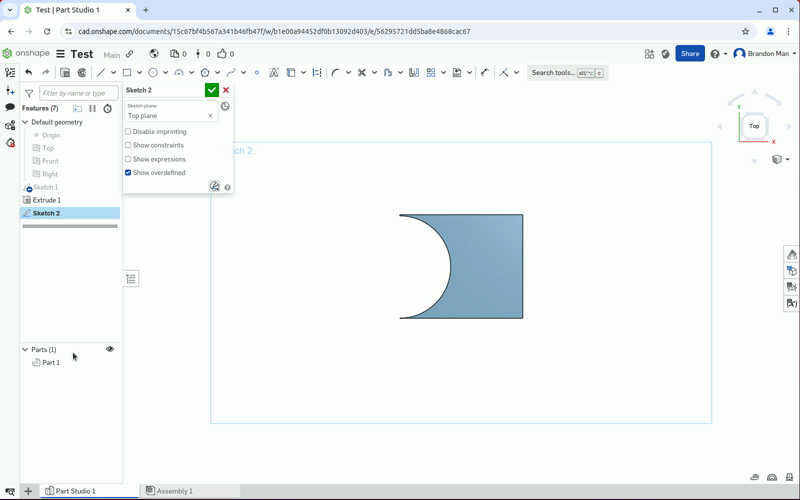
key(y)
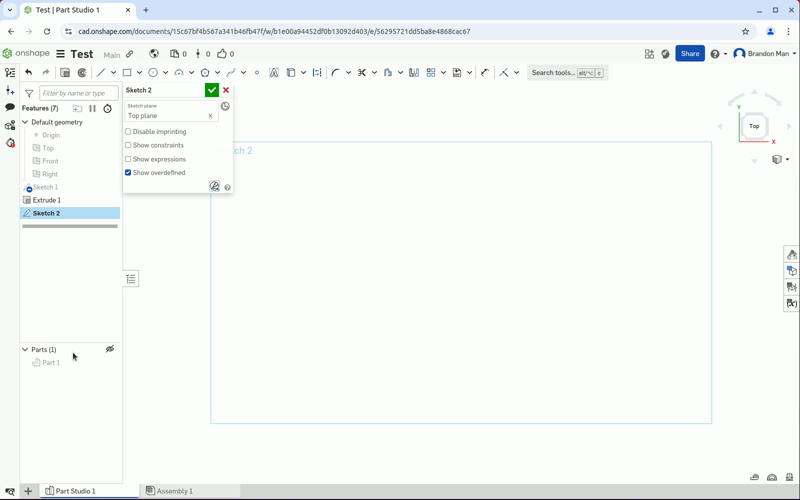
key(a)
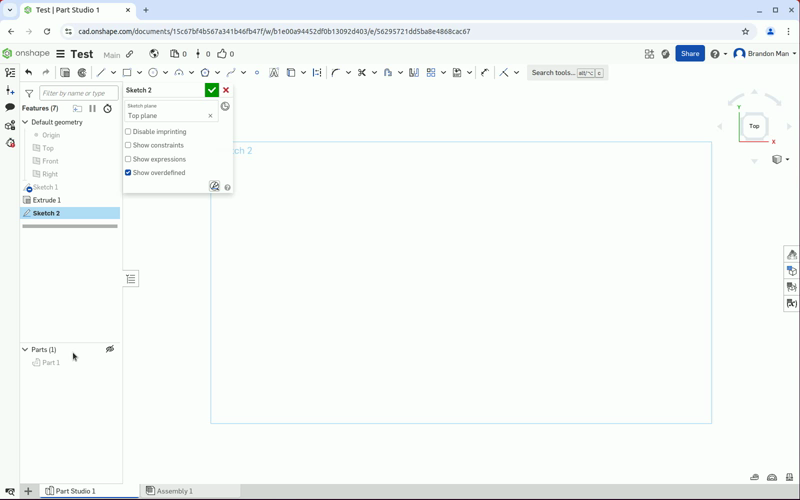
key_down(shift)
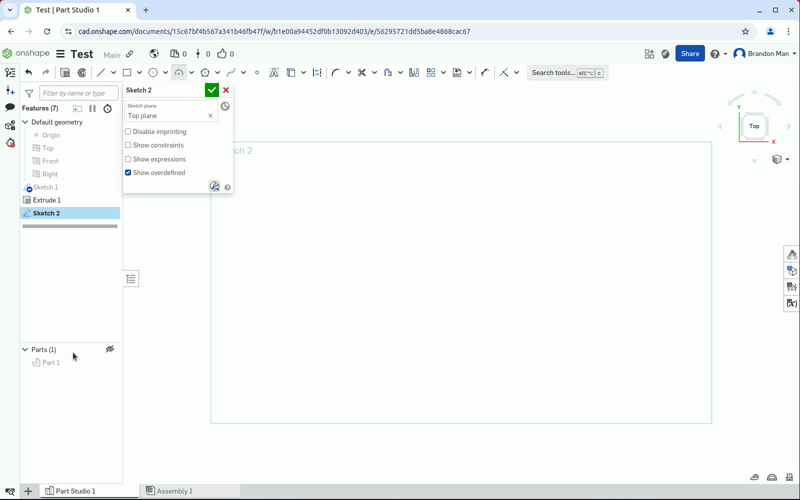
mouse_move(399, 316)
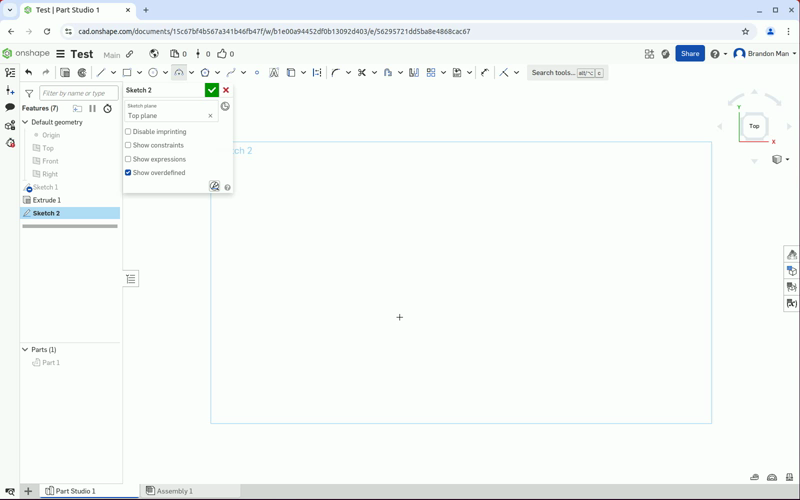
click(399, 316)
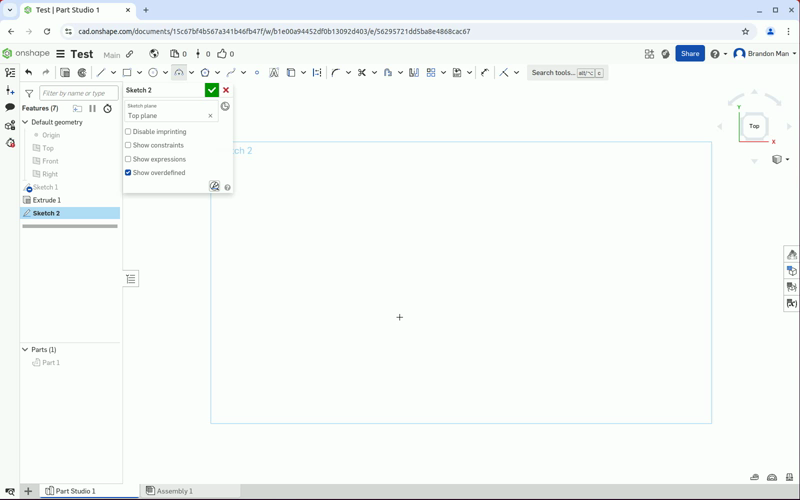
key_up(shift)
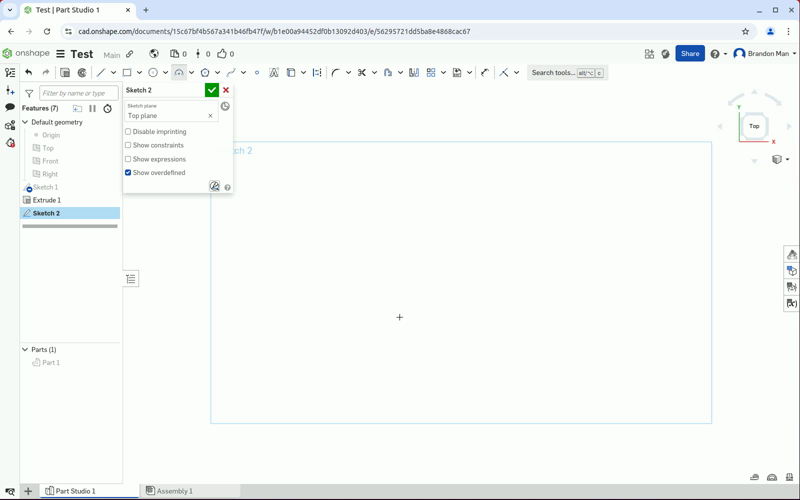
key_down(shift)
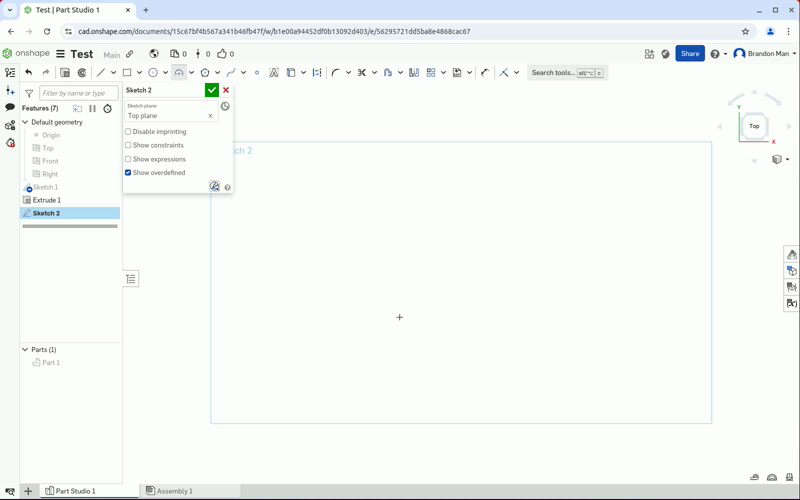
mouse_move(399, 214)
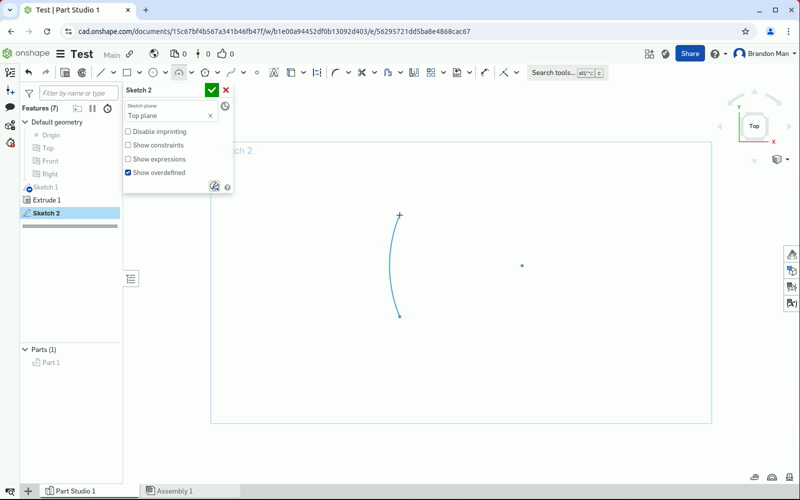
click(399, 214)
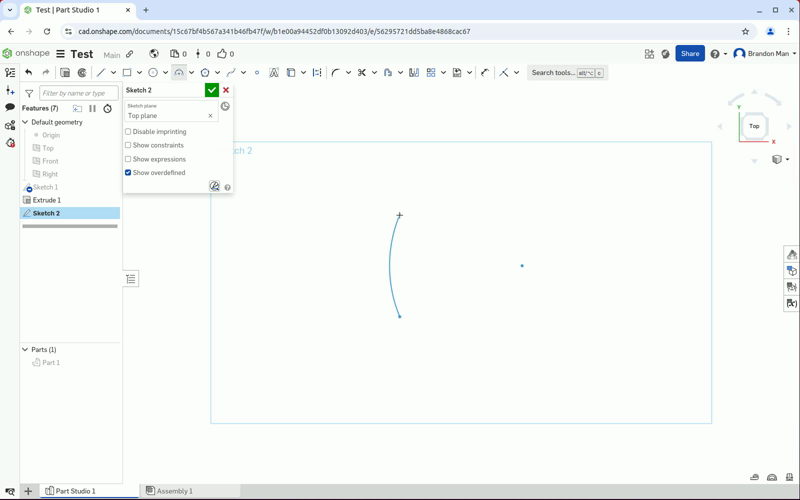
mouse_move(450, 265)
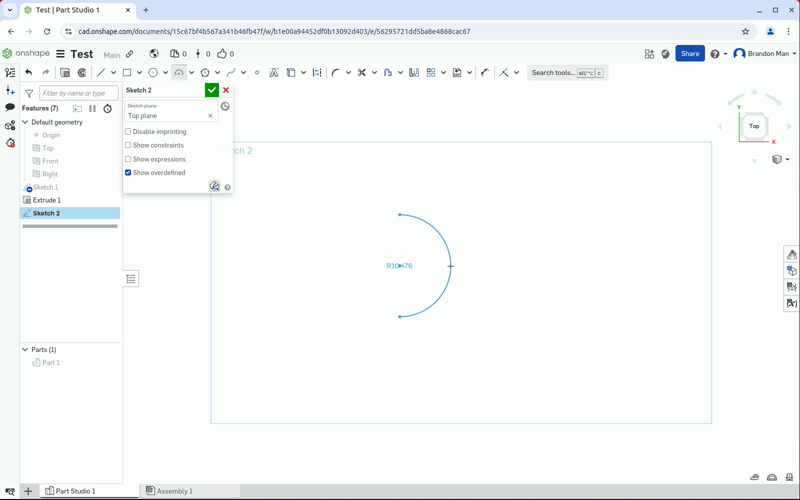
click(450, 265)
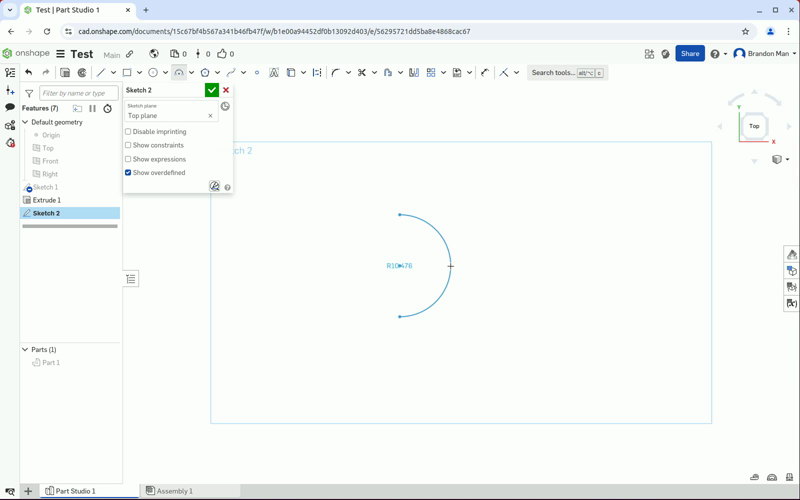
key_up(shift)
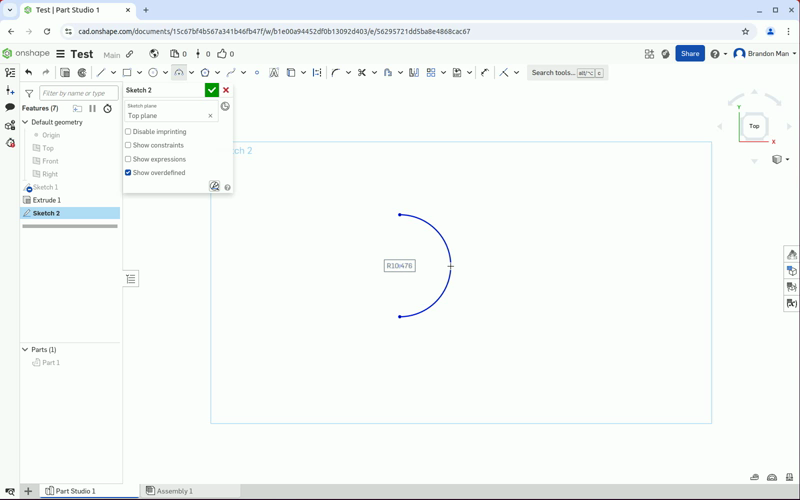
key(esc)
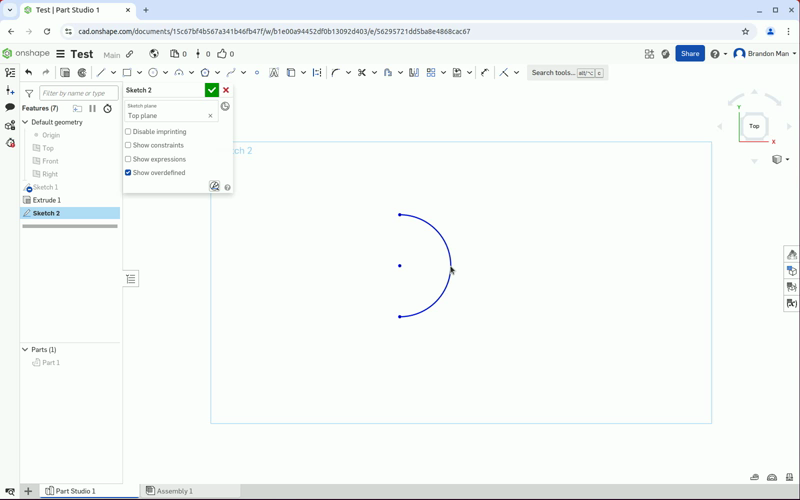
key(l)
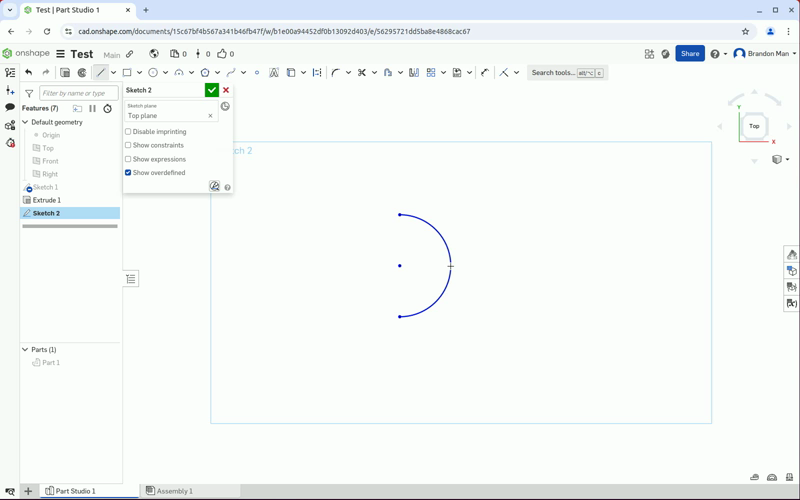
mouse_move(399, 214)
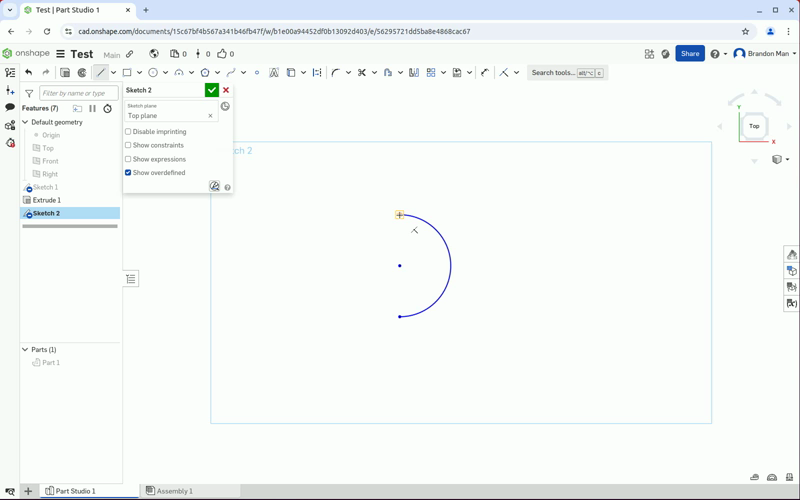
click(399, 214)
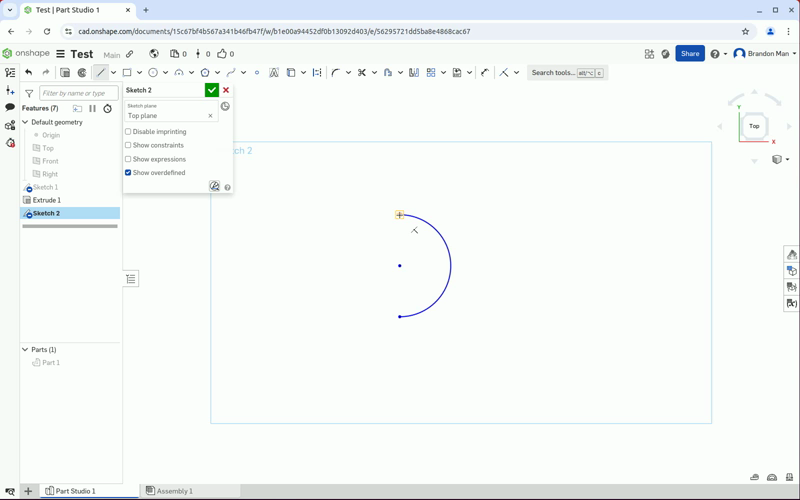
key_down(shift)
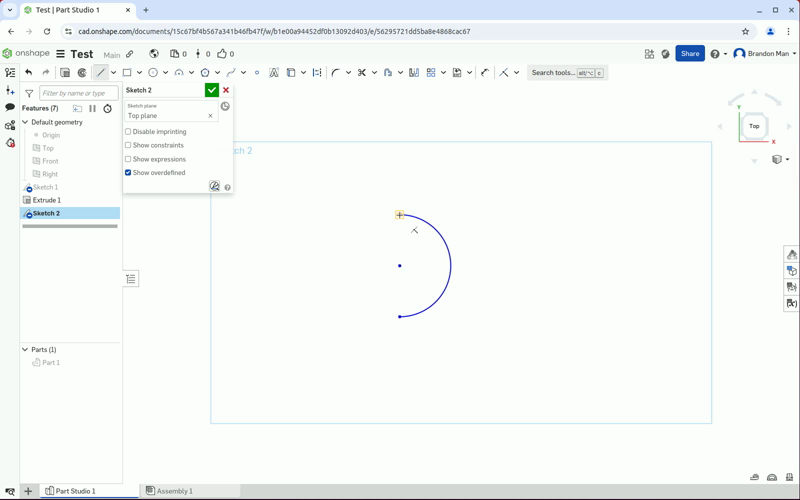
mouse_move(429, 214)
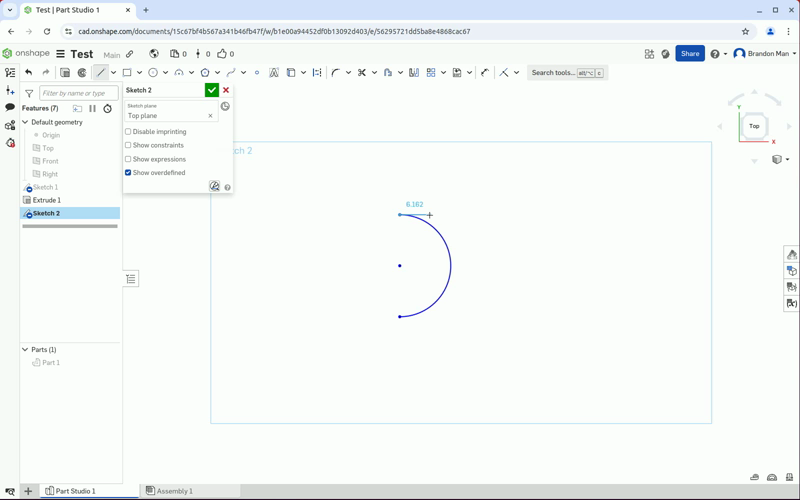
mouse_move(399, 245)
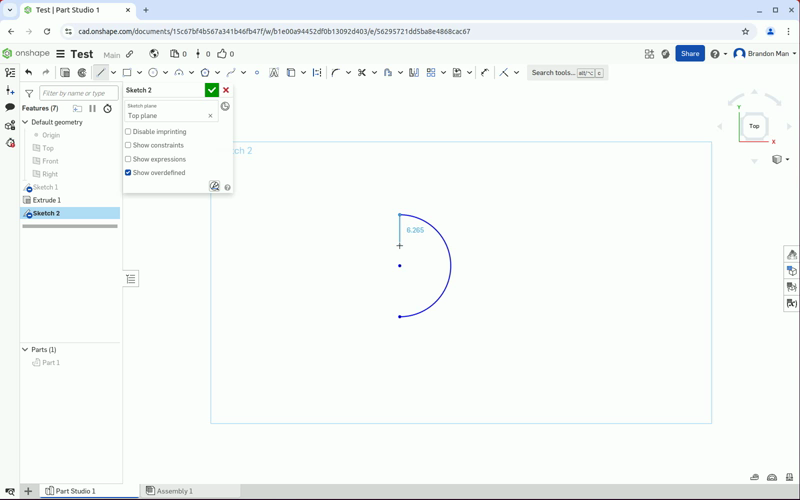
click(399, 245)
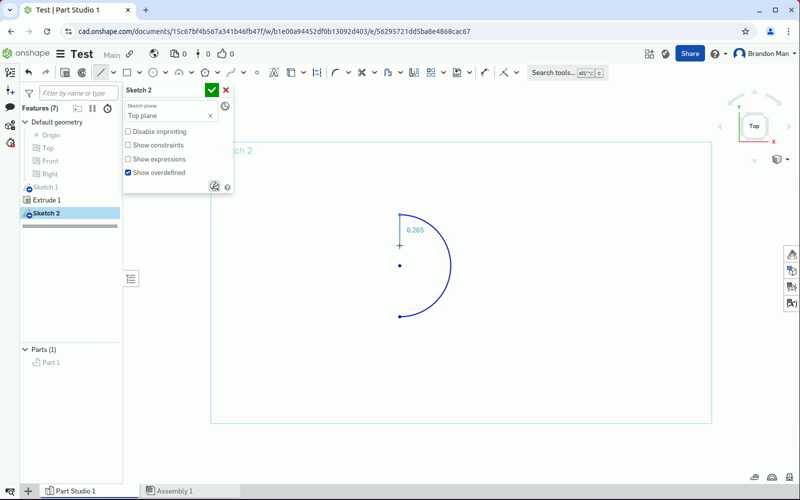
key_up(shift)
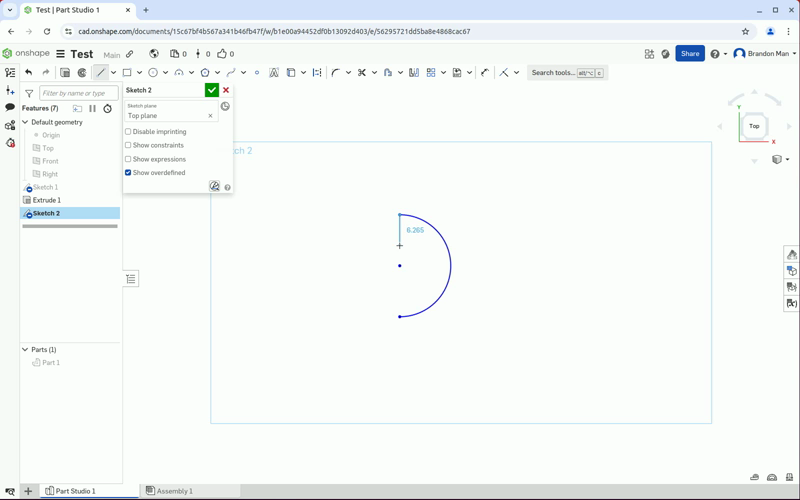
key(esc)
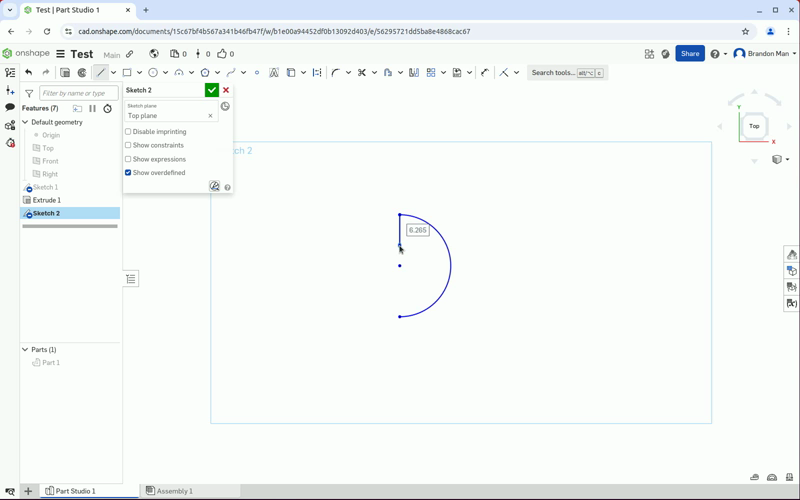
key(a)
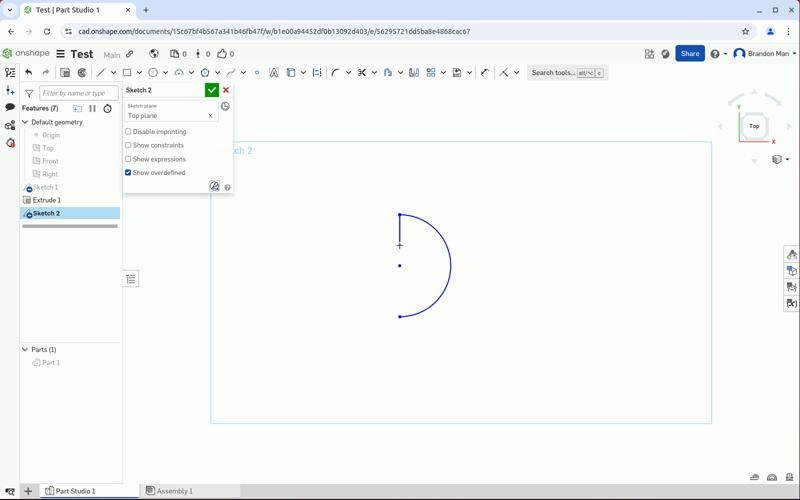
mouse_move(399, 245)
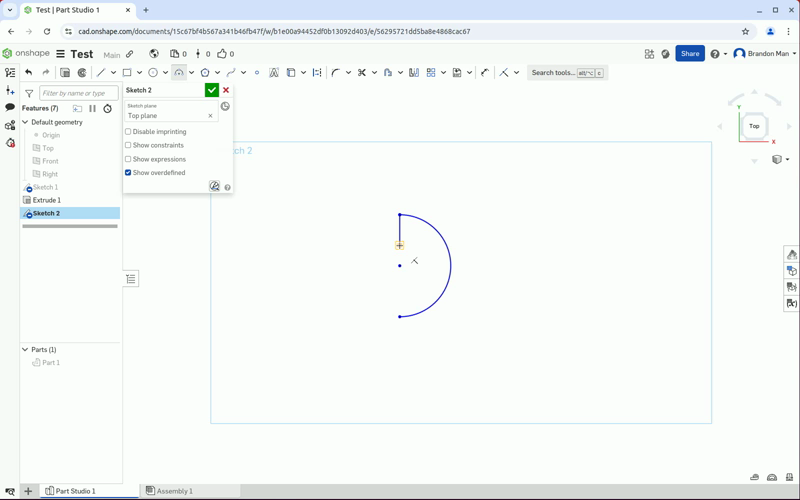
click(399, 245)
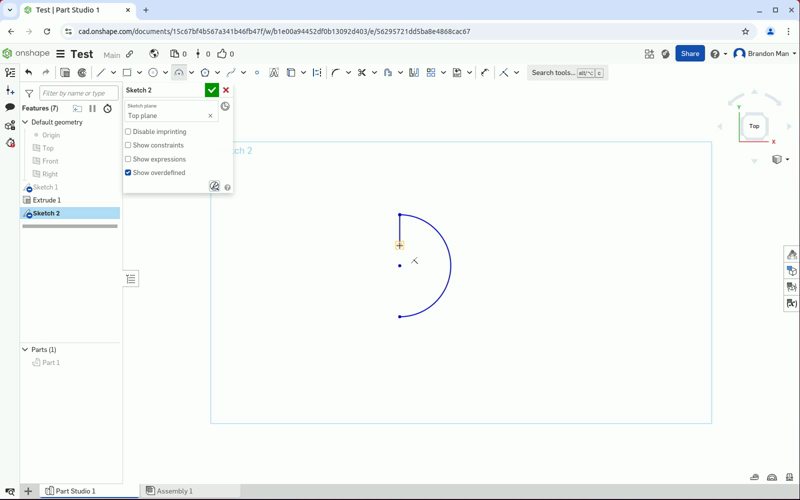
key_down(shift)
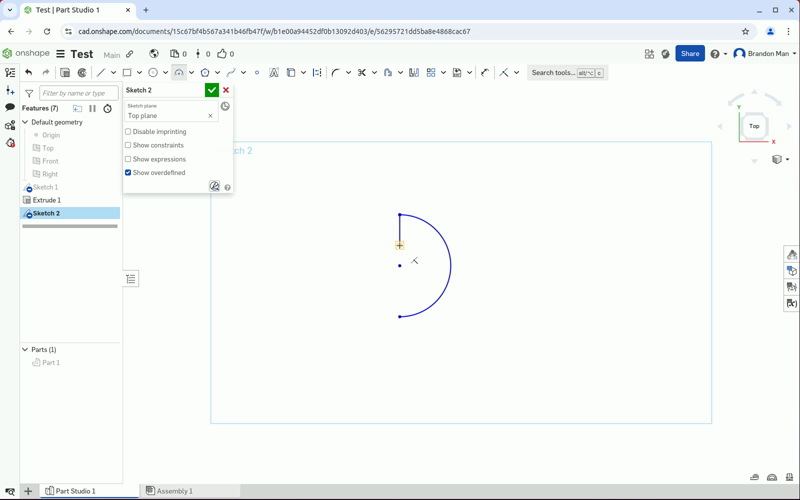
mouse_move(399, 285)
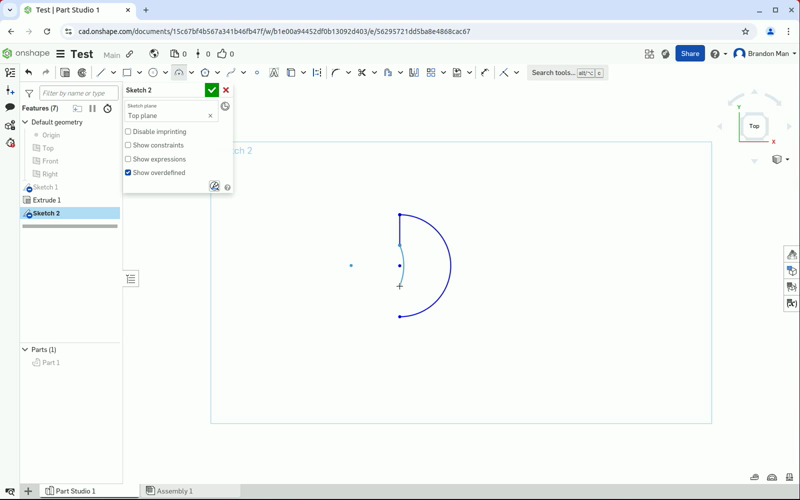
click(399, 285)
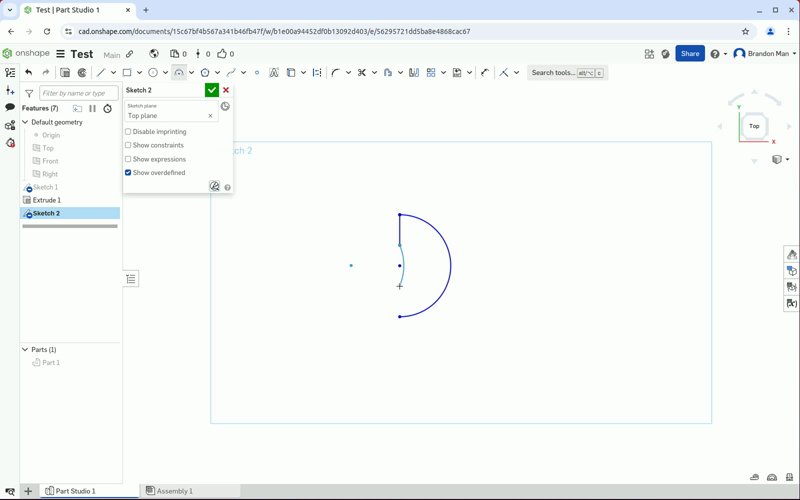
mouse_move(420, 265)
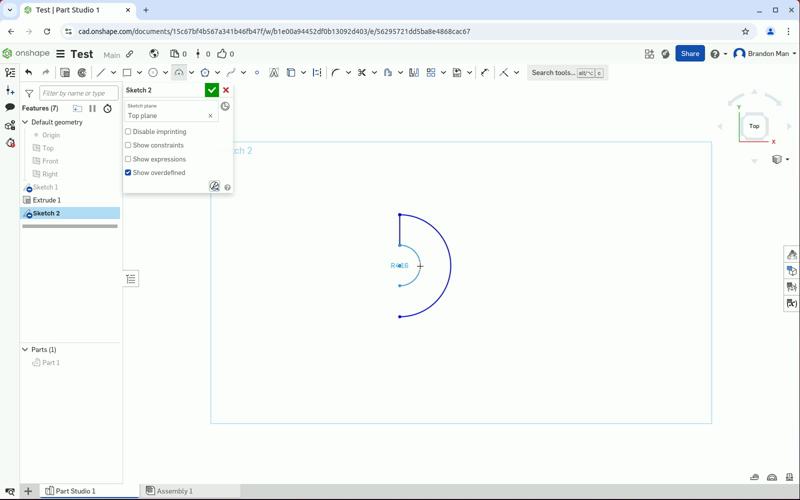
click(420, 265)
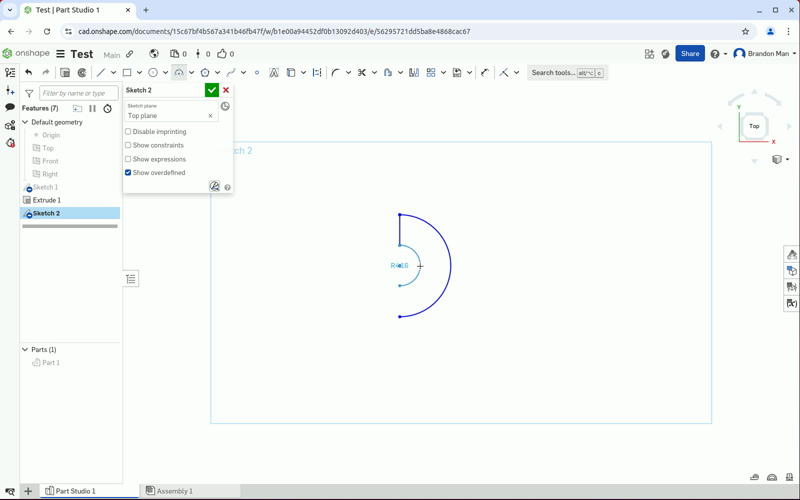
key_up(shift)
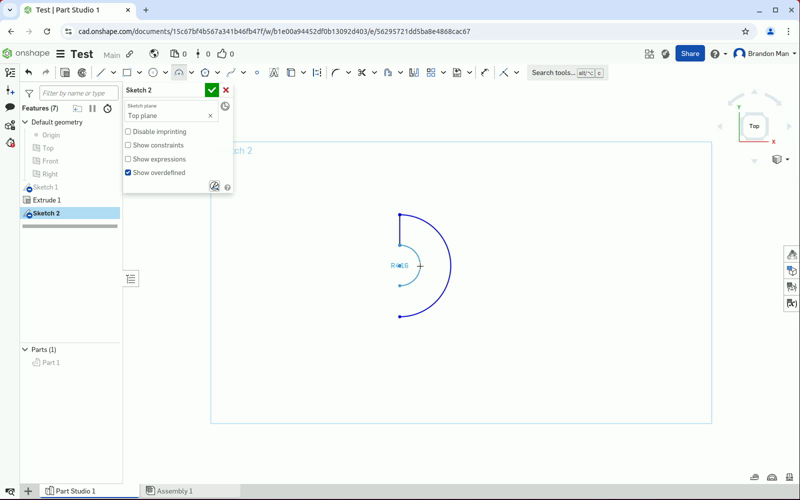
key(esc)
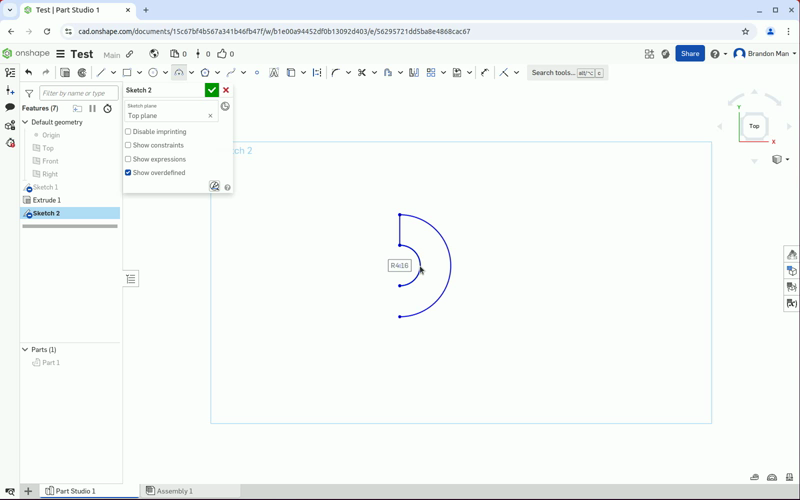
key(l)
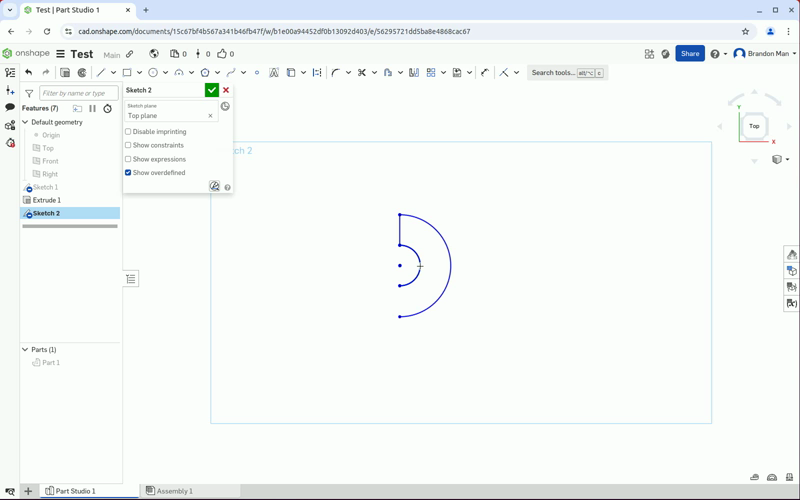
mouse_move(399, 285)
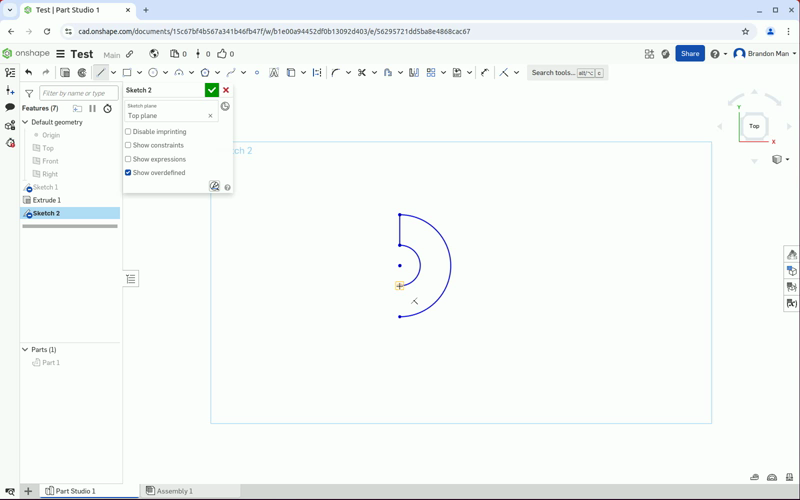
click(399, 285)
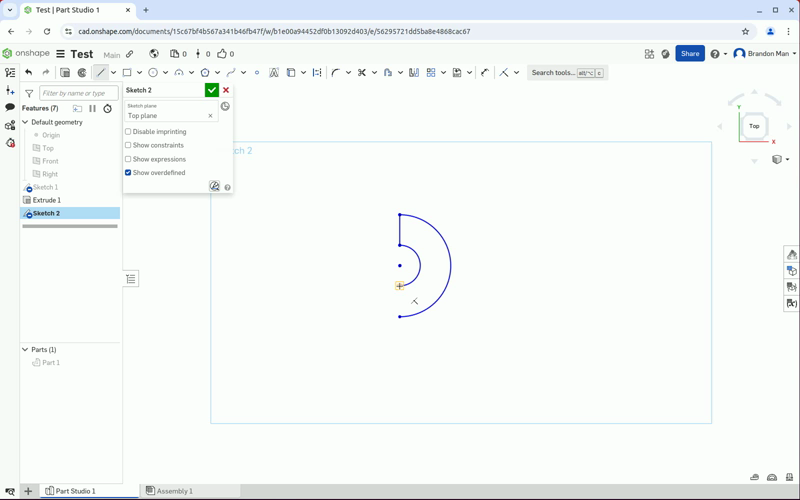
mouse_move(429, 285)
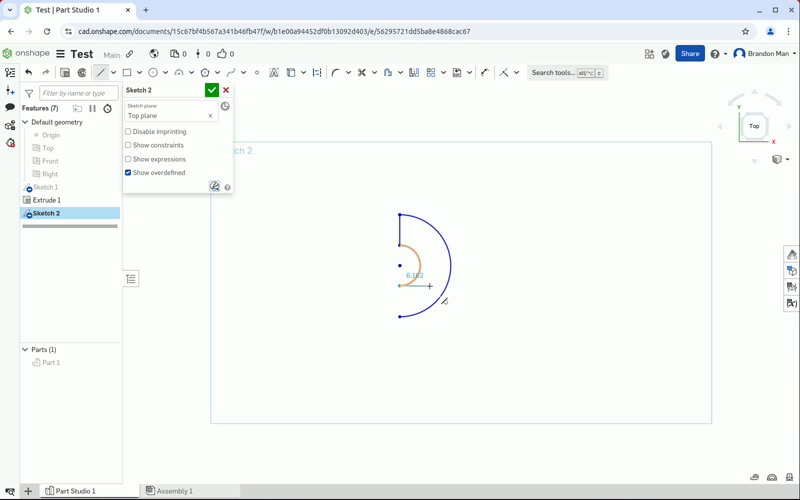
key_down(shift)
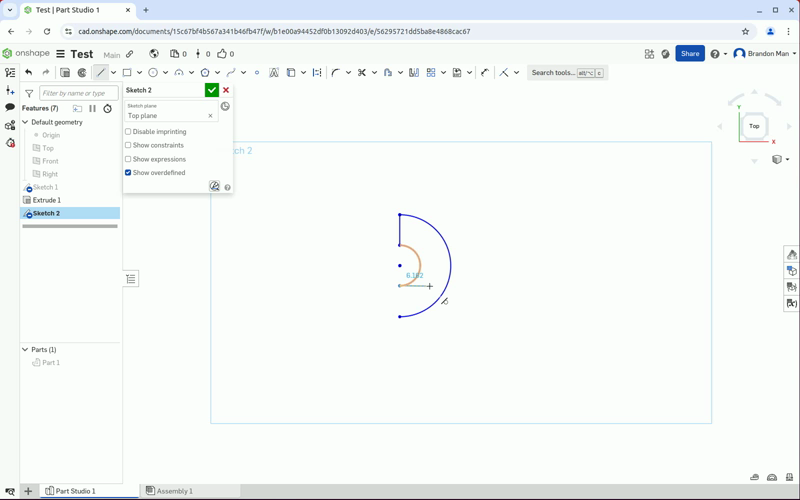
mouse_move(399, 316)
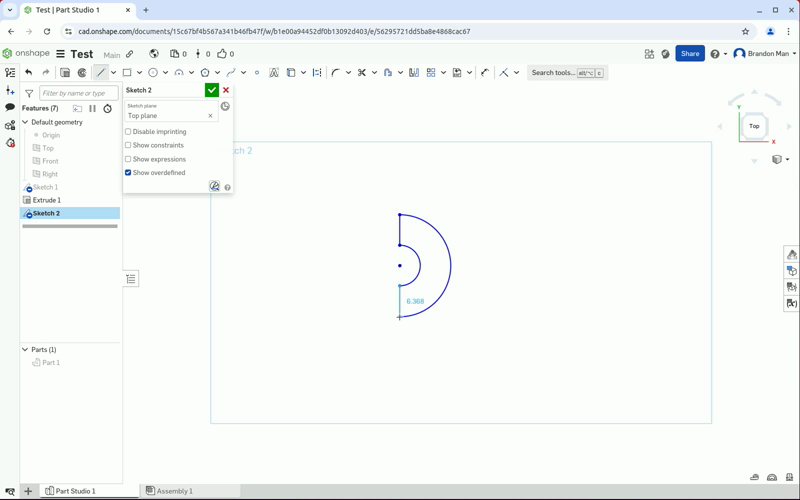
key_up(shift)
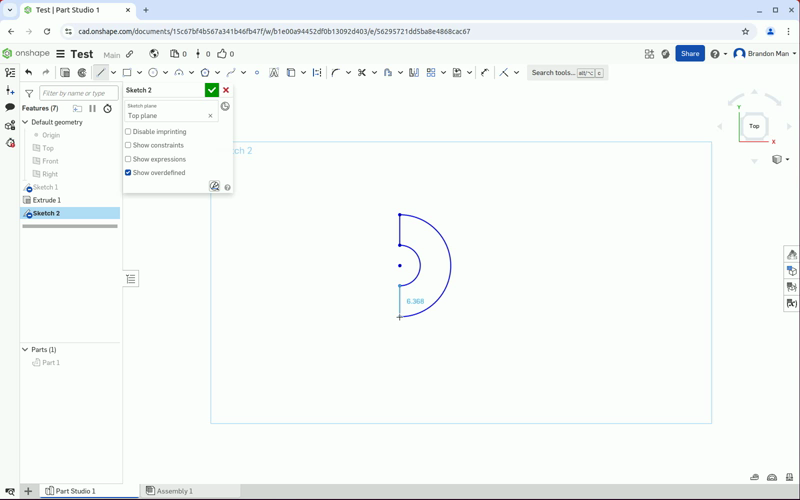
click(399, 316)
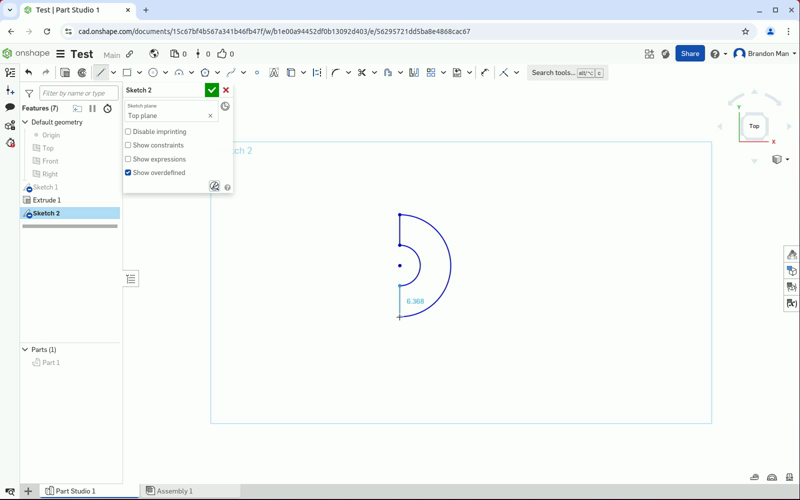
key(esc)
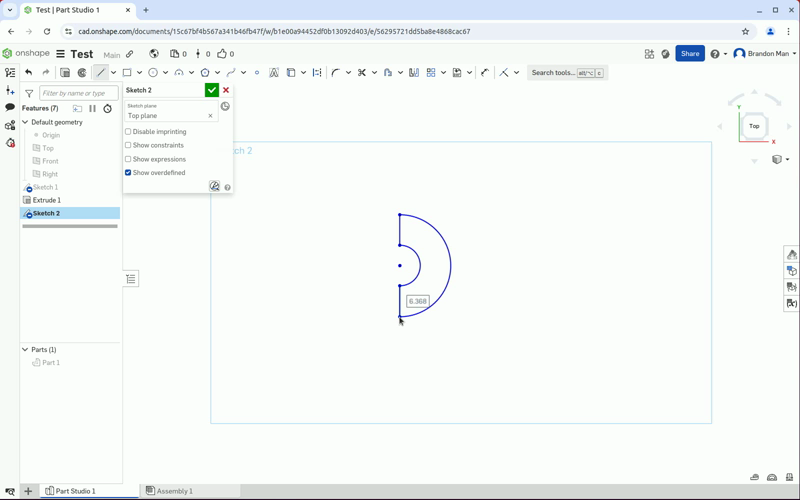
mouse_move(446, 253)
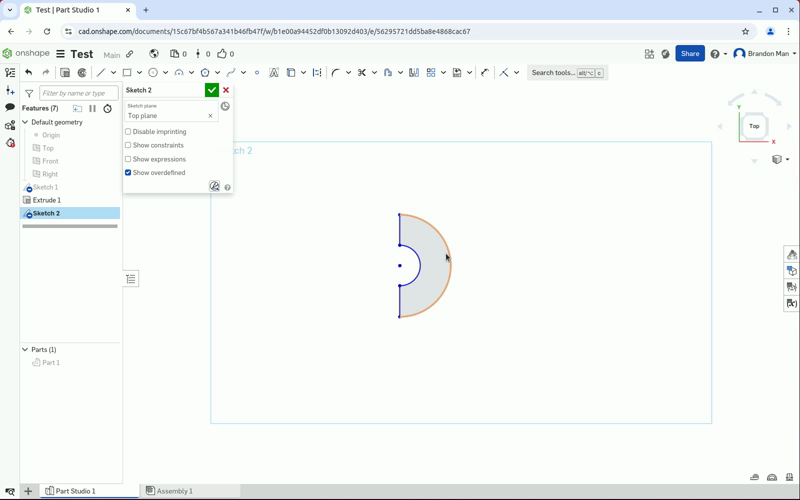
scroll(6)
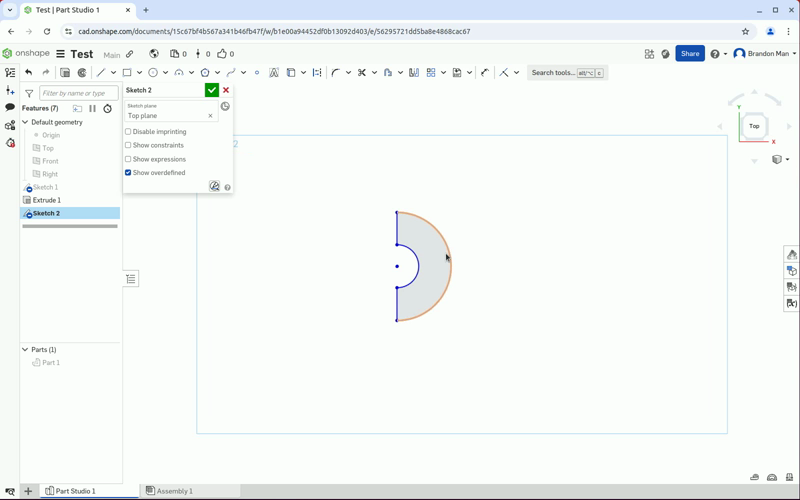
scroll(6)
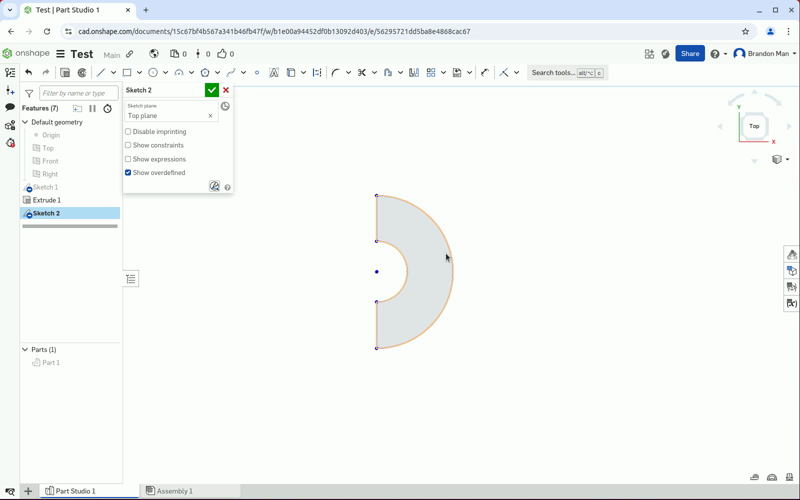
scroll(6)
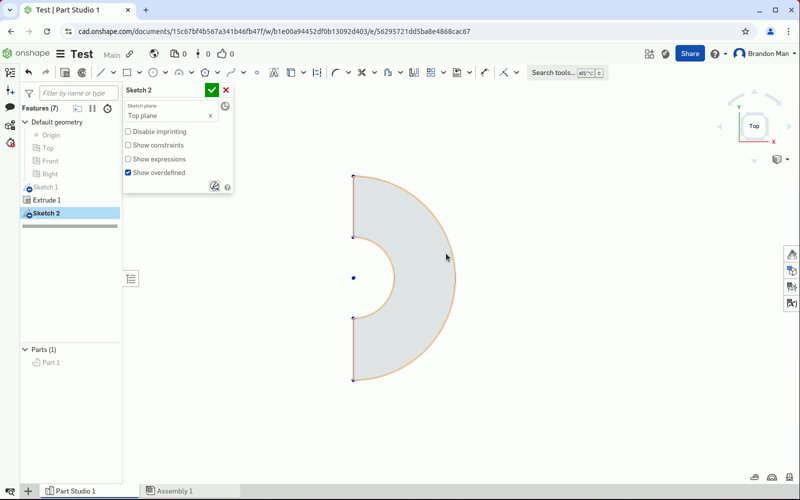
scroll(6)
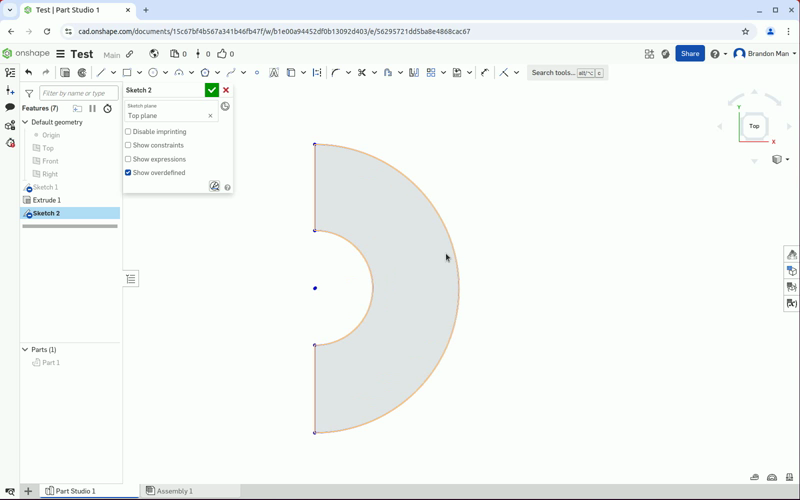
scroll(6)
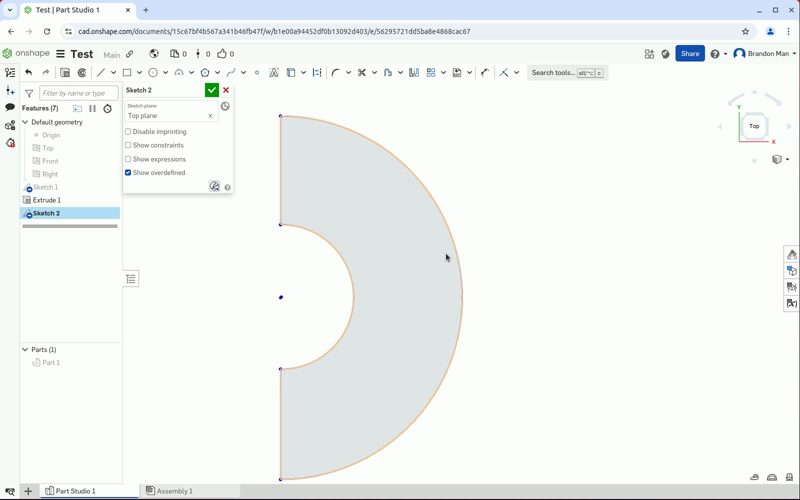
scroll(6)
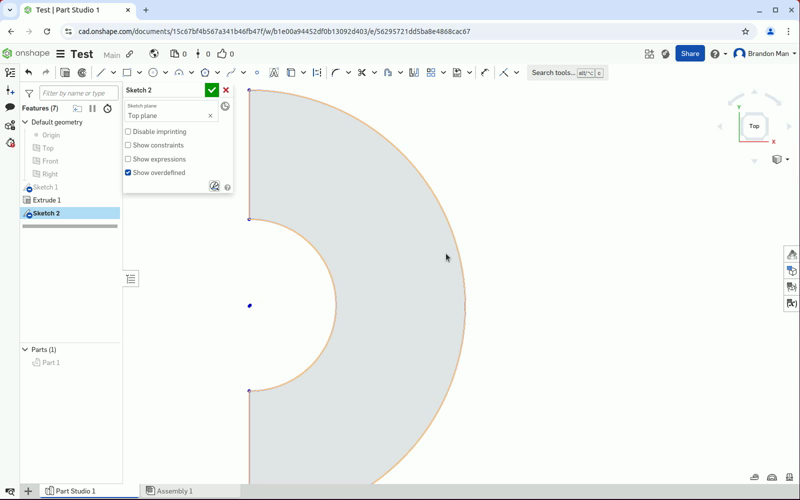
scroll(6)
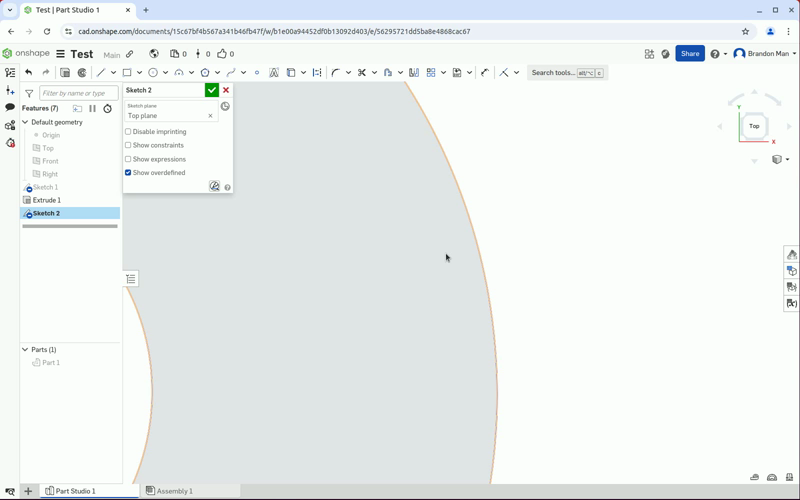
click(446, 253)
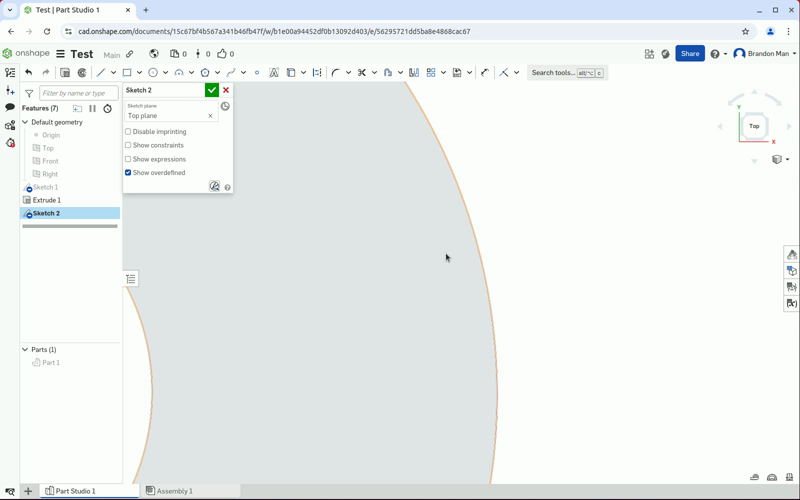
scroll(-6)
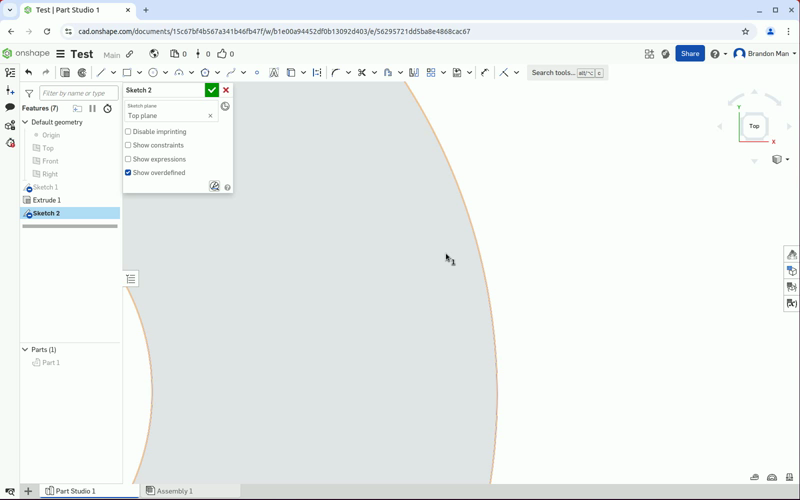
scroll(-6)
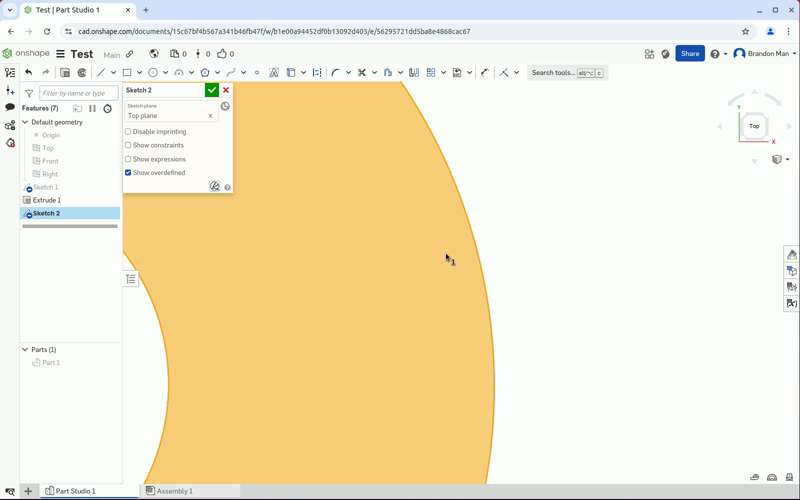
scroll(-6)
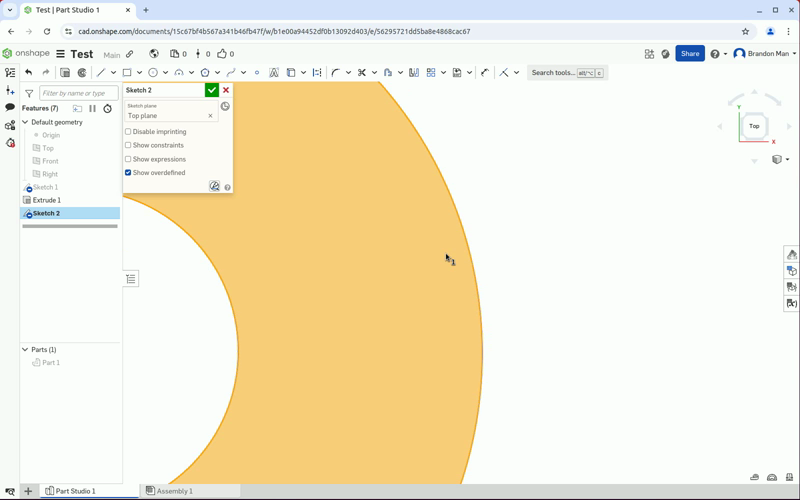
scroll(-6)
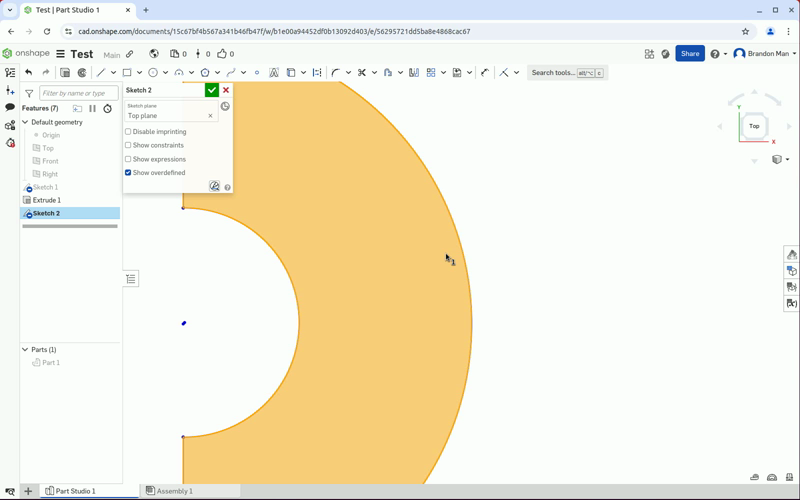
scroll(-6)
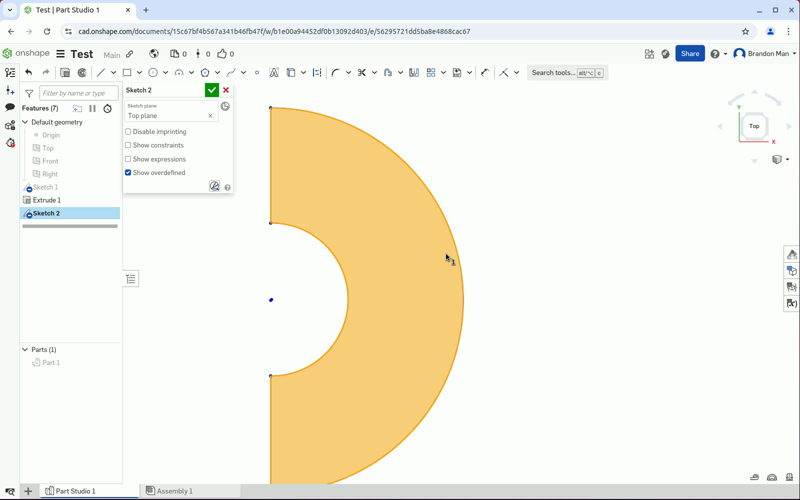
scroll(-6)
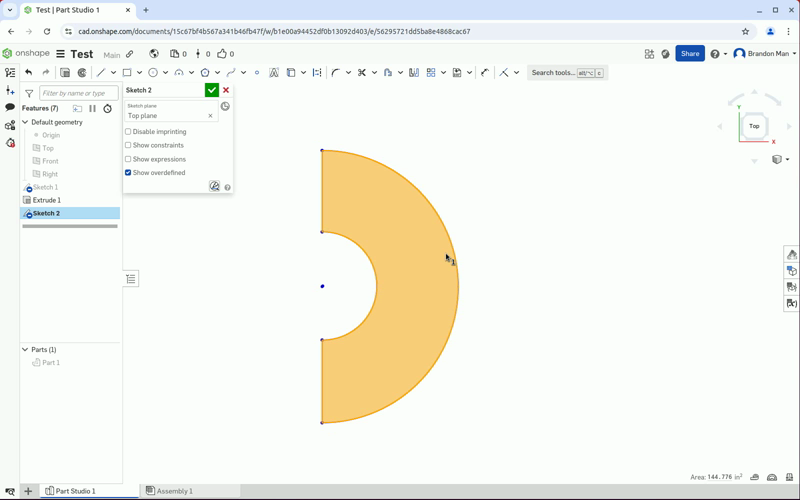
scroll(-6)
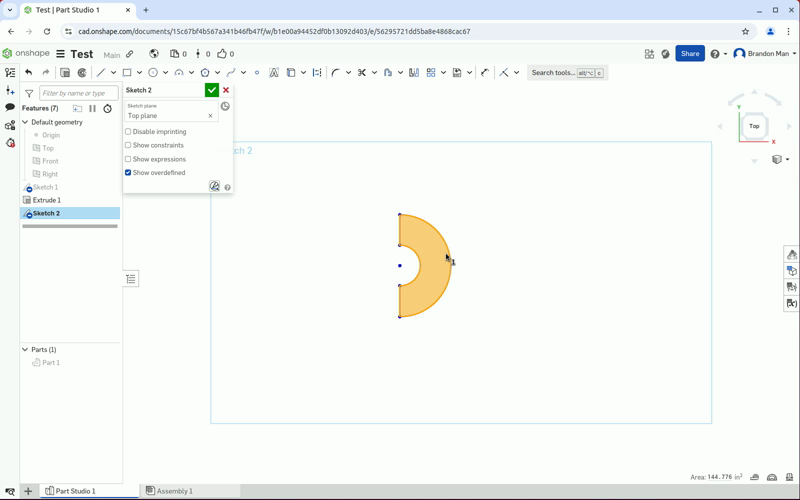
mouse_move(73, 352)
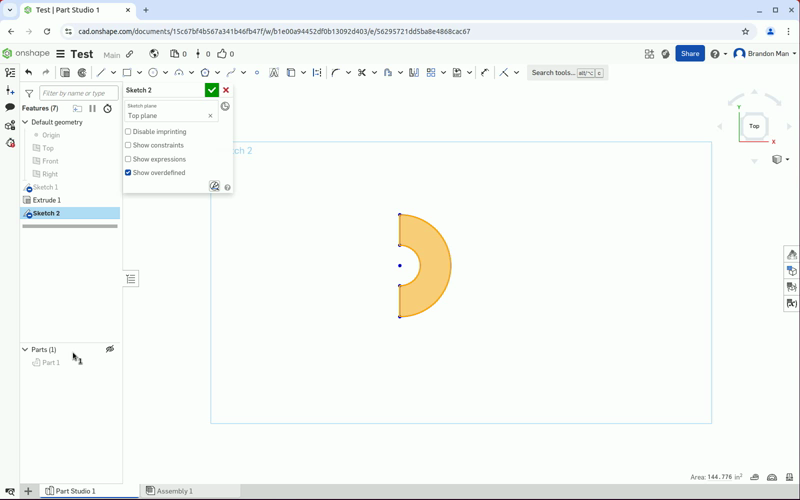
key(shift+y)
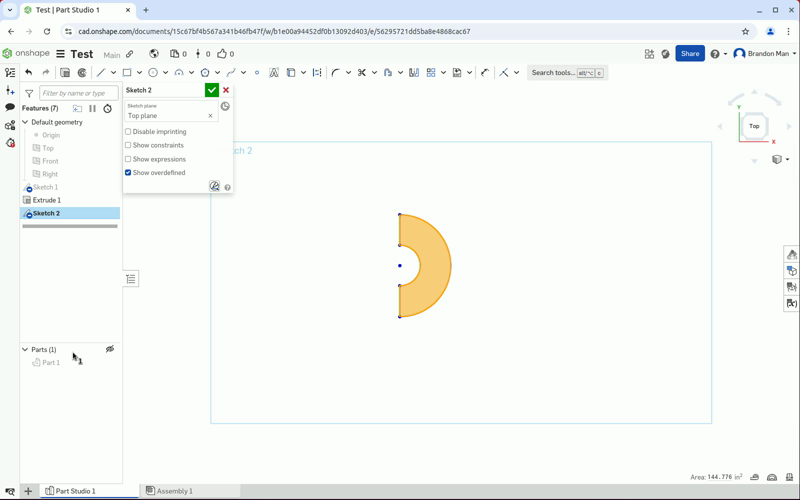
key(shift+e)
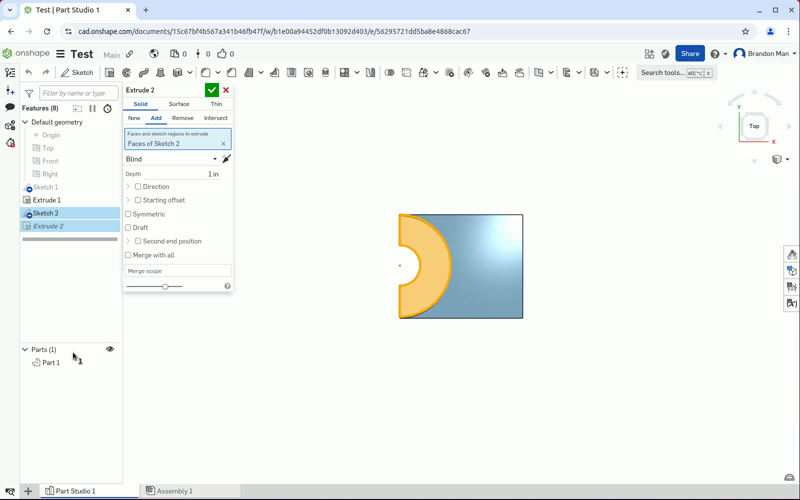
mouse_move(143, 106)
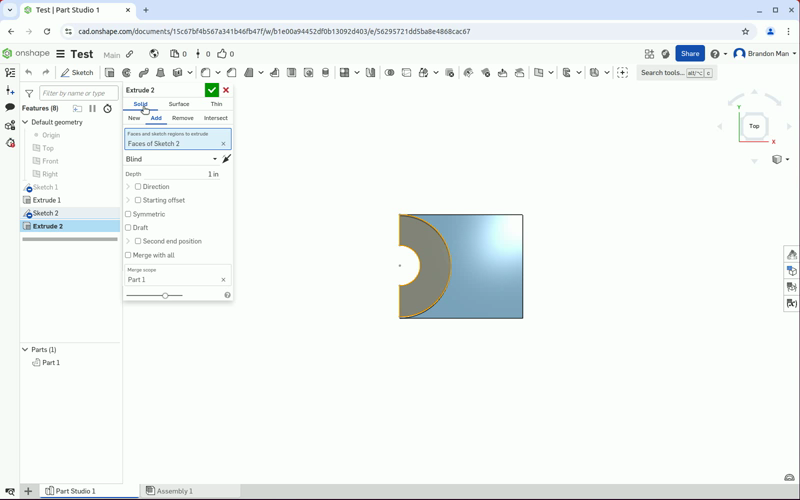
click(143, 106)
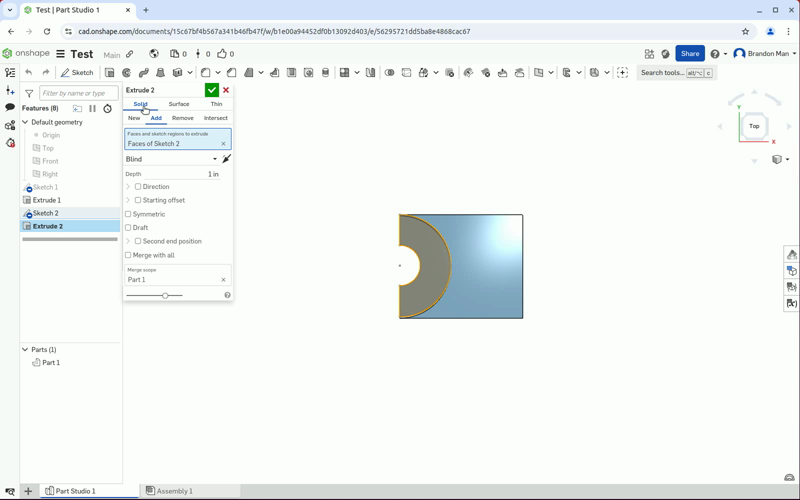
mouse_move(137, 120)
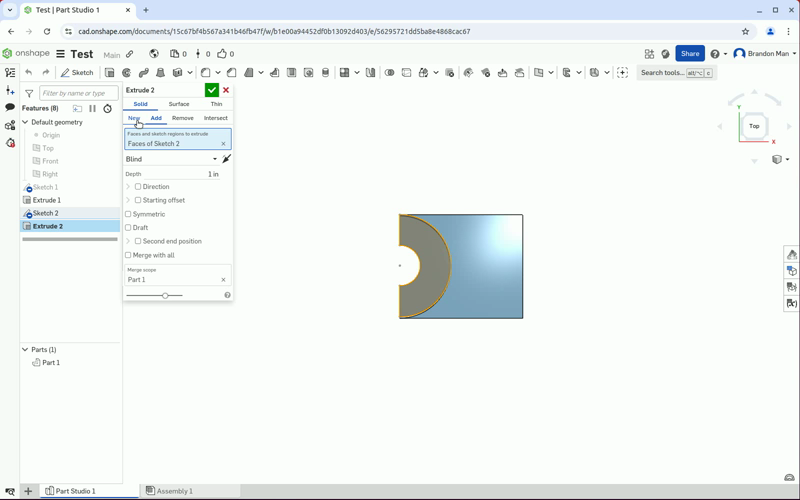
click(137, 120)
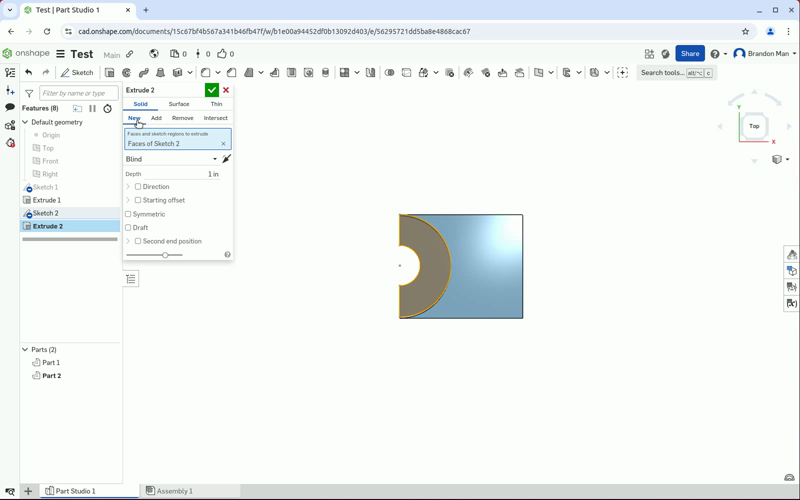
key(tab, 4)
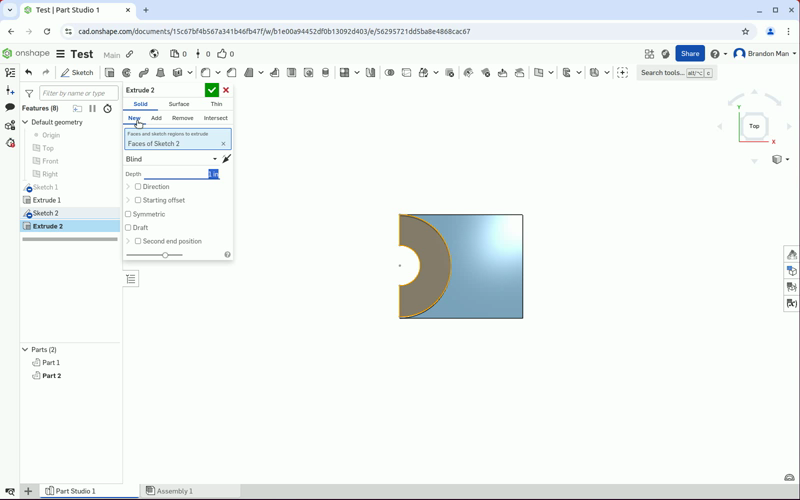
text(8.425)
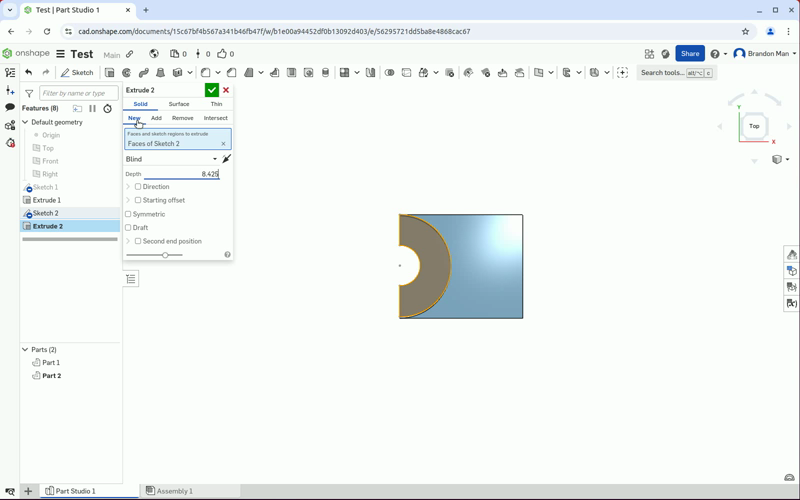
key(enter)
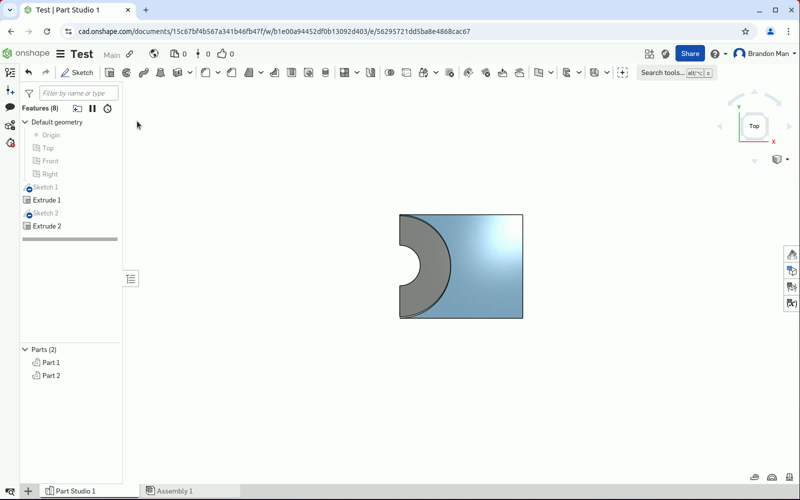
key(shift+h)
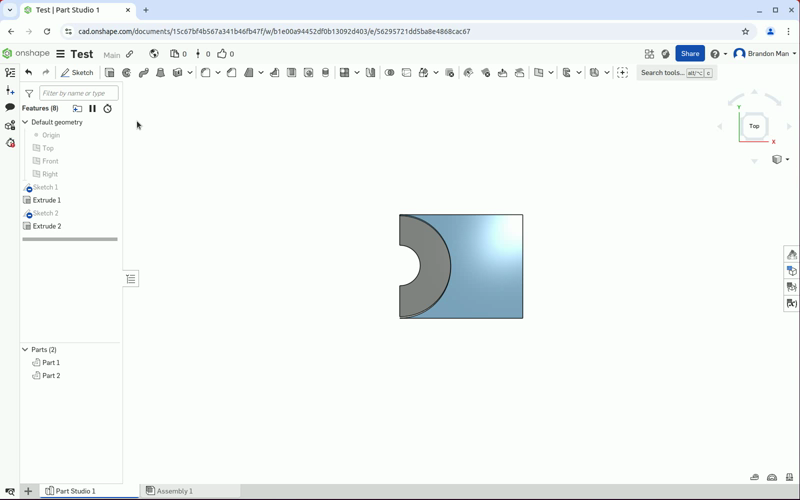
key(shift+h)
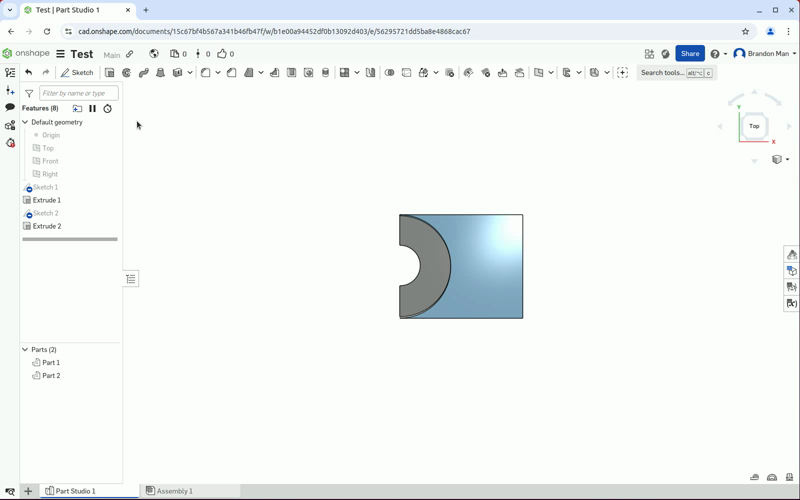
mouse_move(73, 189)
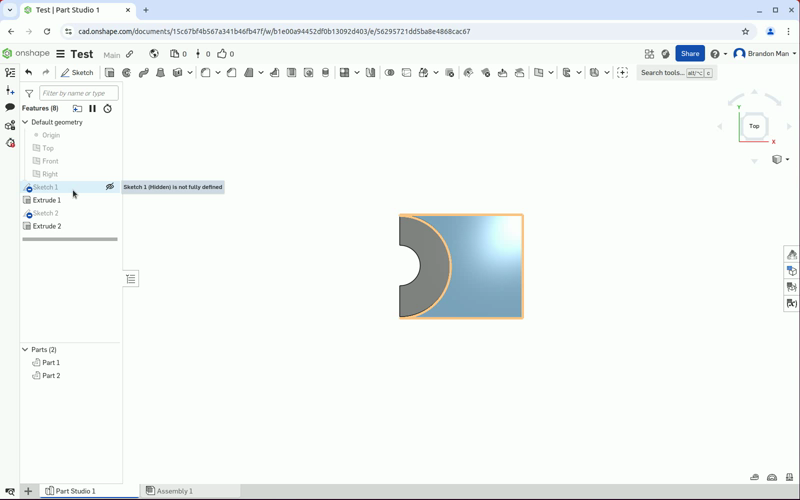
click(73, 189)
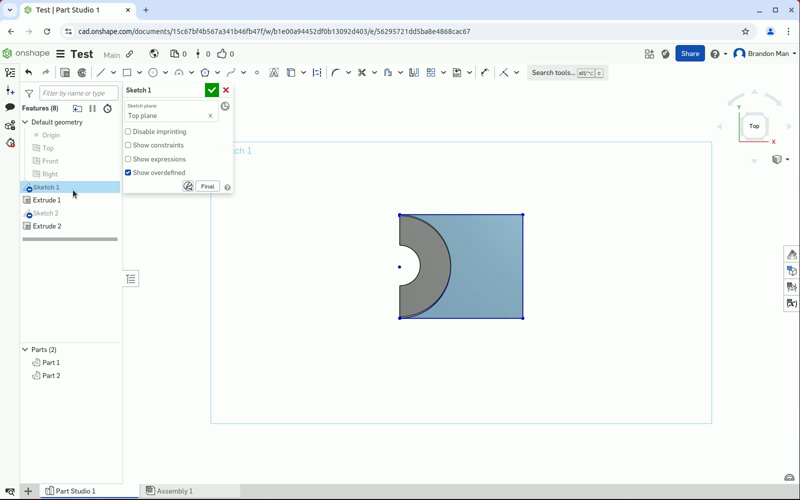
mouse_move(229, 92)
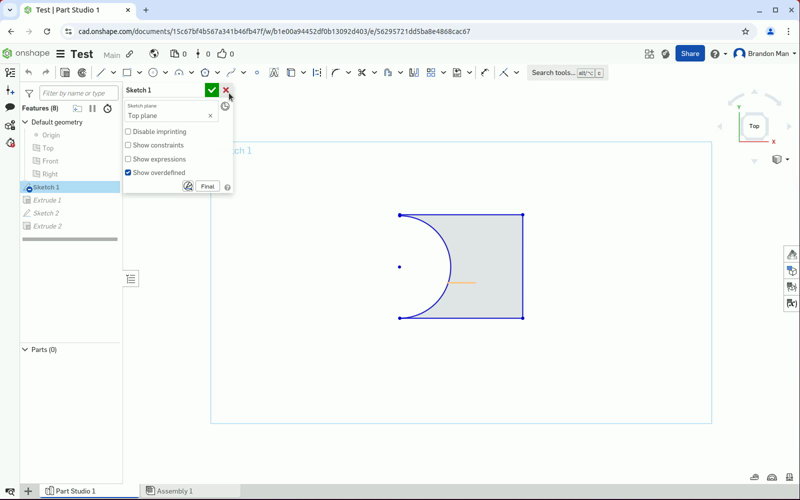
click(229, 92)
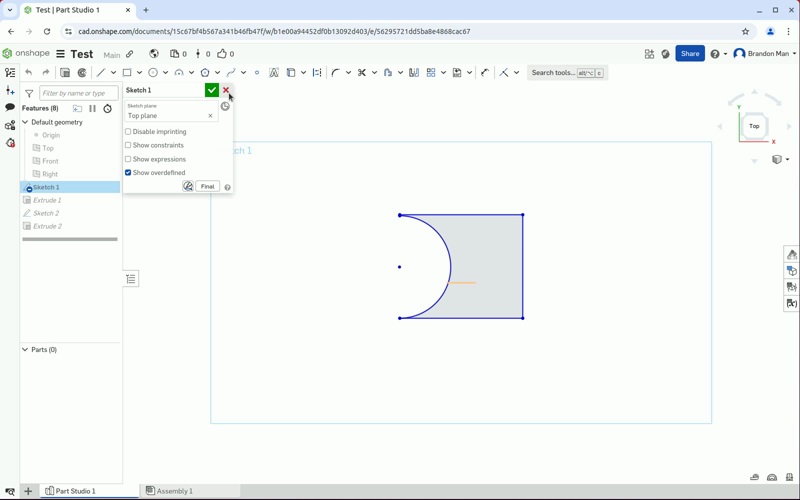
key(shift+s)
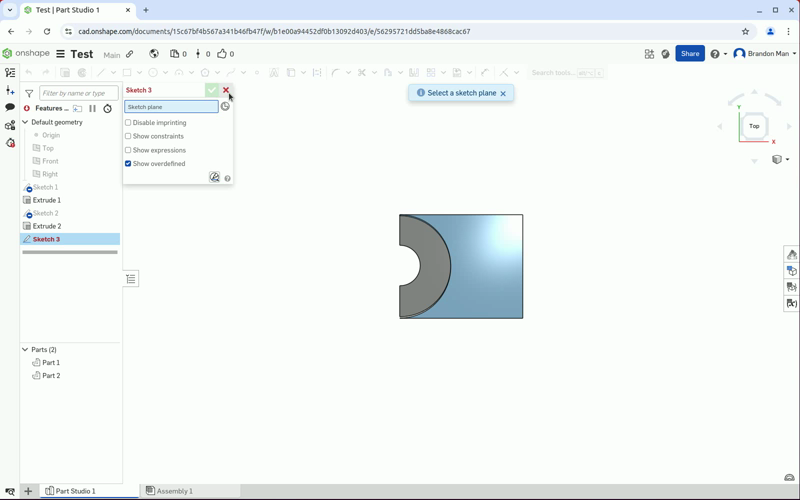
mouse_move(73, 150)
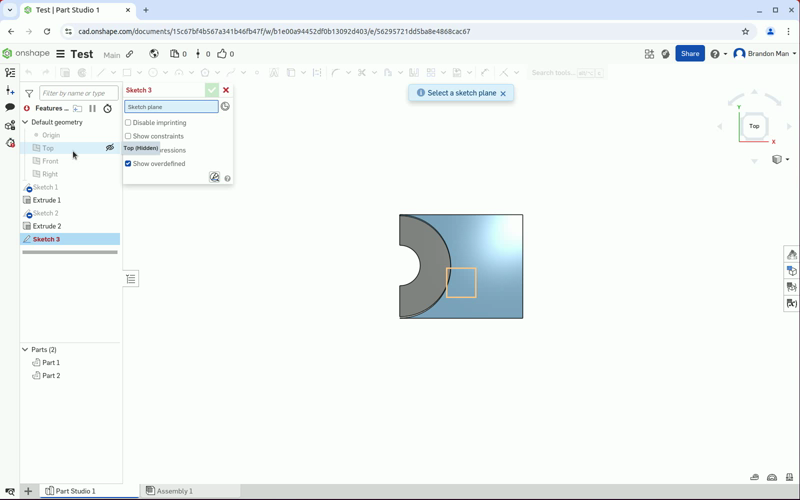
click(73, 150)
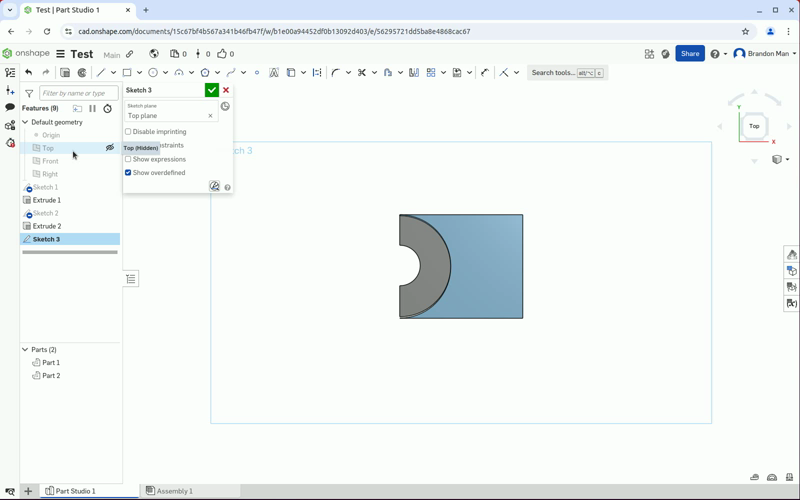
mouse_move(73, 352)
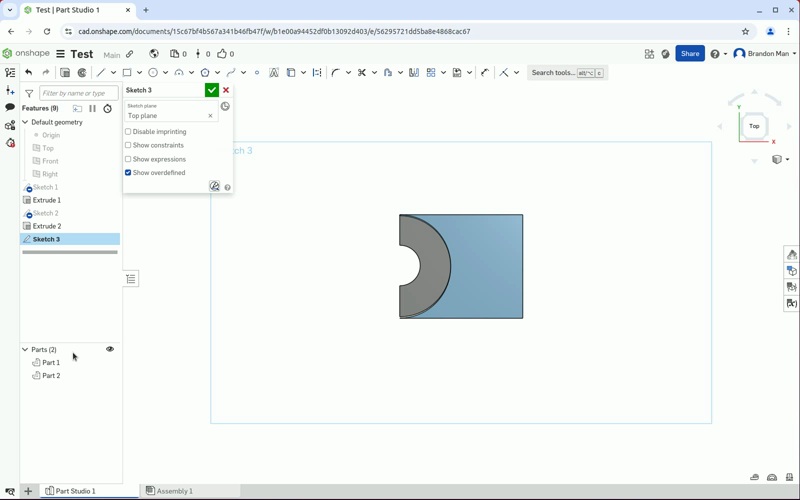
key(y)
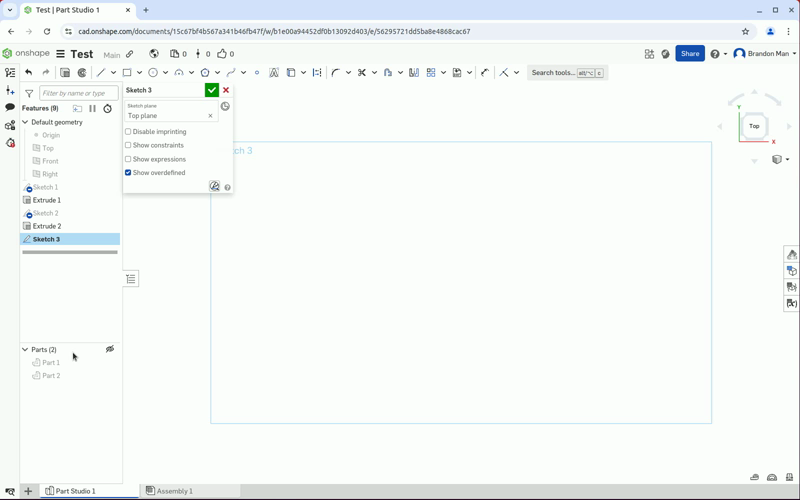
key(a)
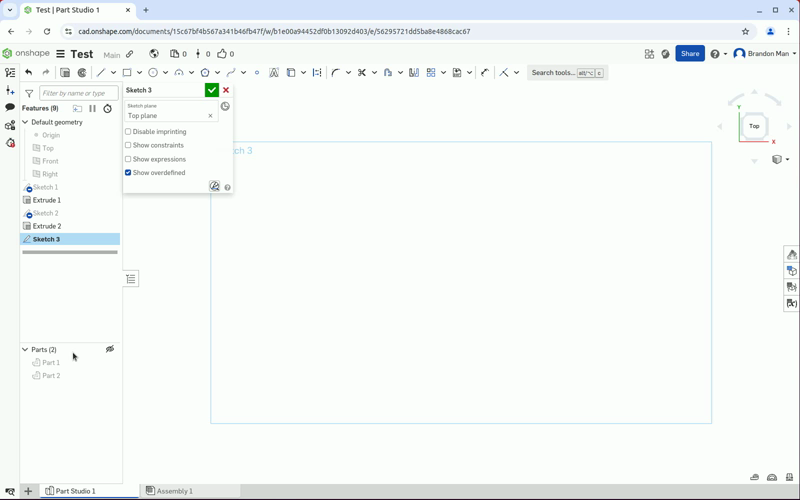
key_down(shift)
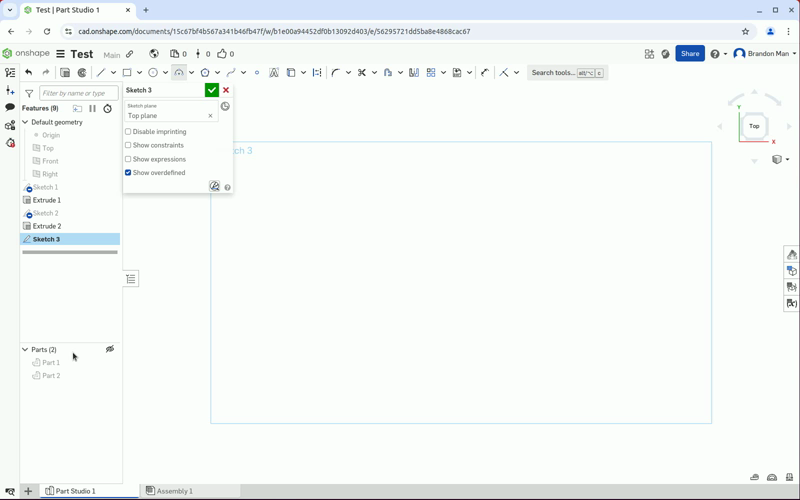
mouse_move(399, 316)
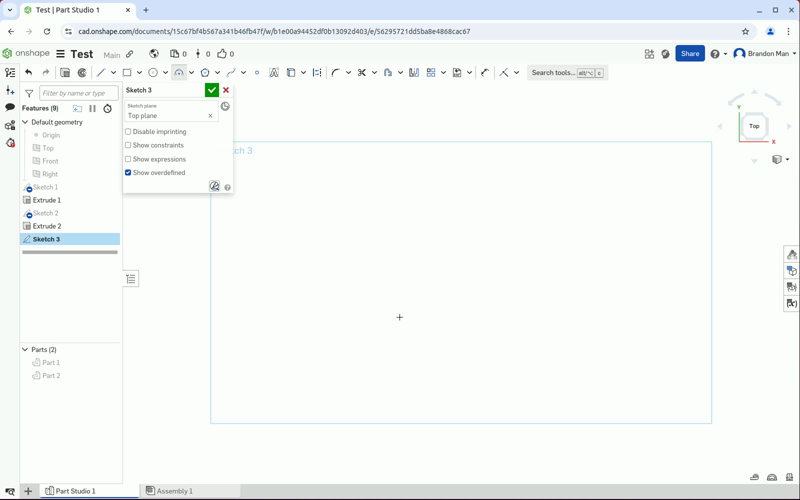
click(399, 316)
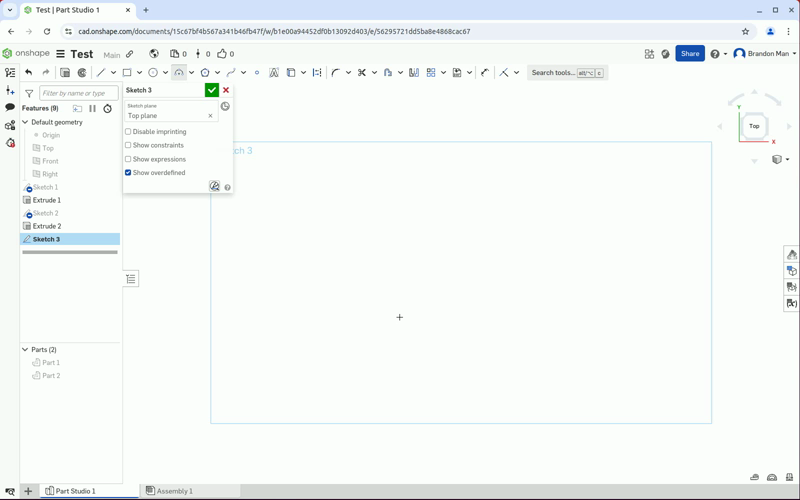
key_up(shift)
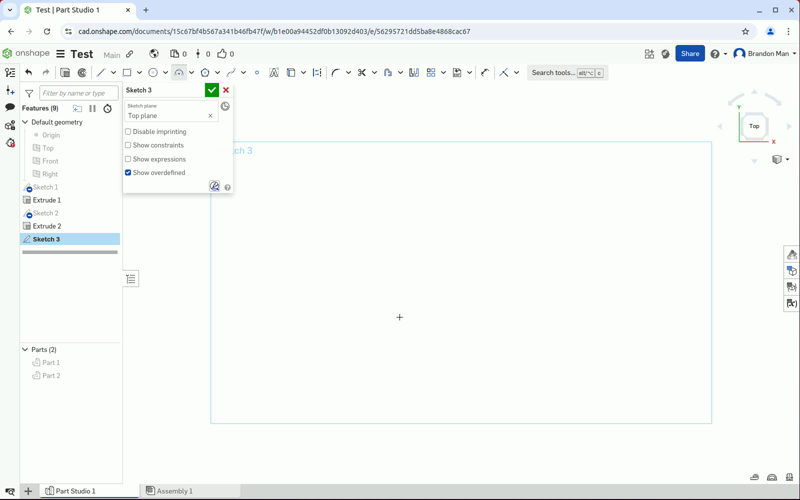
key_down(shift)
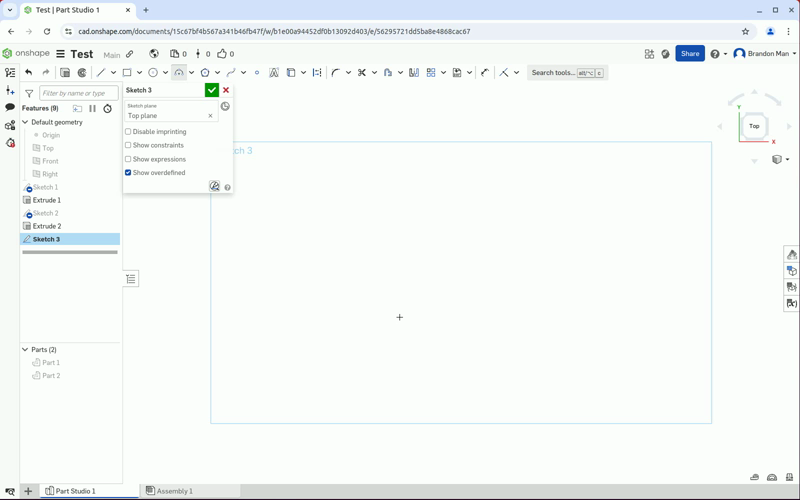
mouse_move(399, 214)
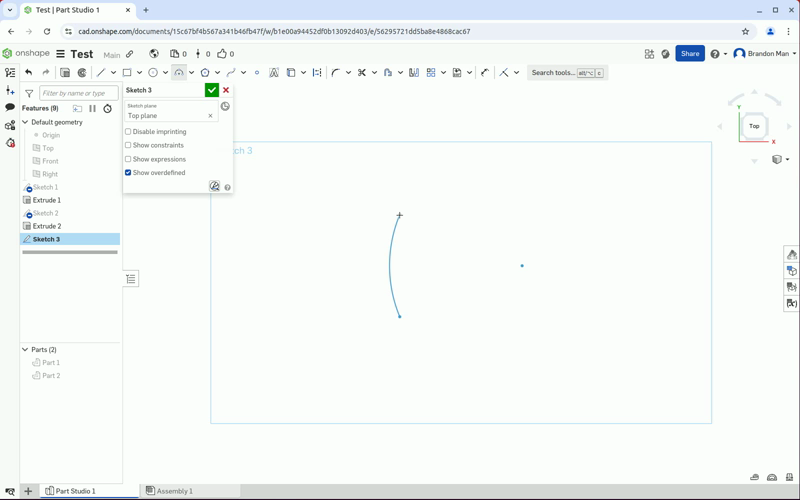
click(399, 214)
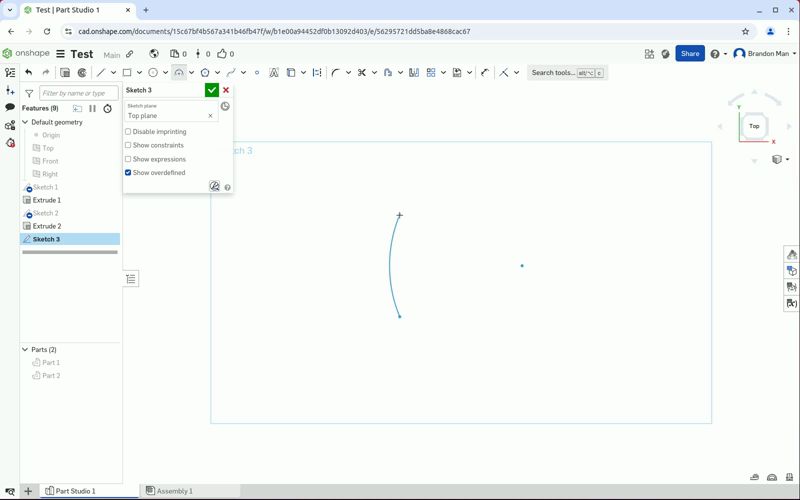
mouse_move(450, 265)
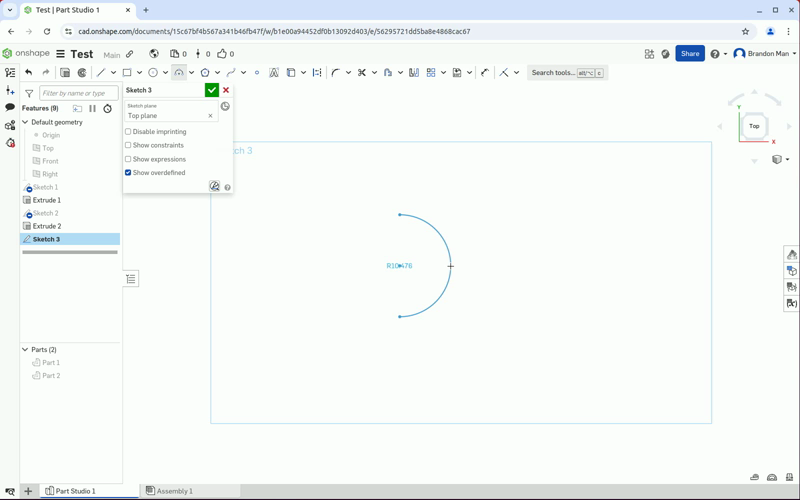
click(450, 265)
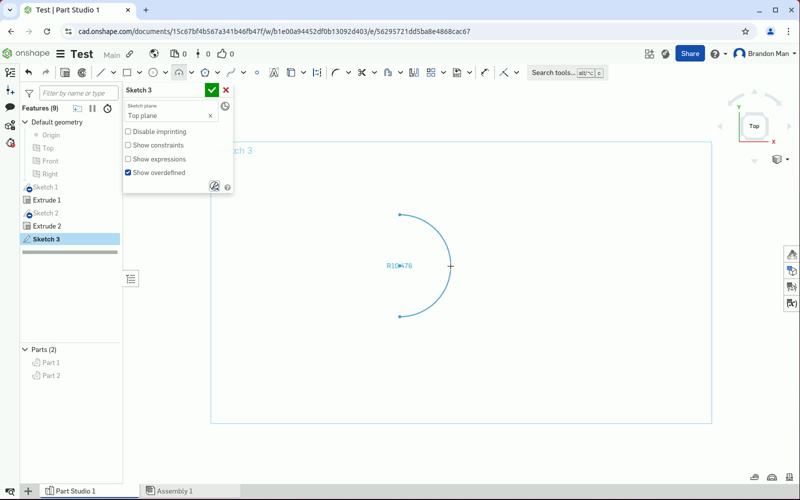
key_up(shift)
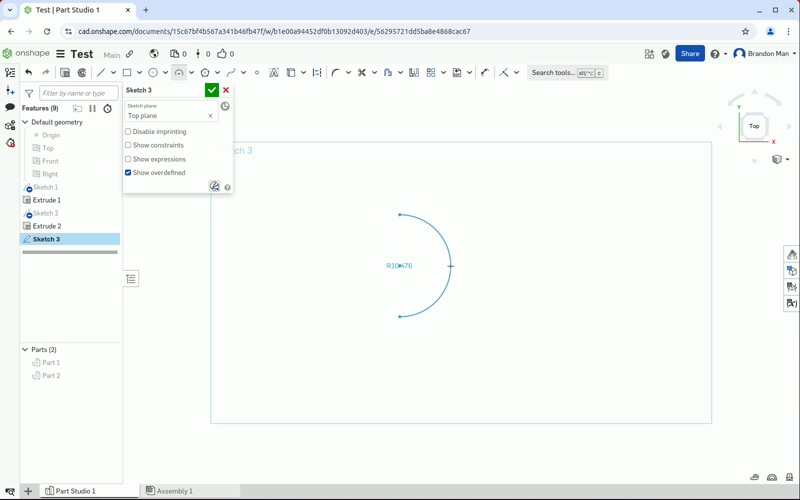
key(esc)
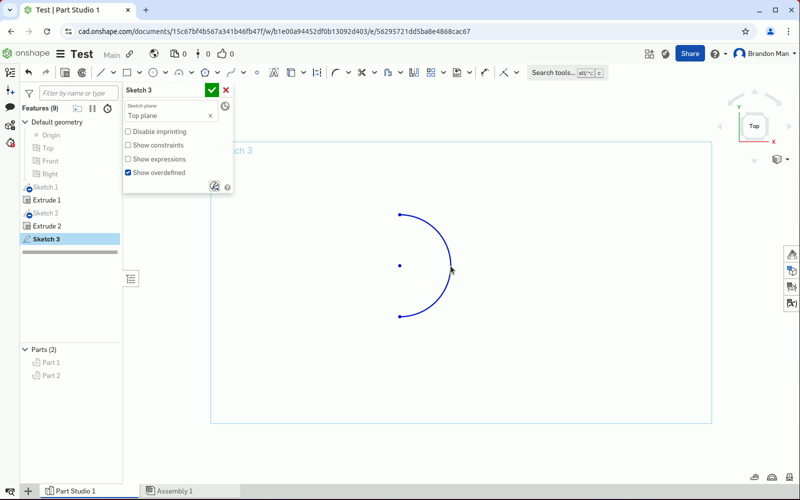
key(l)
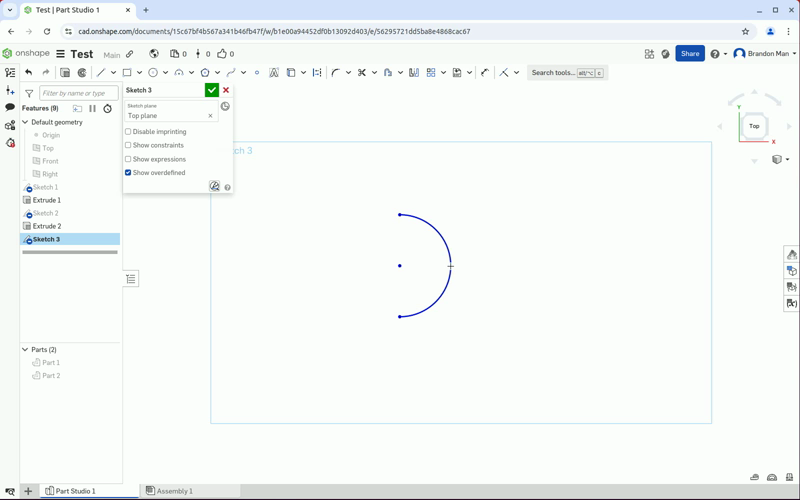
mouse_move(399, 214)
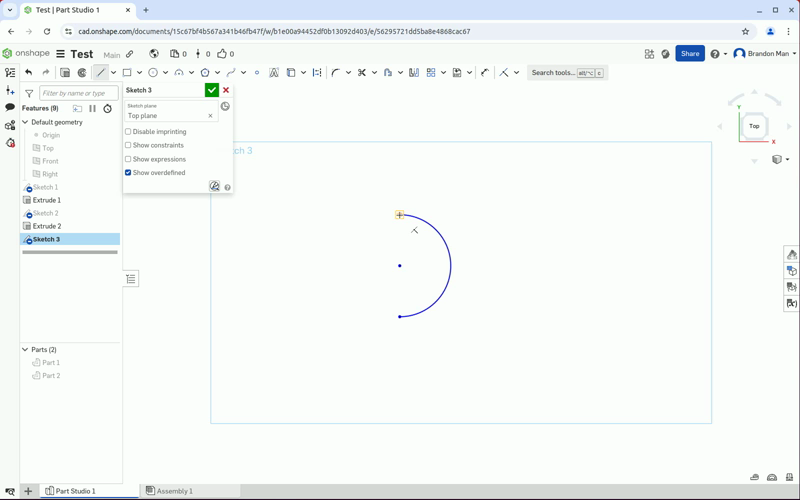
click(399, 214)
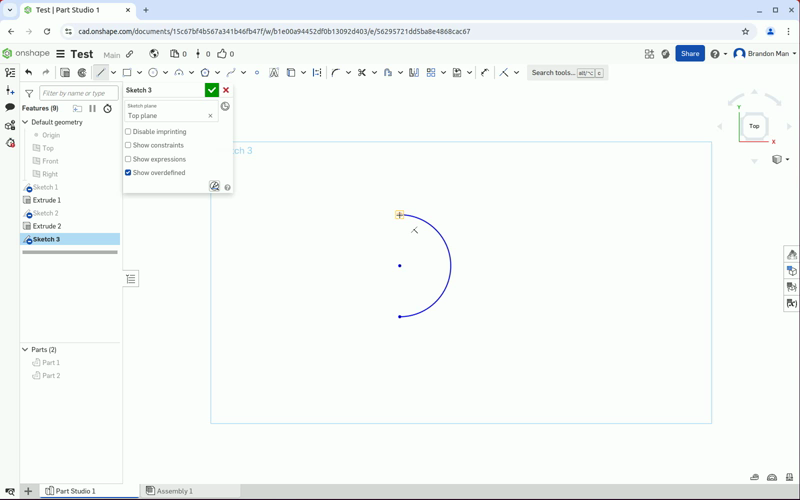
key_down(shift)
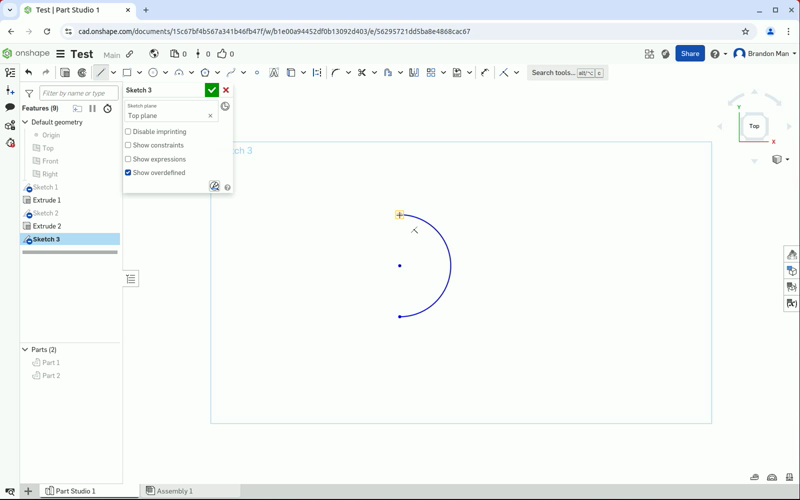
mouse_move(429, 214)
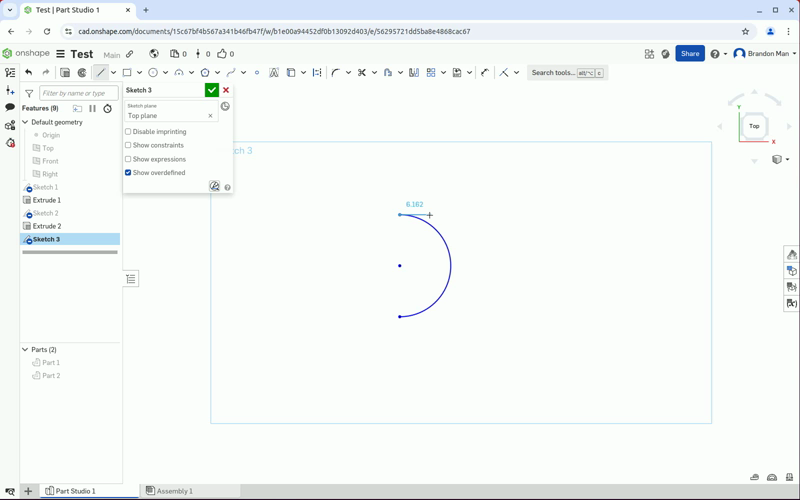
mouse_move(399, 245)
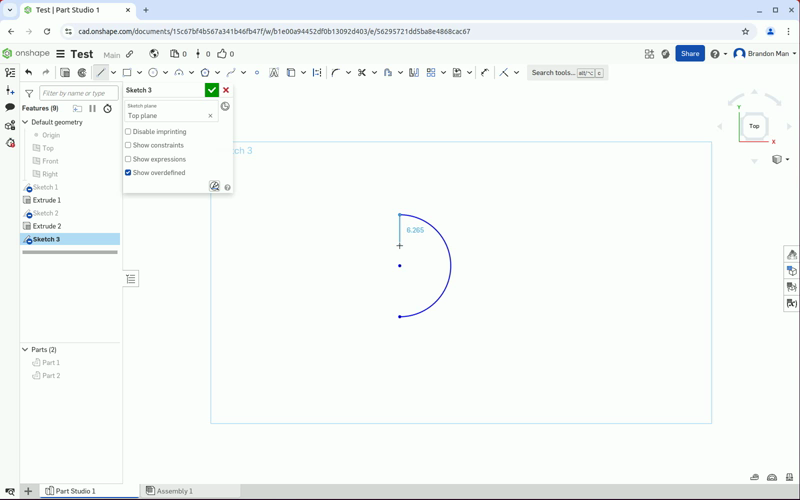
click(399, 245)
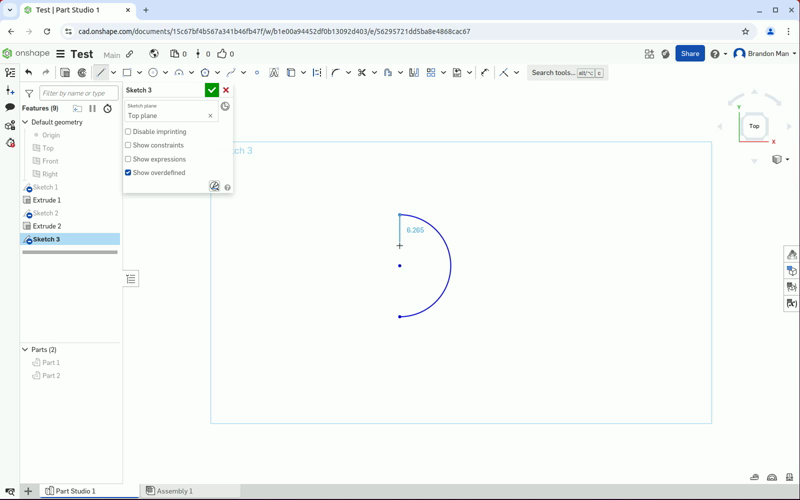
key_up(shift)
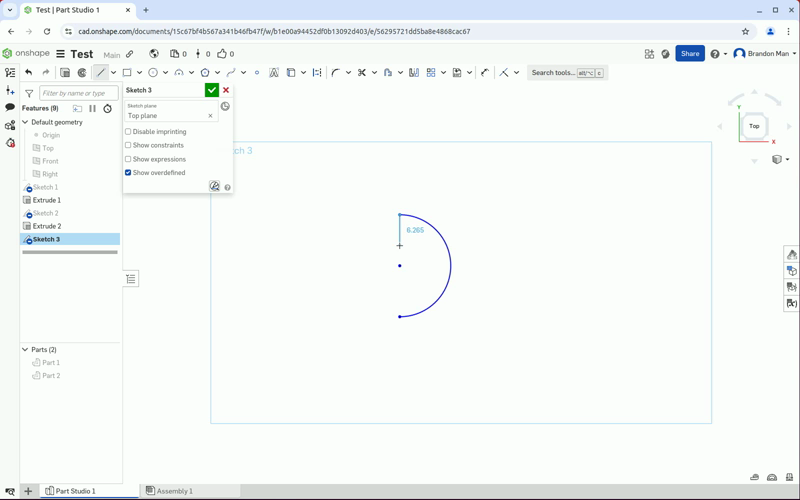
key(esc)
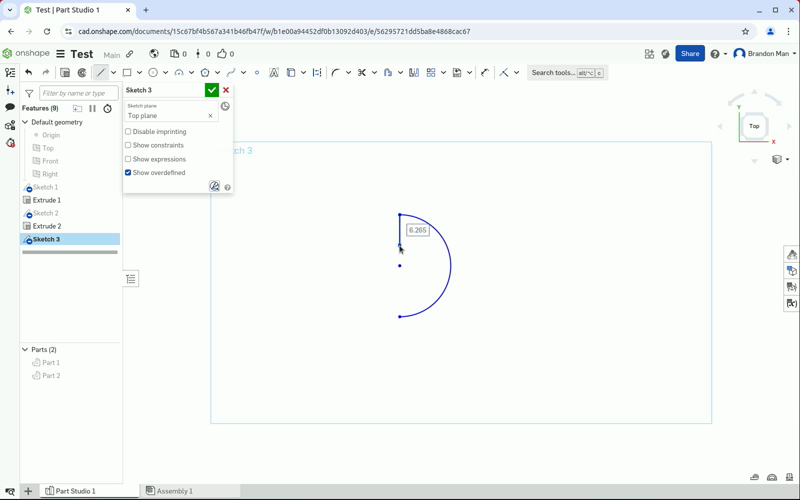
key(a)
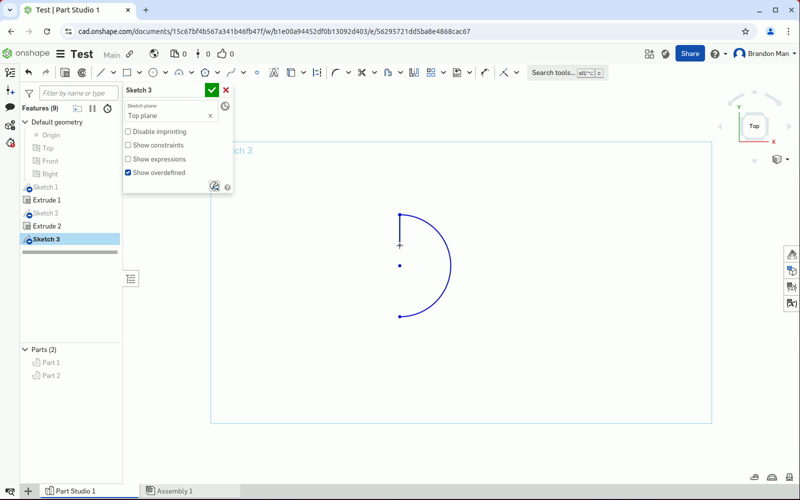
mouse_move(399, 245)
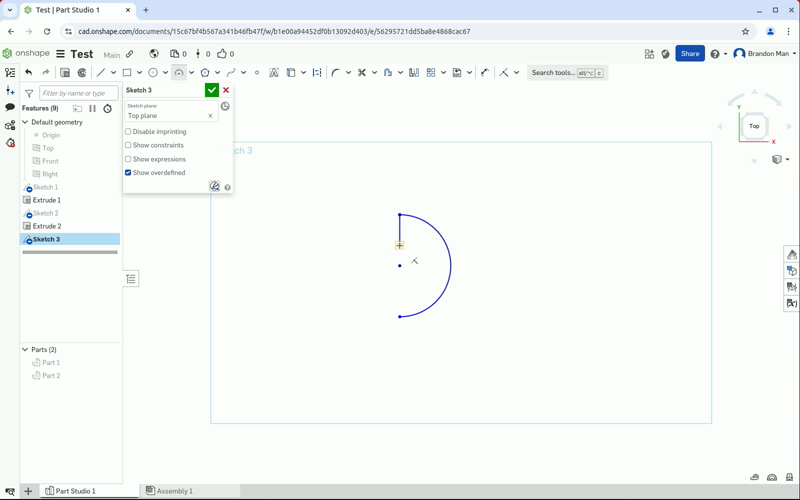
click(399, 245)
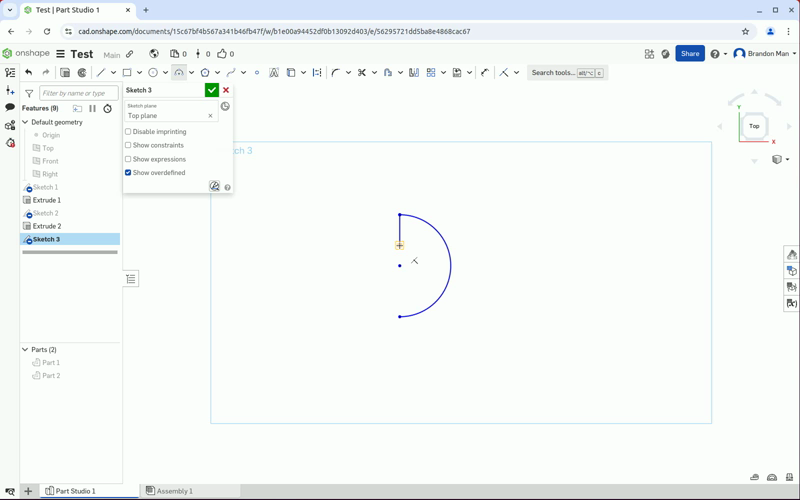
key_down(shift)
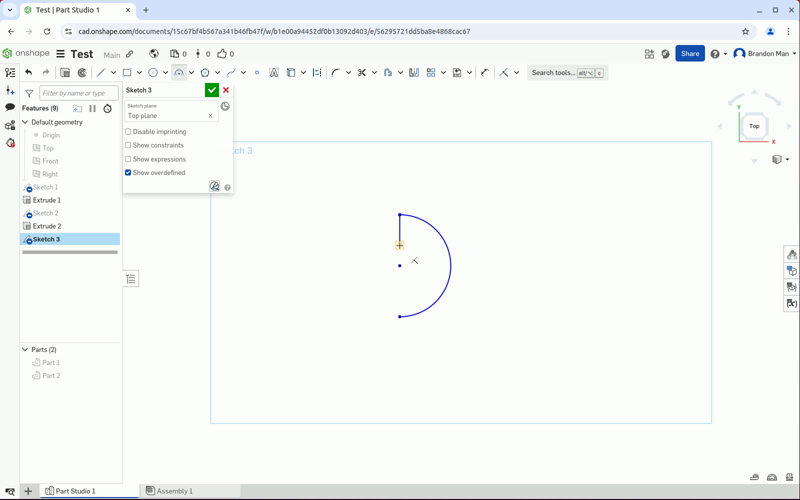
mouse_move(399, 285)
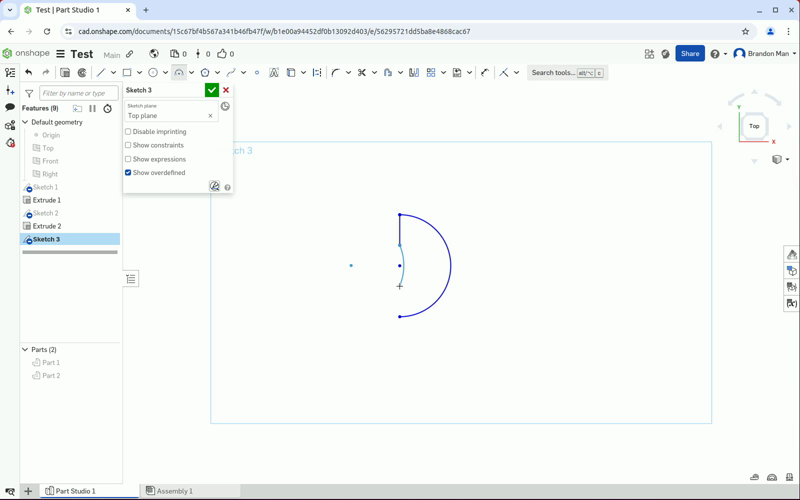
click(399, 285)
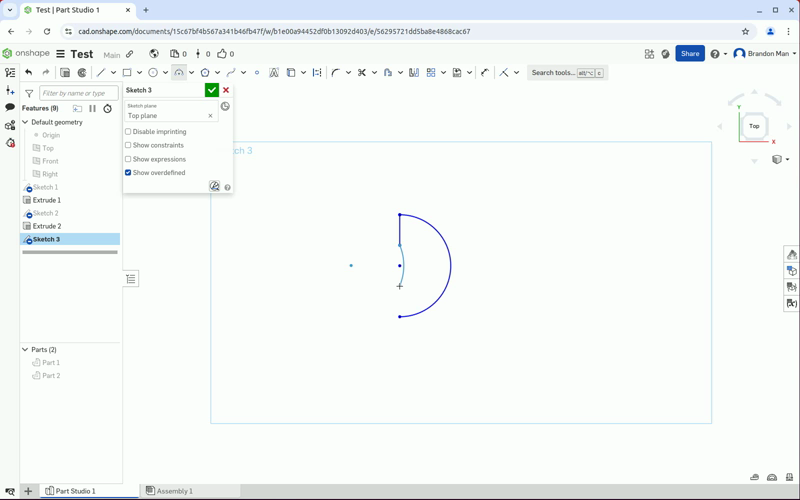
mouse_move(420, 265)
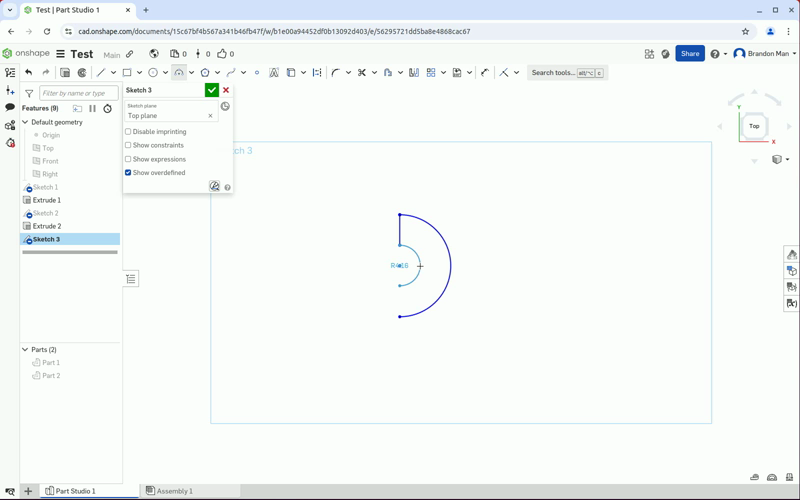
click(420, 265)
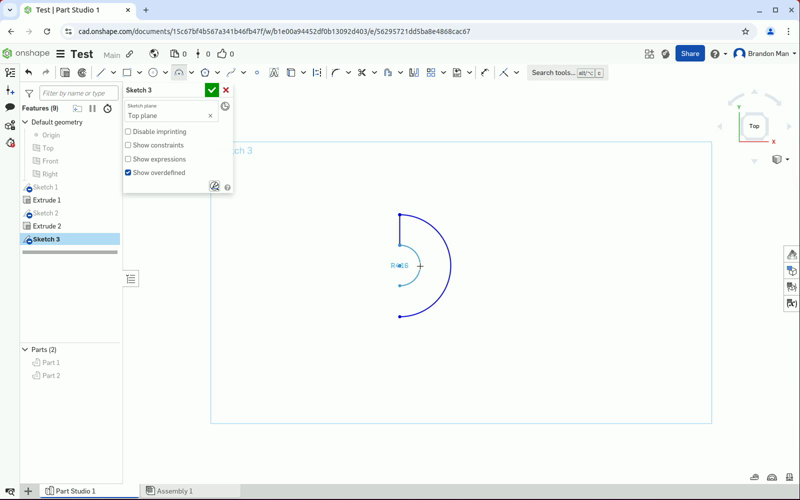
key_up(shift)
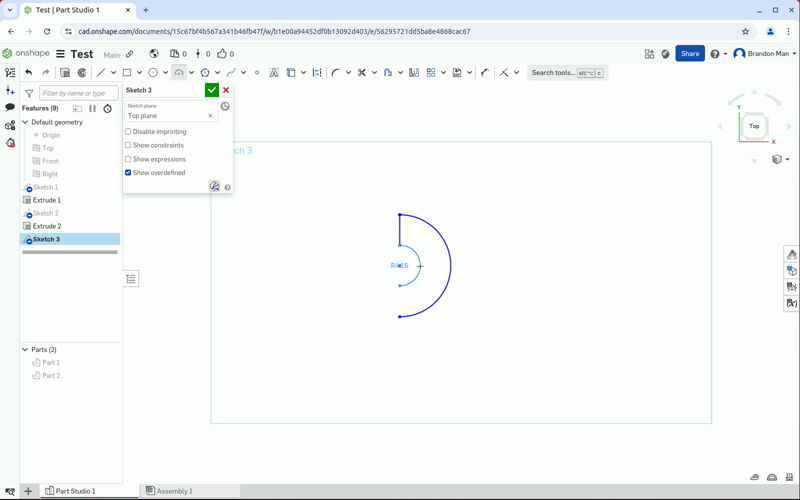
key(esc)
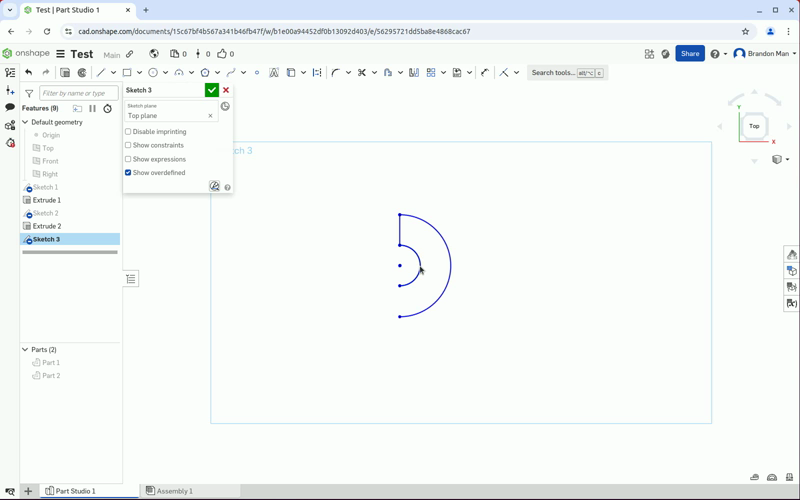
key(l)
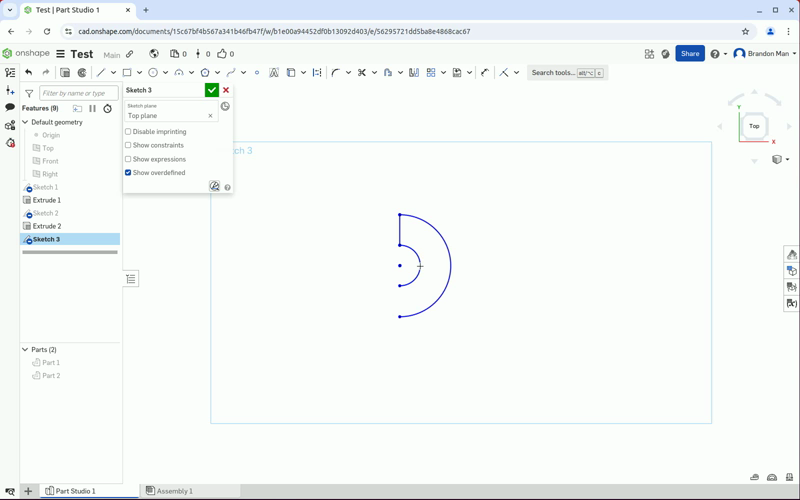
mouse_move(399, 285)
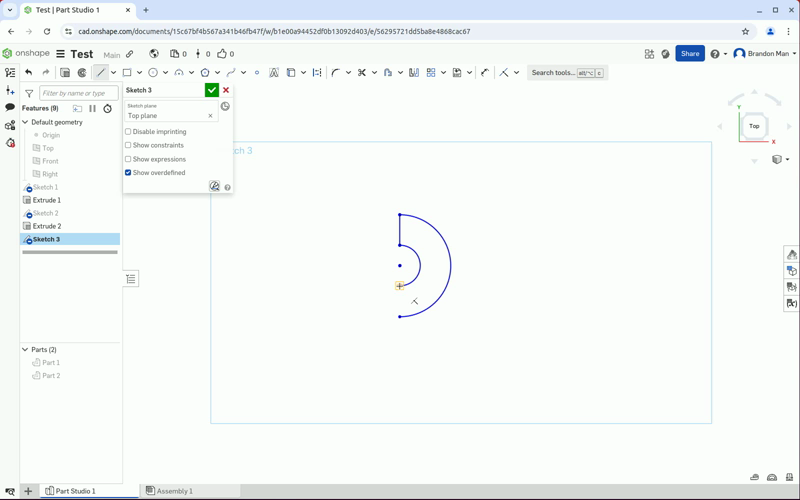
click(399, 285)
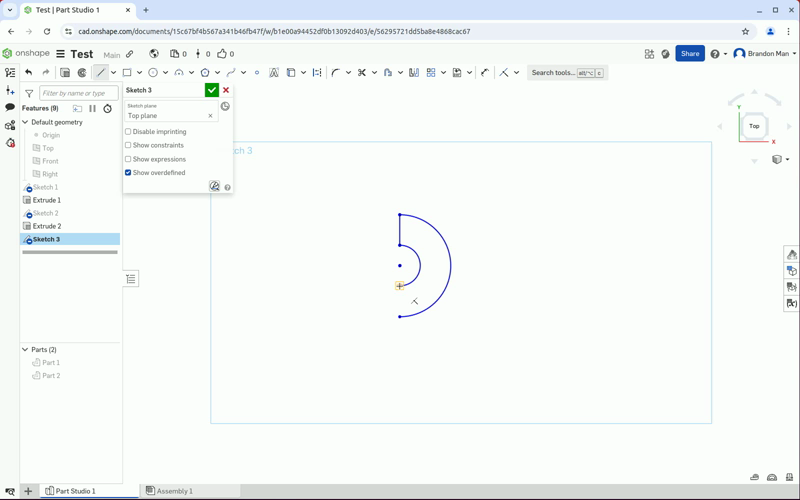
mouse_move(429, 285)
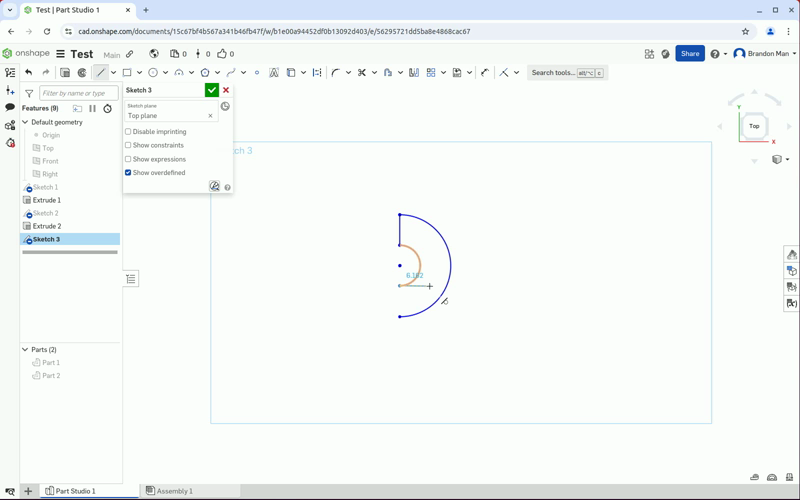
key_down(shift)
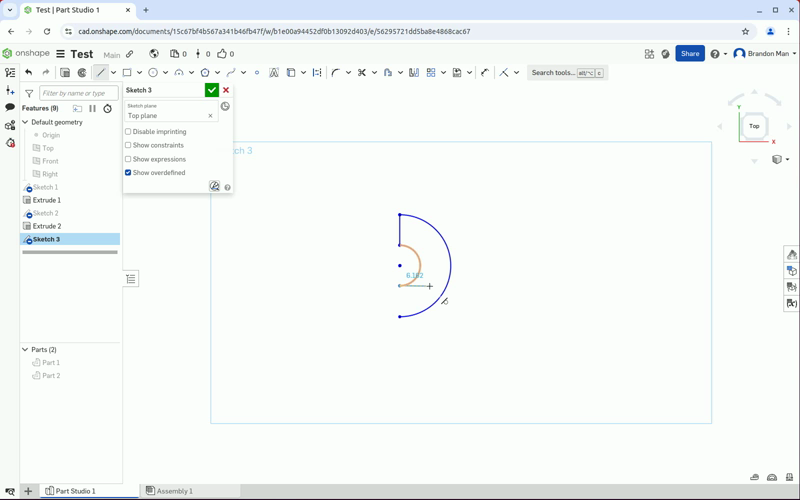
mouse_move(399, 316)
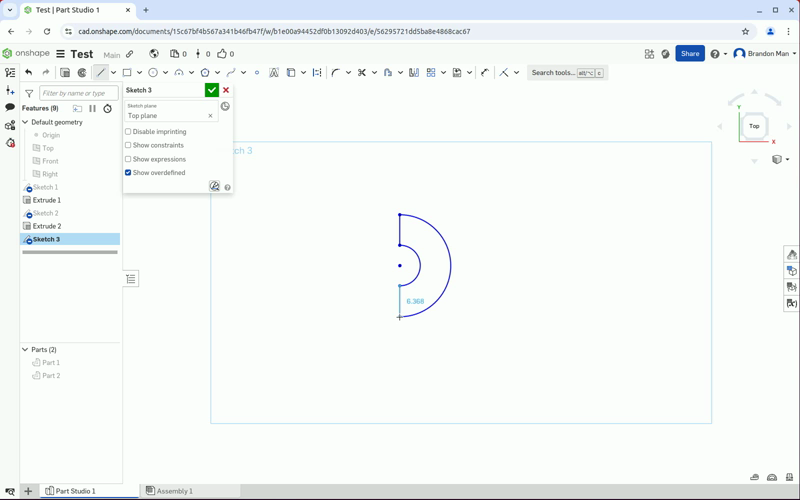
key_up(shift)
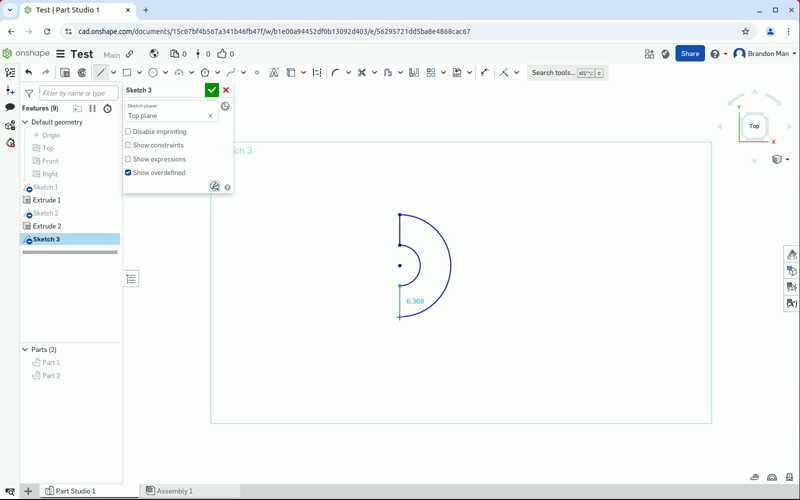
click(399, 316)
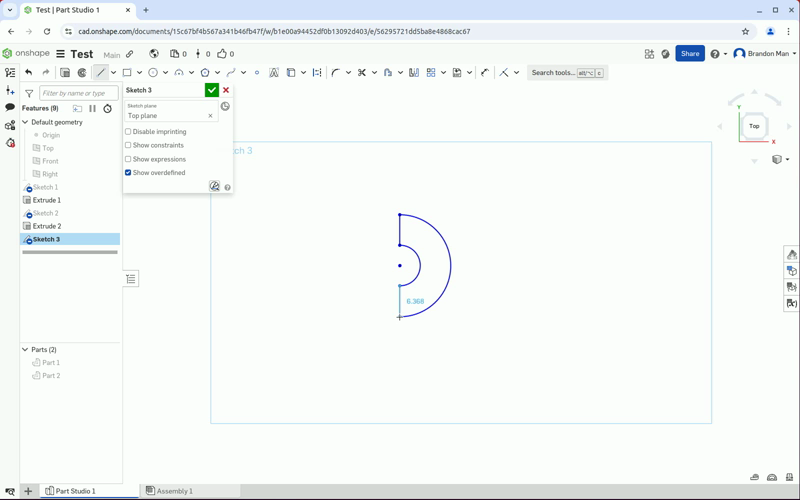
key(esc)
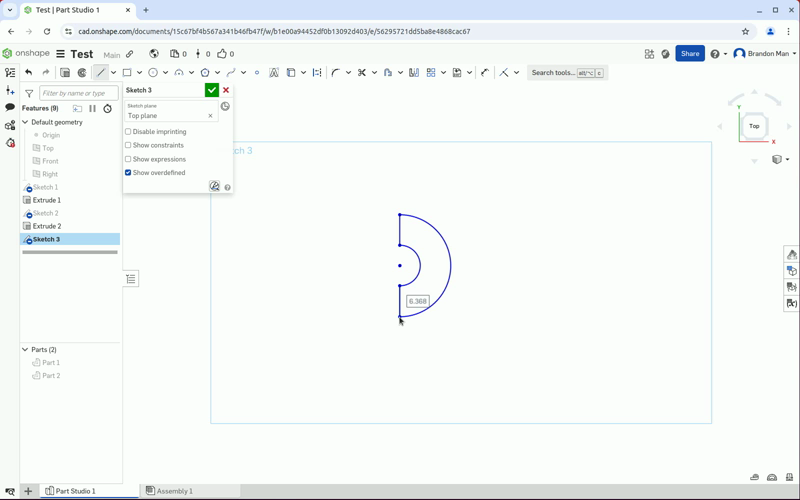
mouse_move(407, 238)
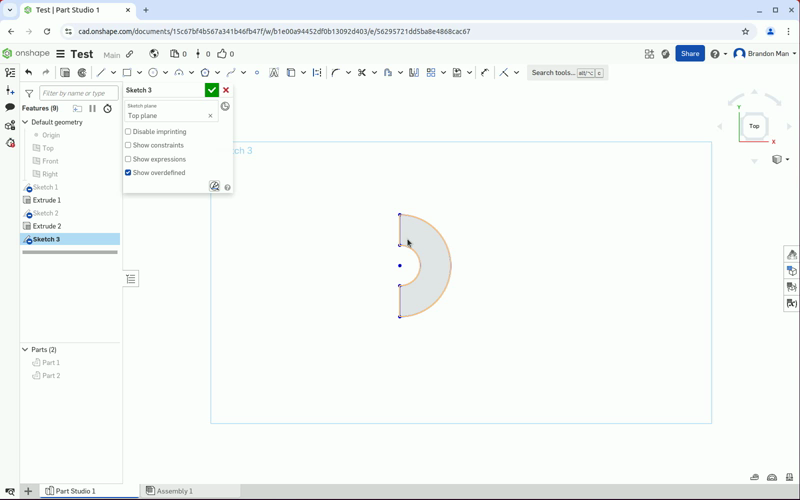
scroll(6)
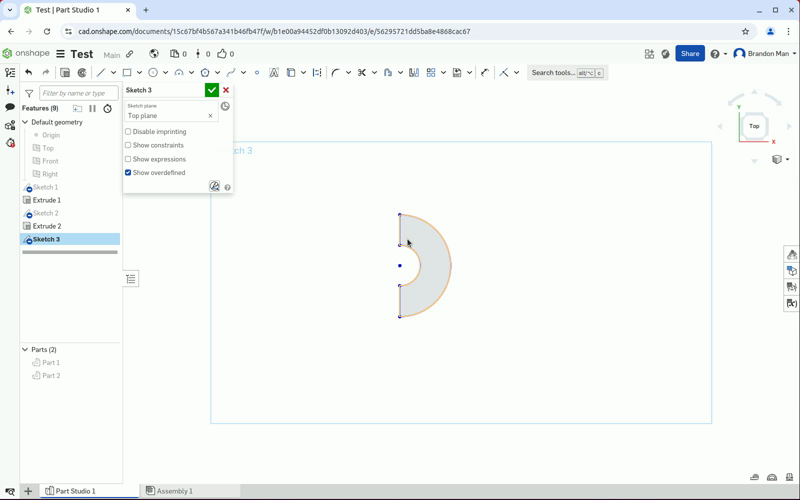
scroll(6)
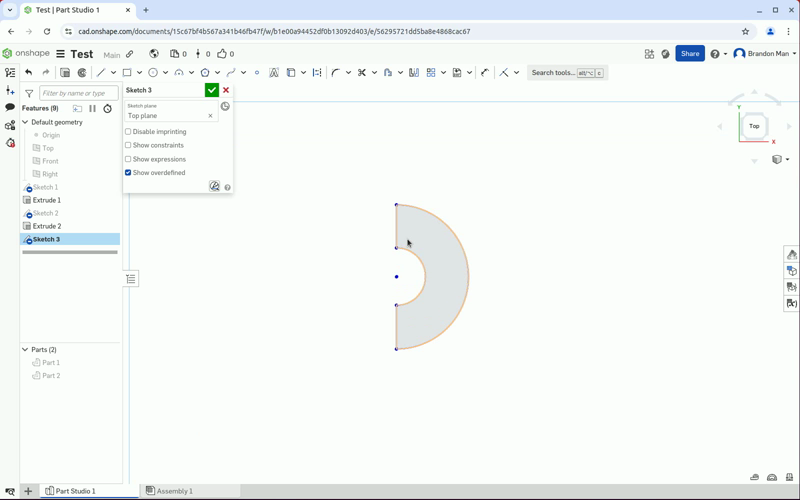
scroll(6)
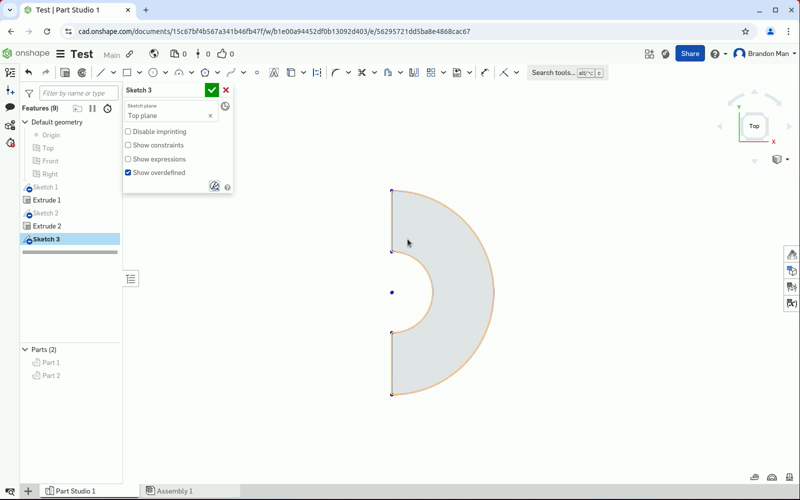
scroll(6)
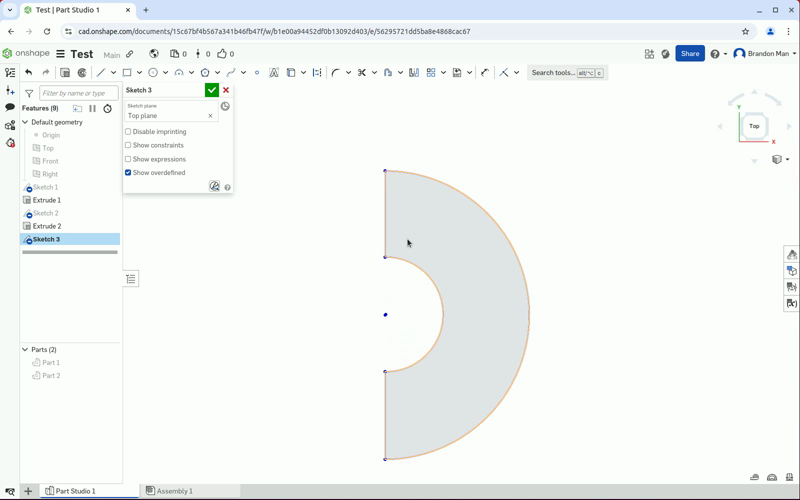
scroll(6)
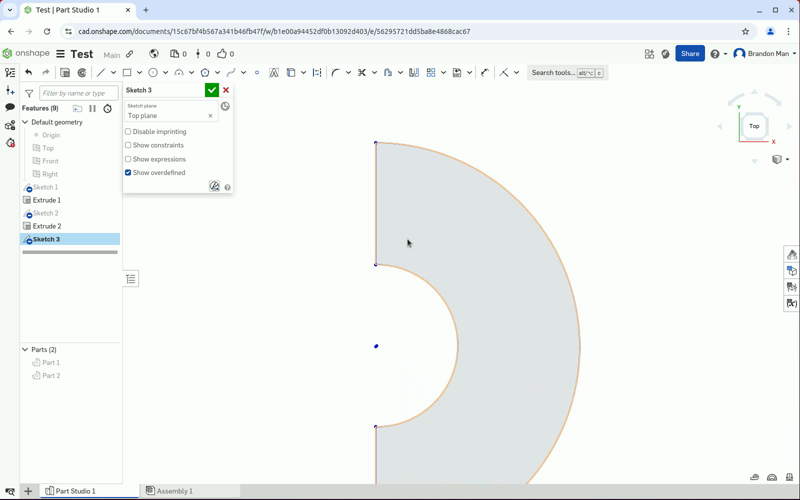
scroll(6)
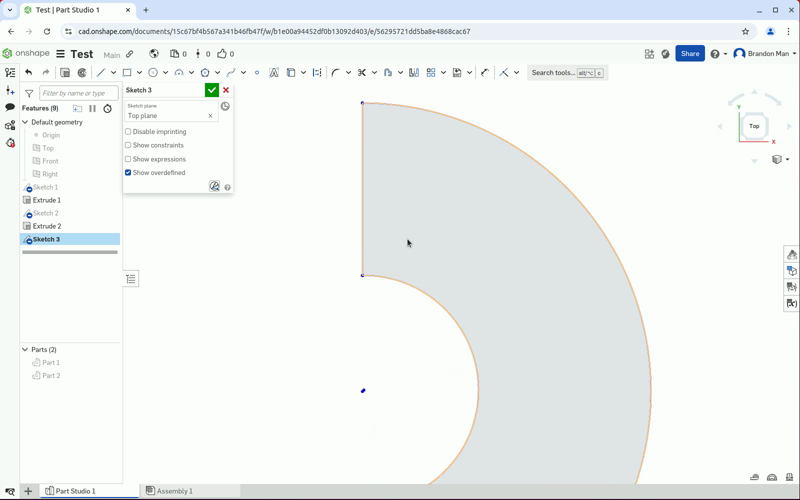
scroll(6)
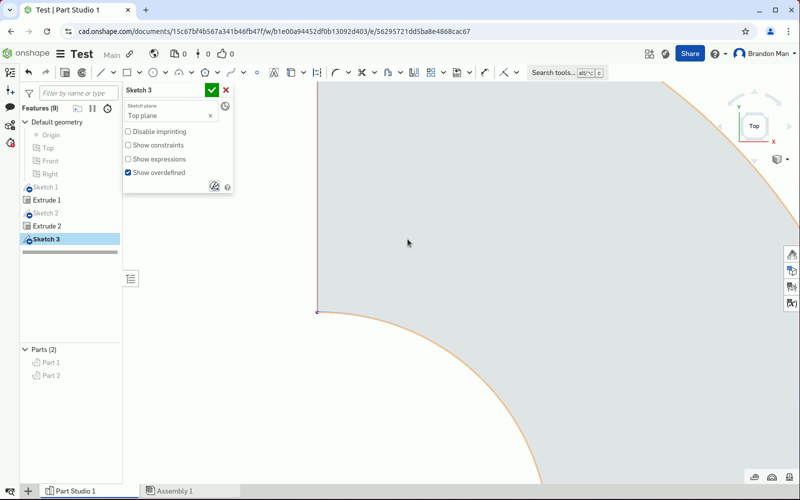
click(407, 238)
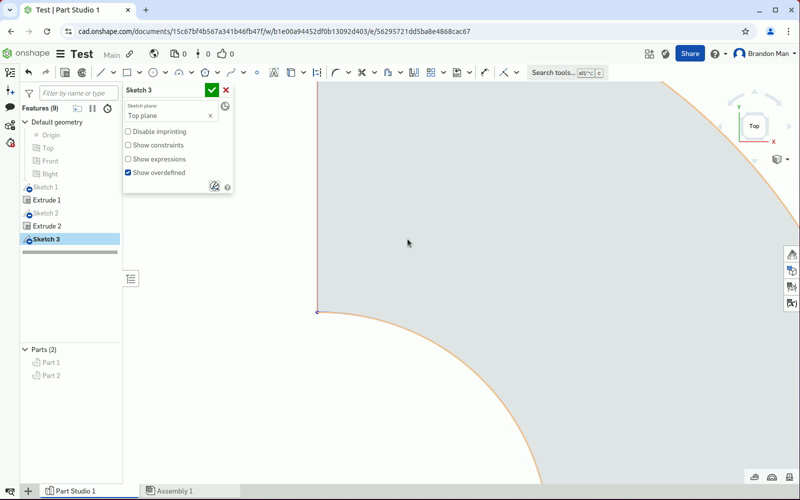
scroll(-6)
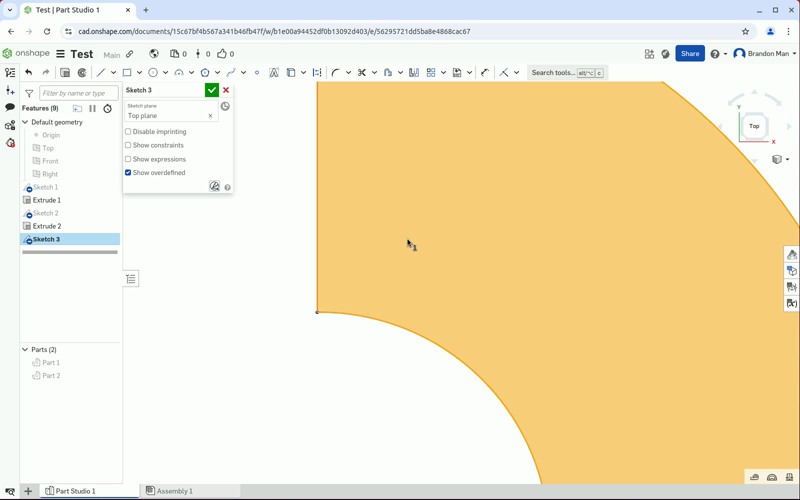
scroll(-6)
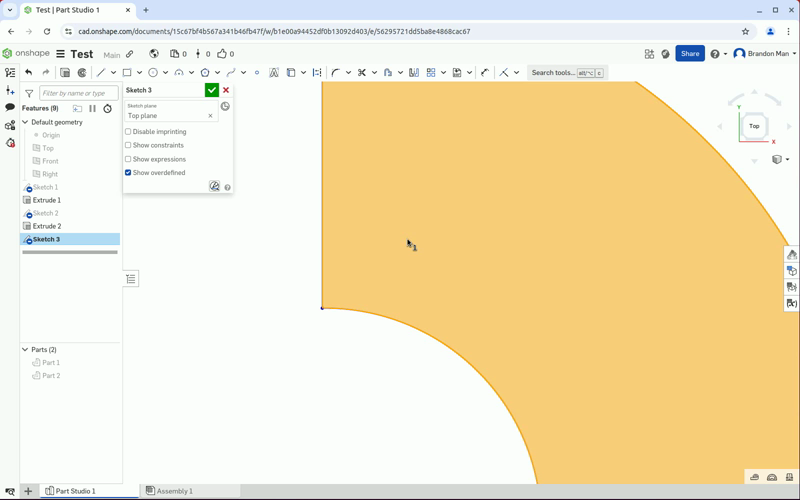
scroll(-6)
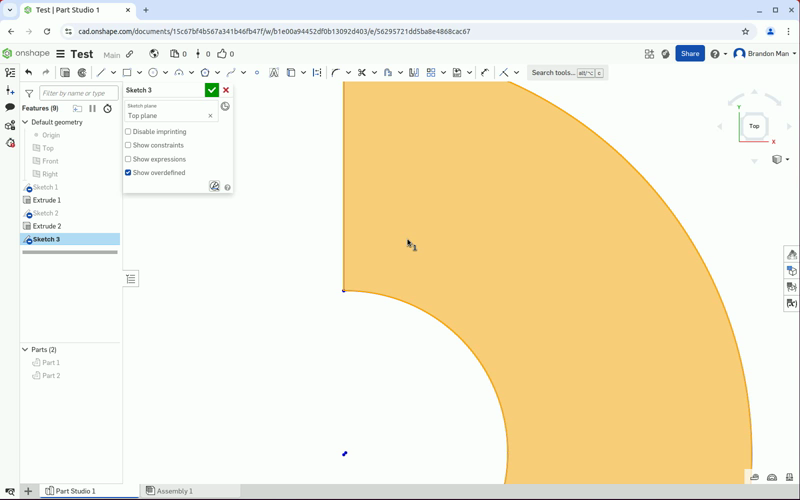
scroll(-6)
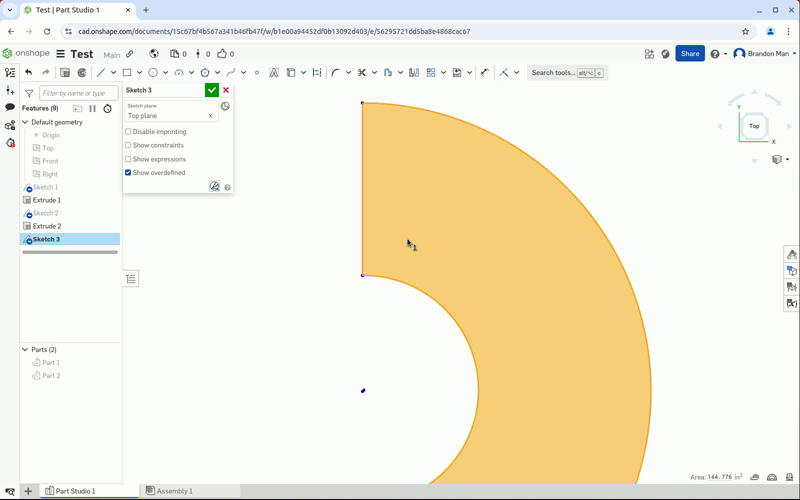
scroll(-6)
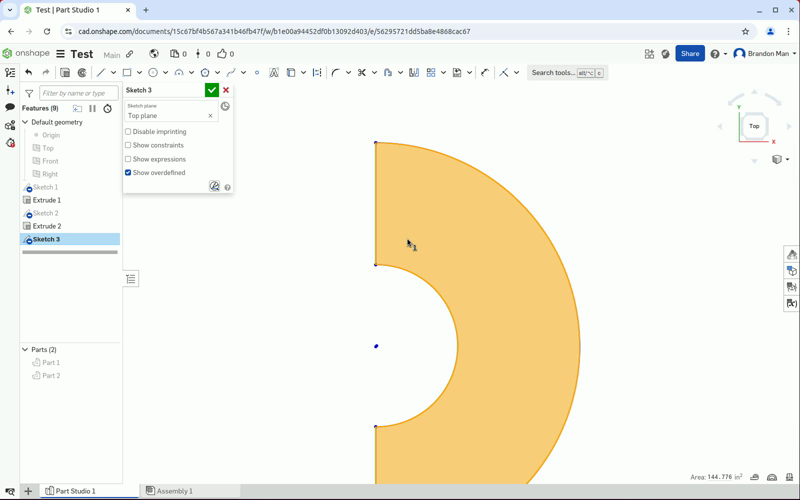
scroll(-6)
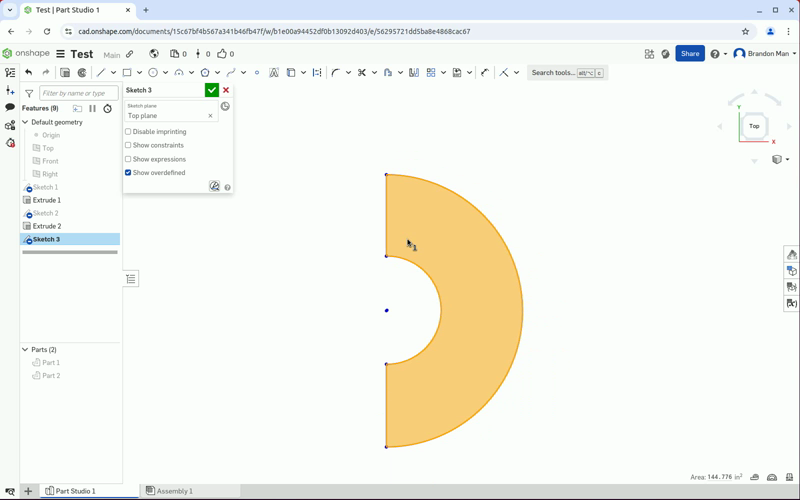
scroll(-6)
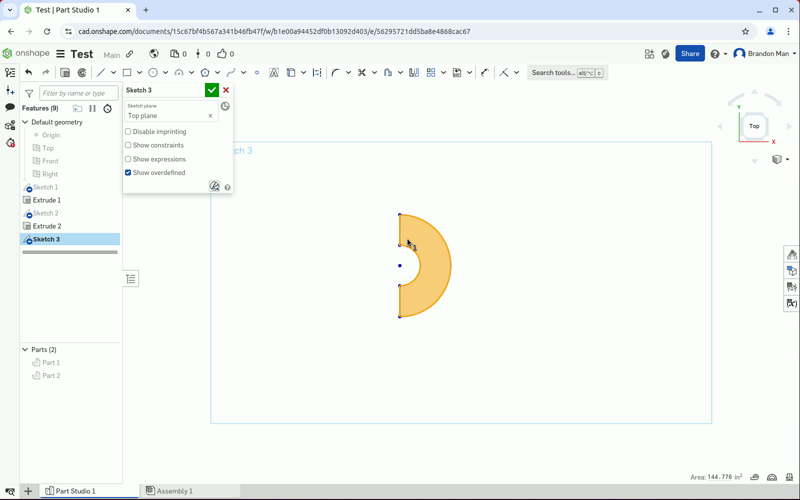
mouse_move(73, 352)
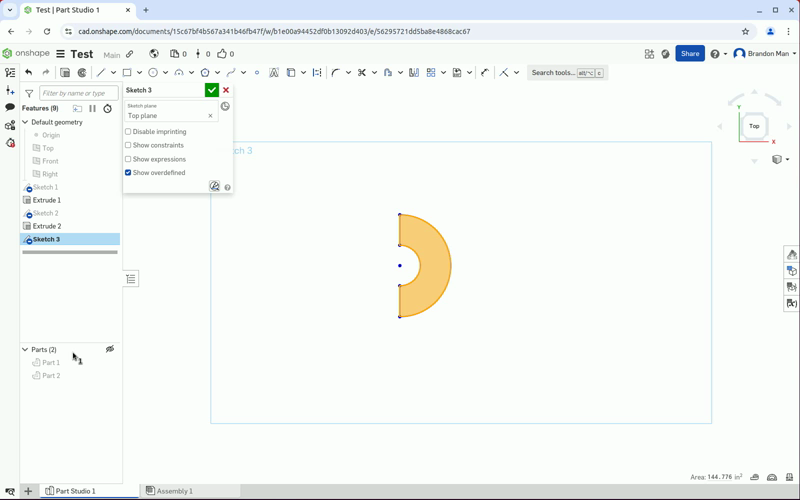
key(shift+y)
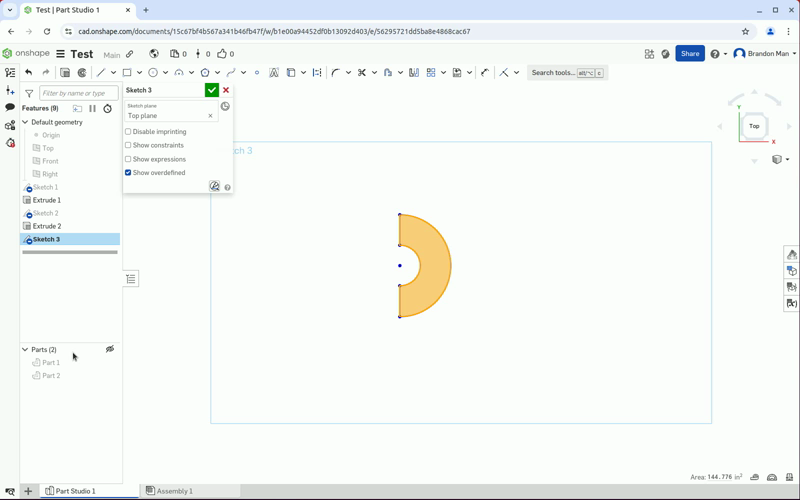
key(shift+e)
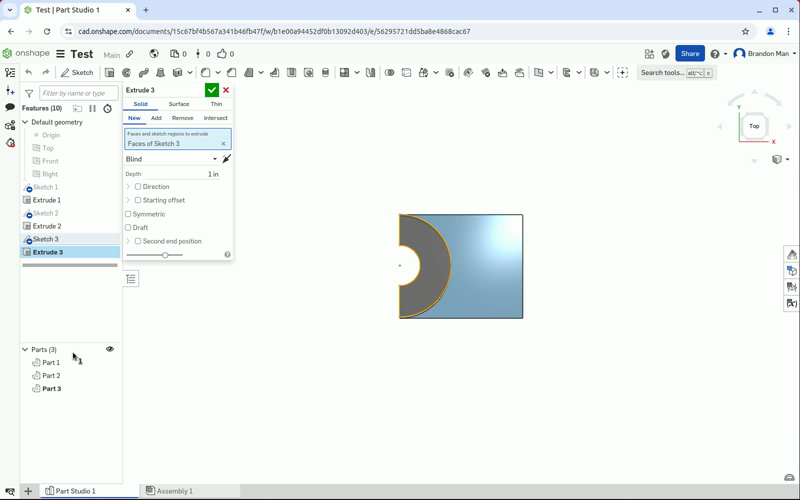
mouse_move(143, 106)
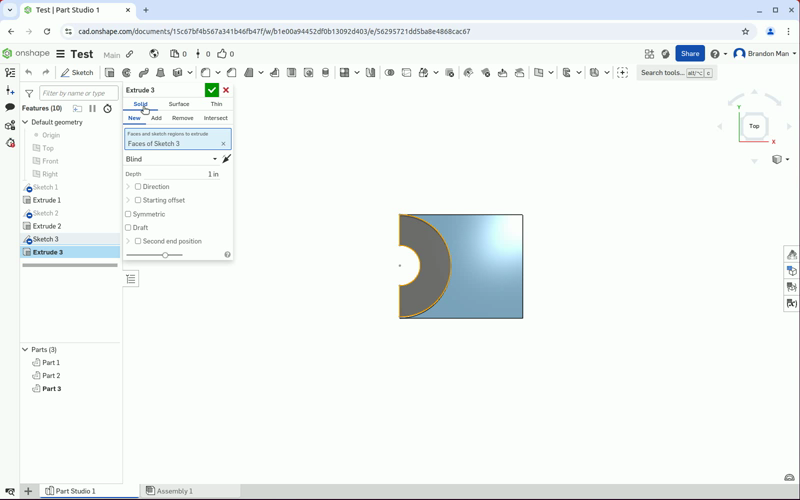
click(143, 106)
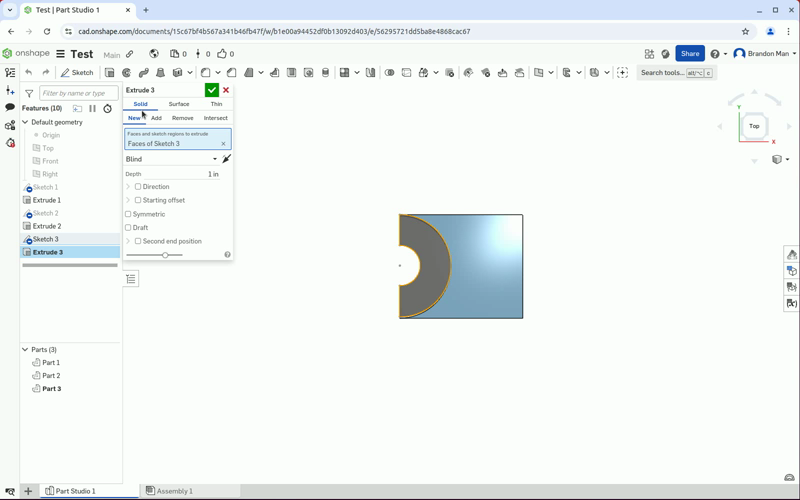
mouse_move(137, 120)
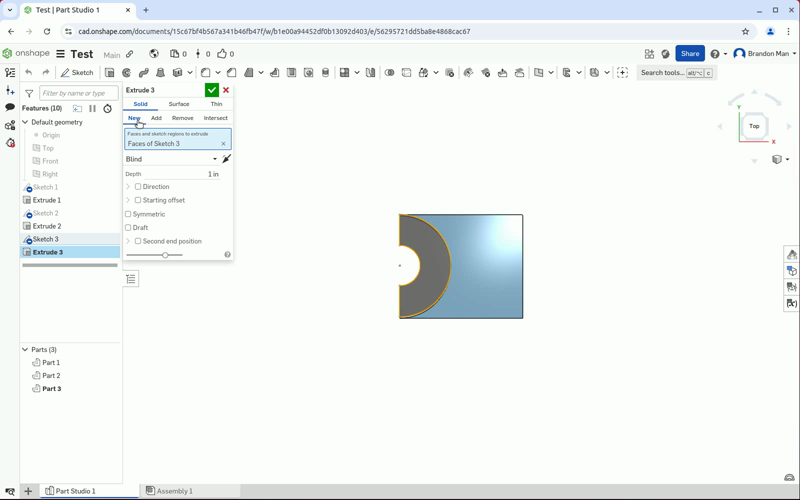
click(137, 120)
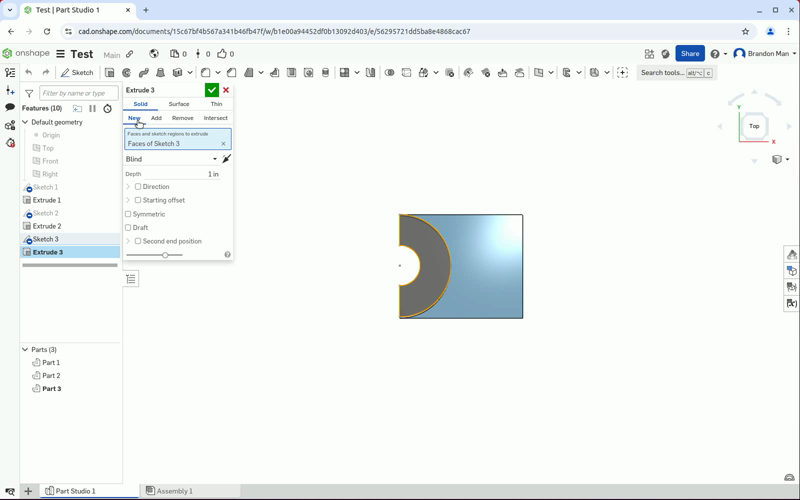
key(tab, 4)
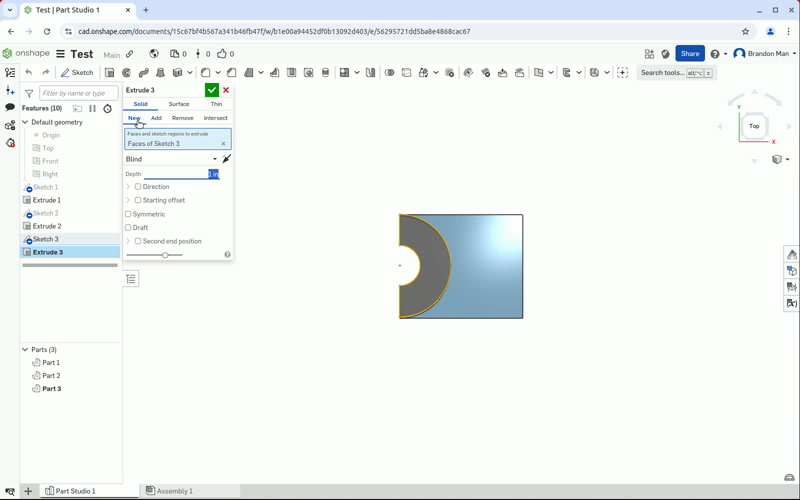
text(8.425)
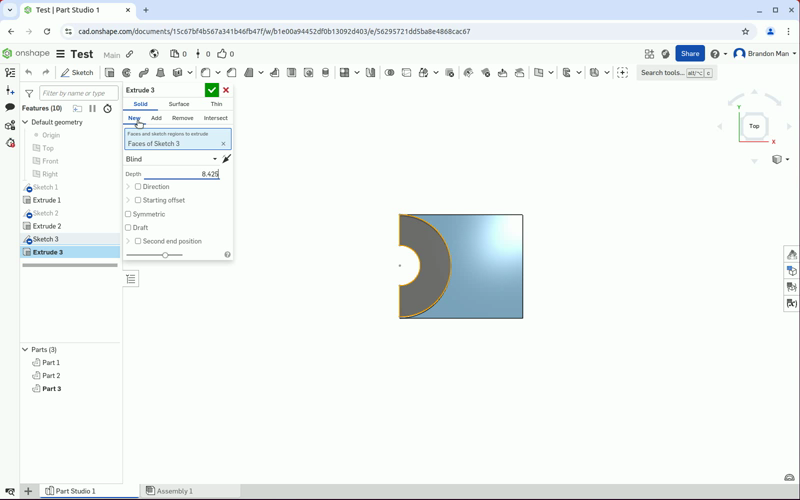
key(enter)
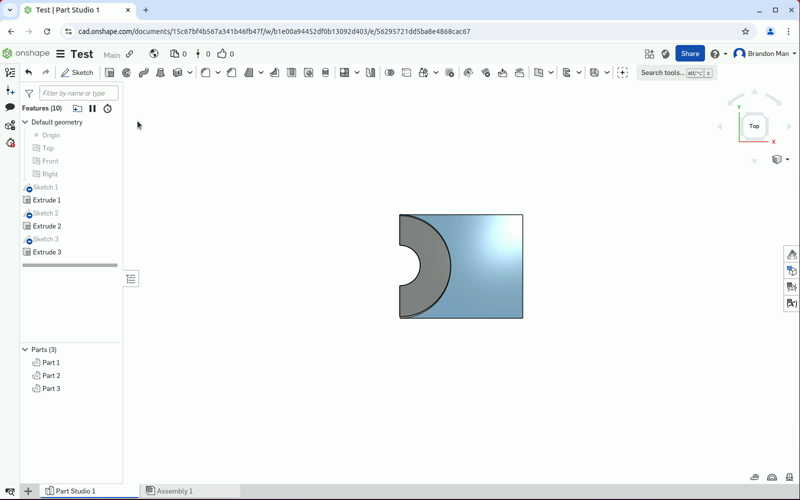
key(shift+h)
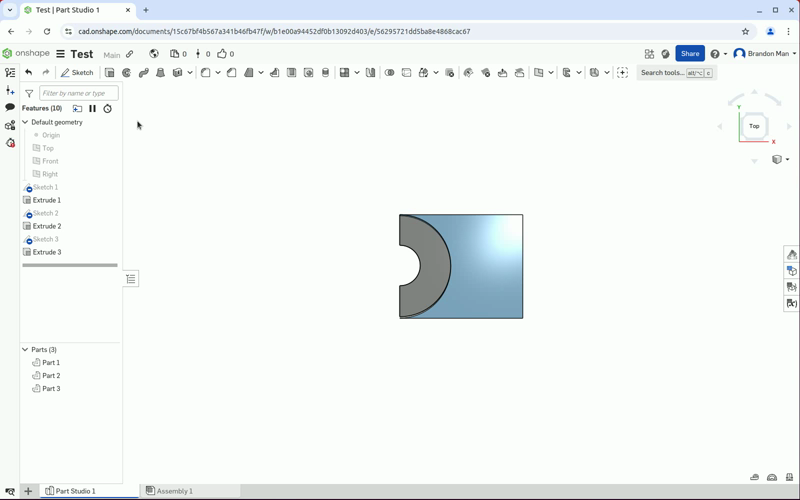
key(shift+h)
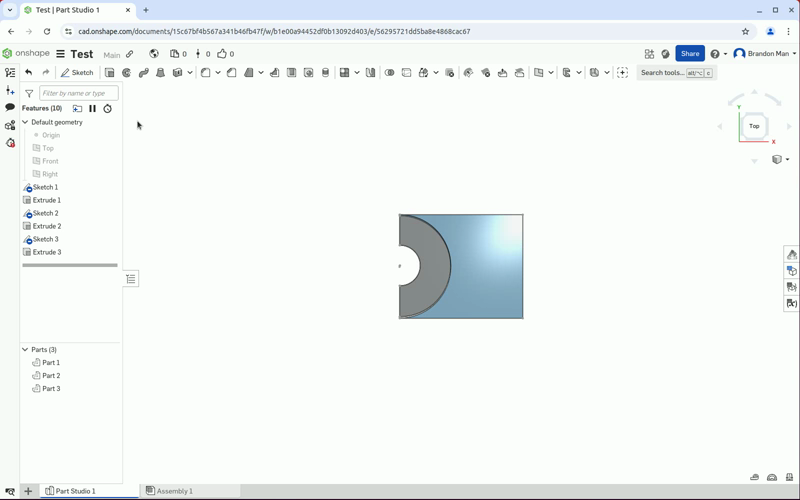
key(shift+7)
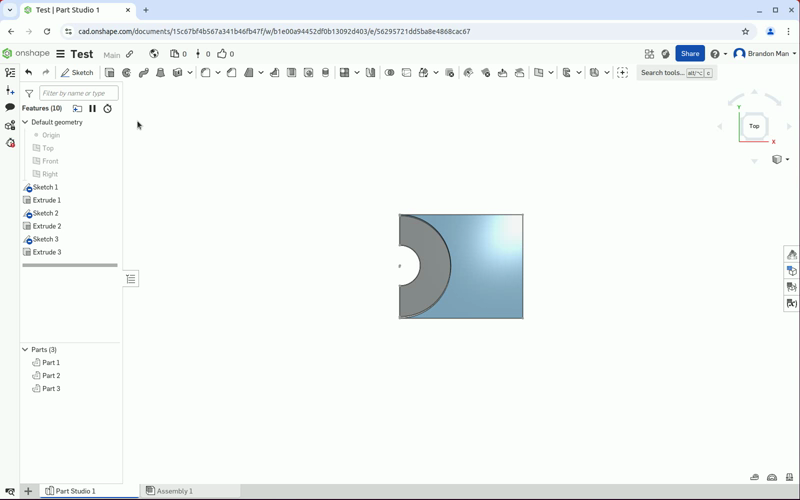
key(up, 3)
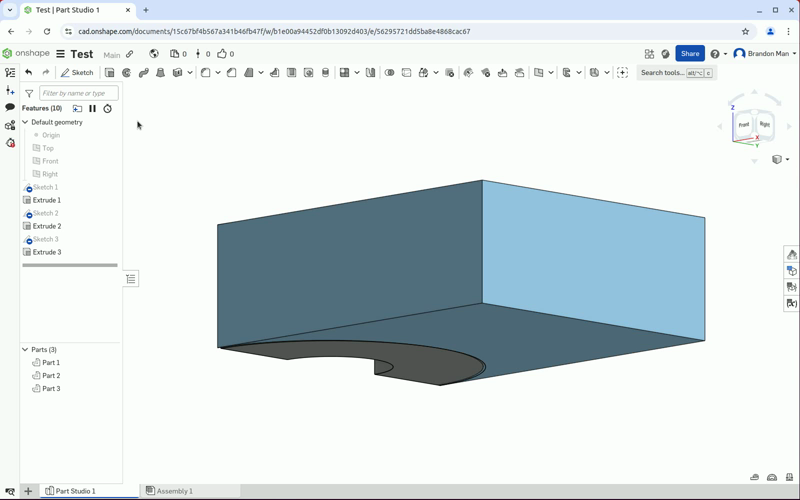
key(left, 3)
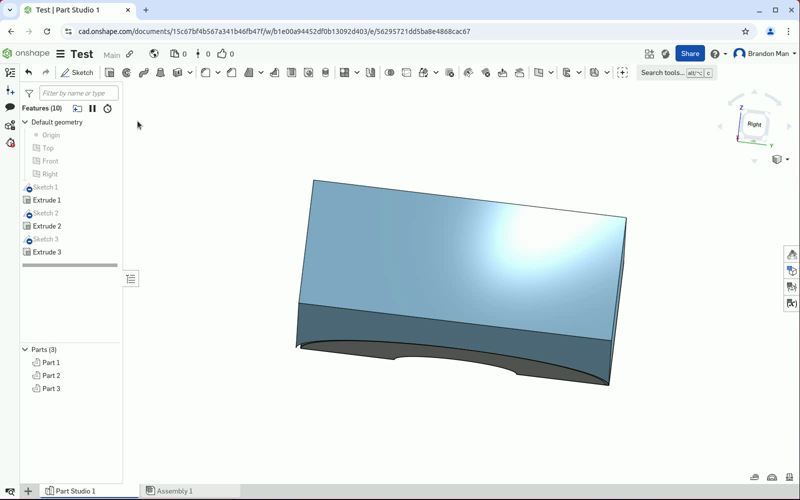
key(right, 3)
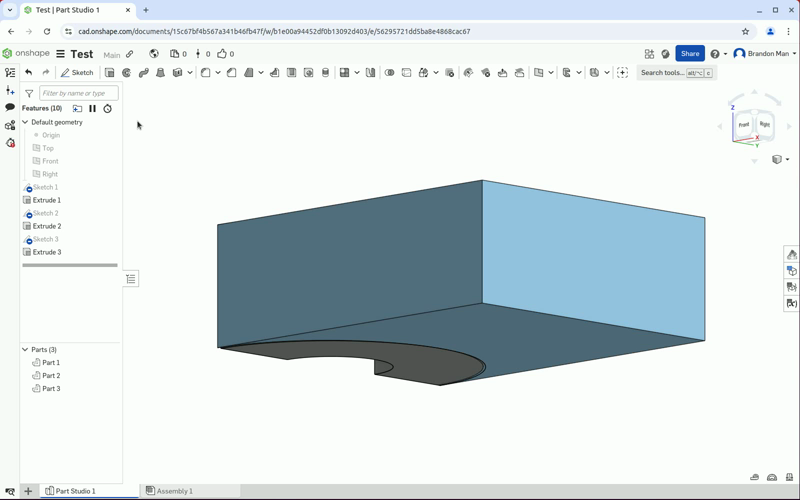
key(down, 3)
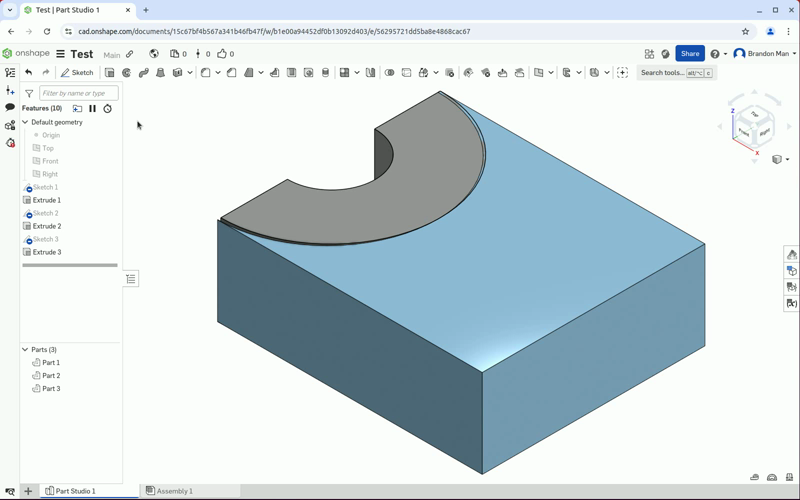
mouse_move(73, 189)
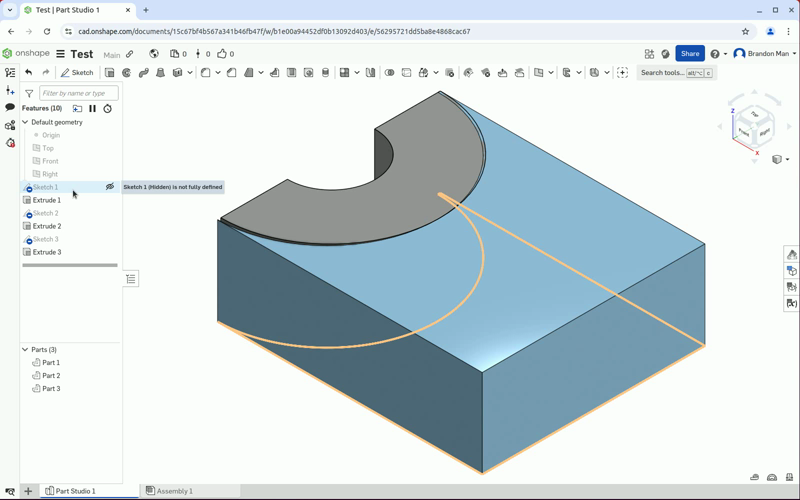
click(73, 189)